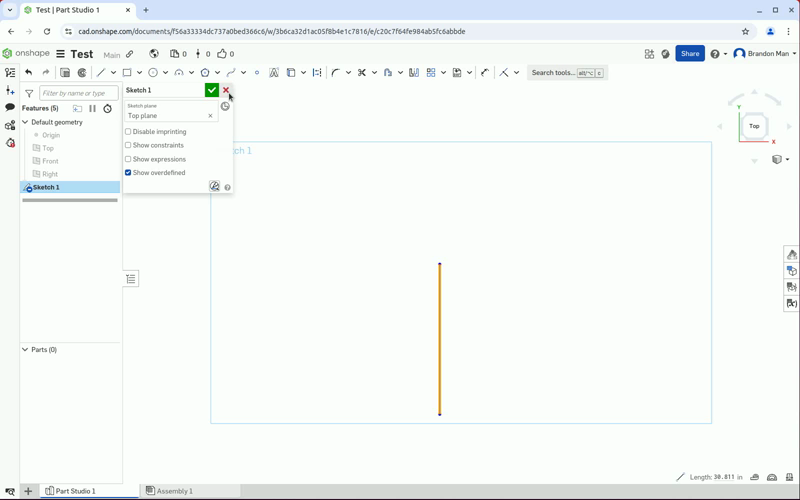
key(shift+h)
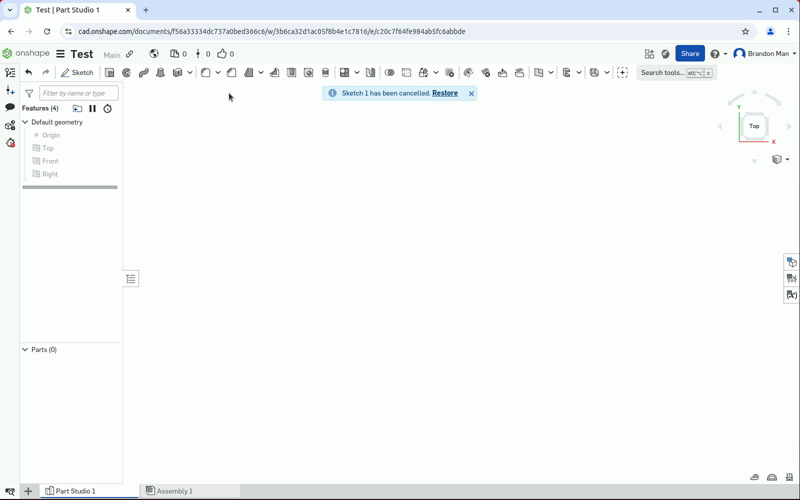
mouse_move(73, 352)
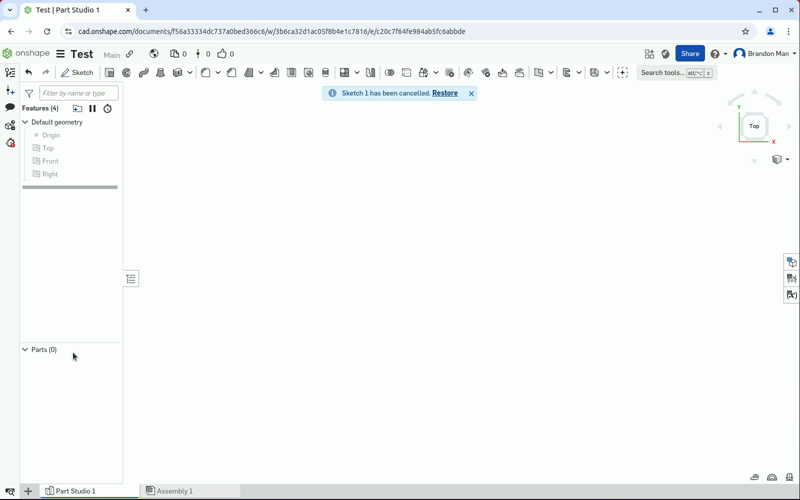
key(y)
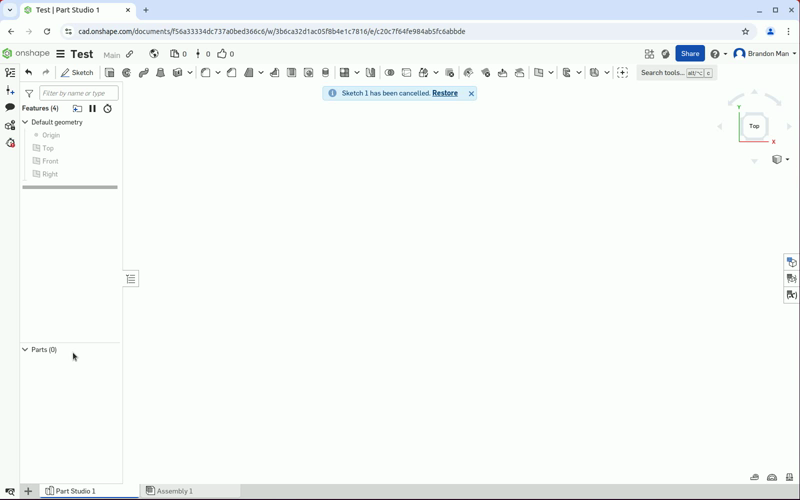
key(shift+p)
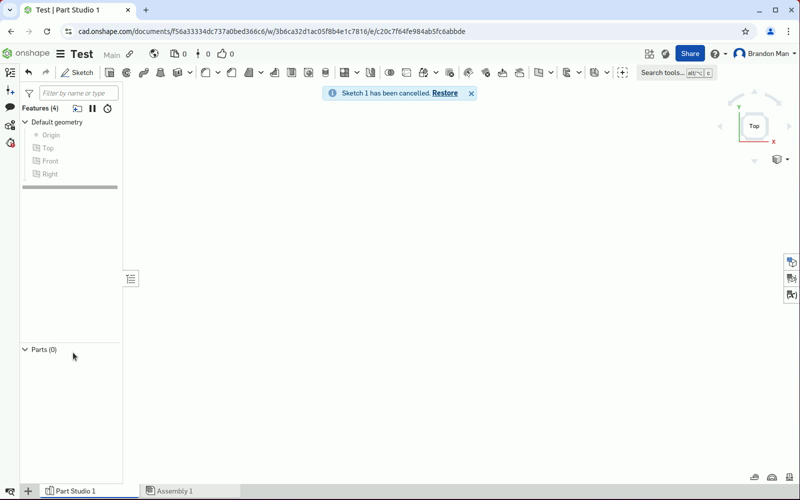
key(space)
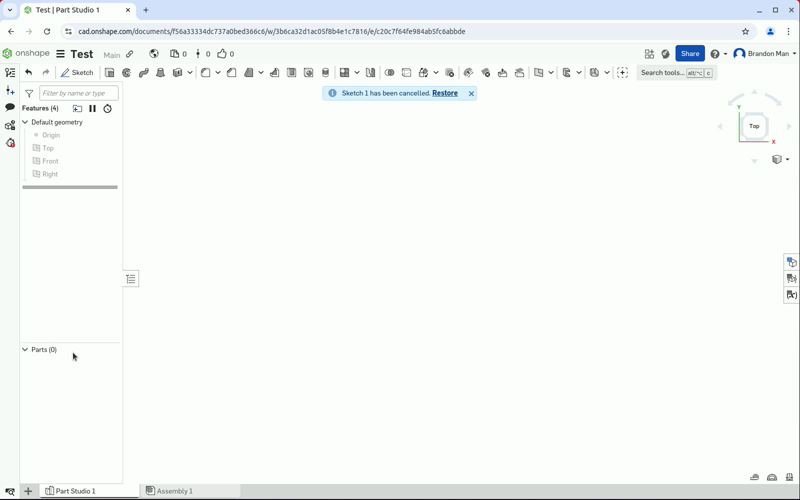
key_down(shift)
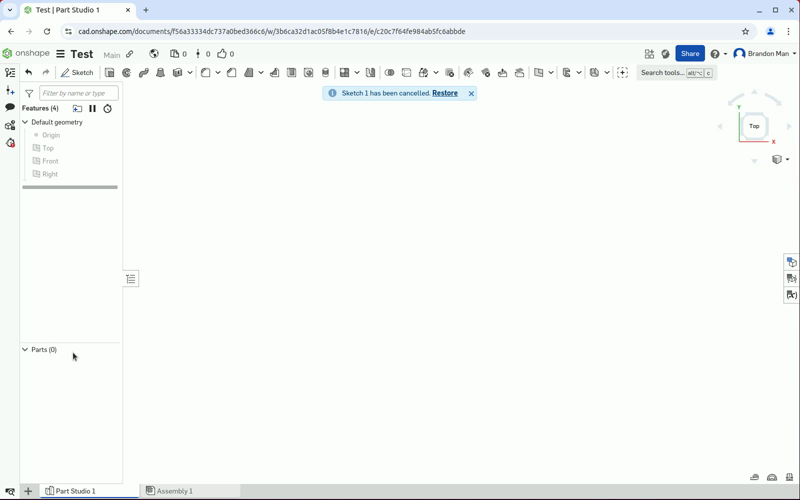
key(up)
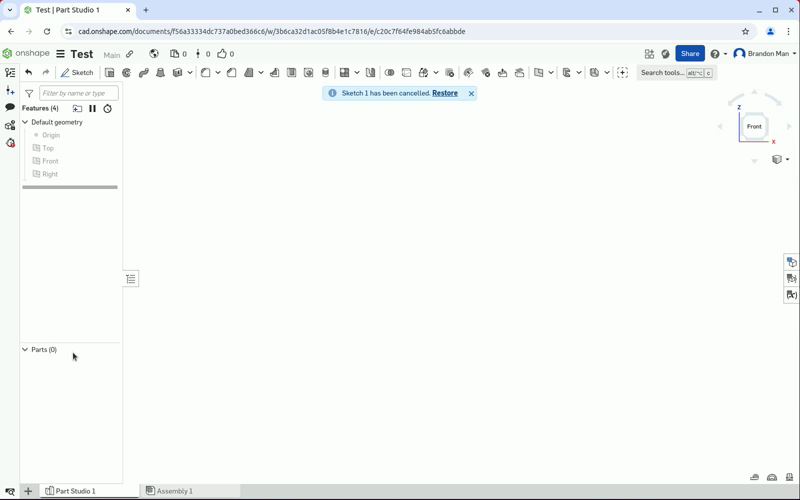
key_up(shift)
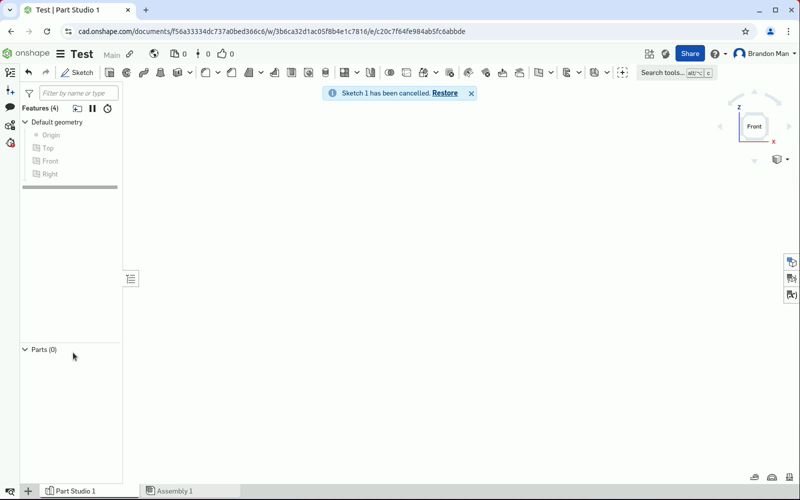
mouse_move(73, 352)
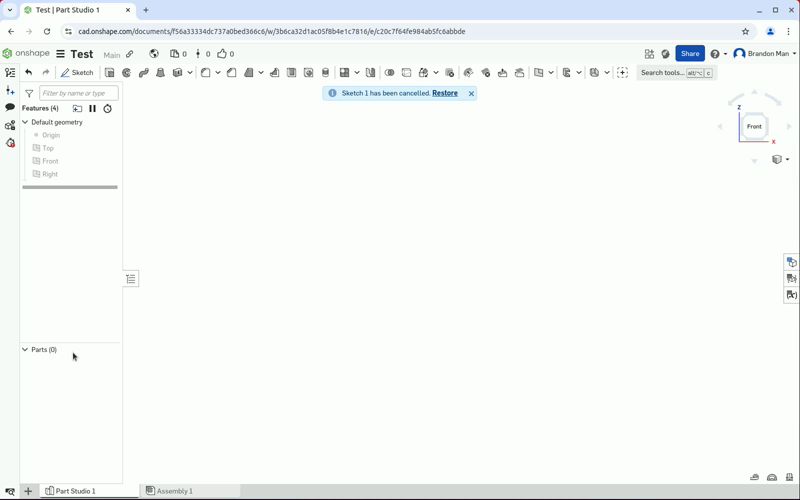
key(shift+y)
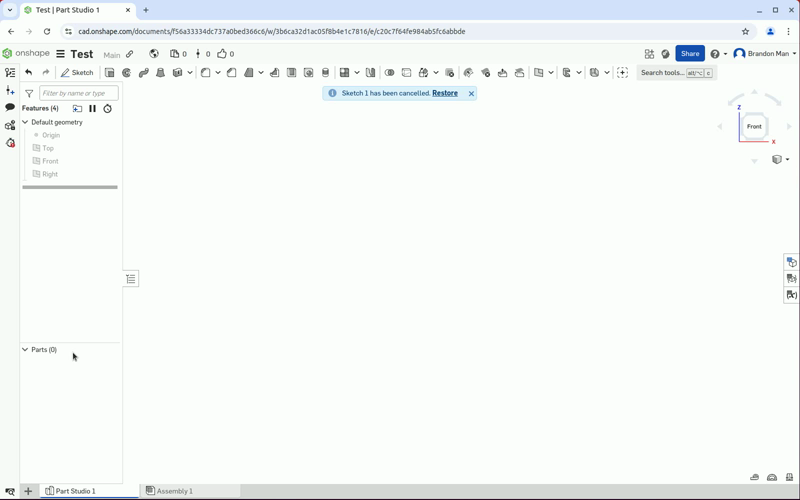
key(shift+s)
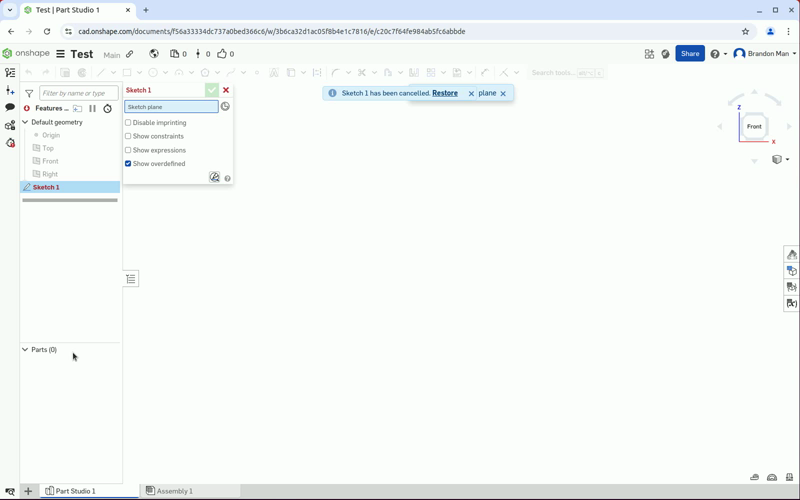
mouse_move(73, 163)
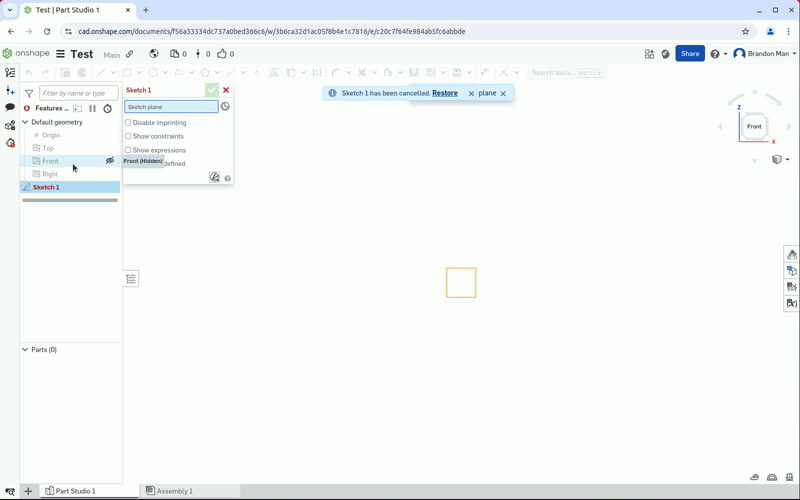
click(73, 163)
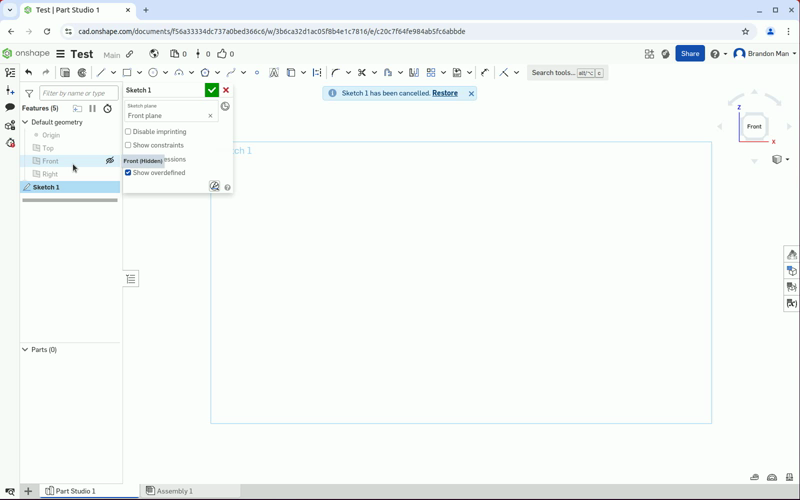
mouse_move(73, 352)
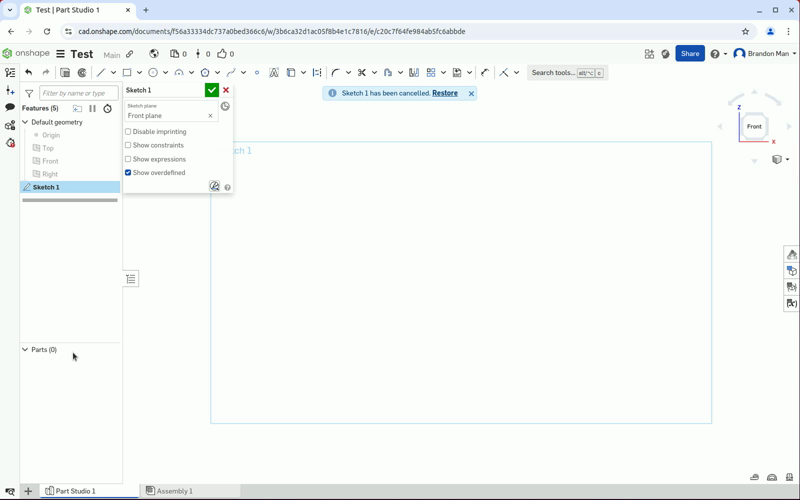
key(y)
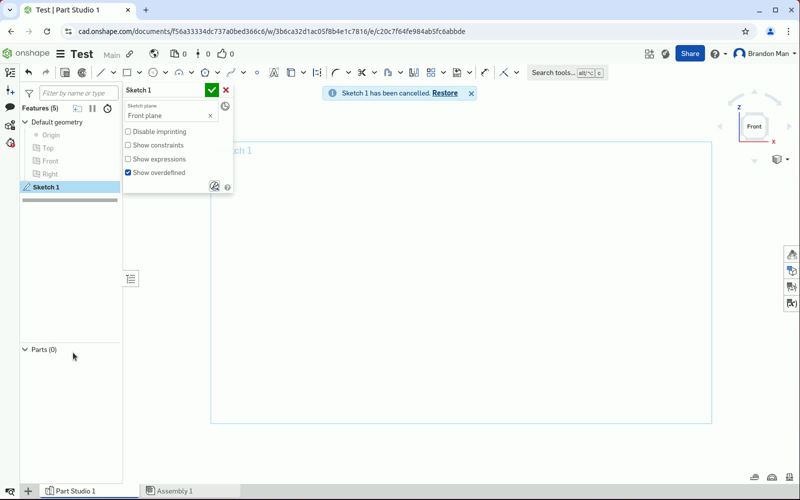
key(l)
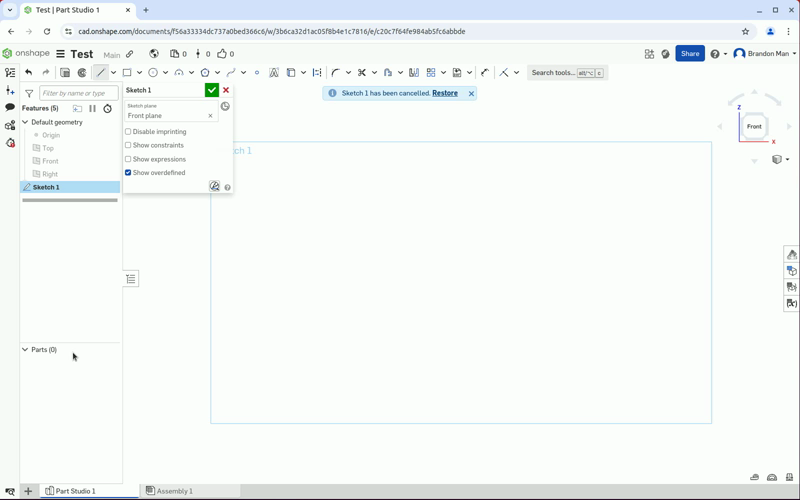
key_down(shift)
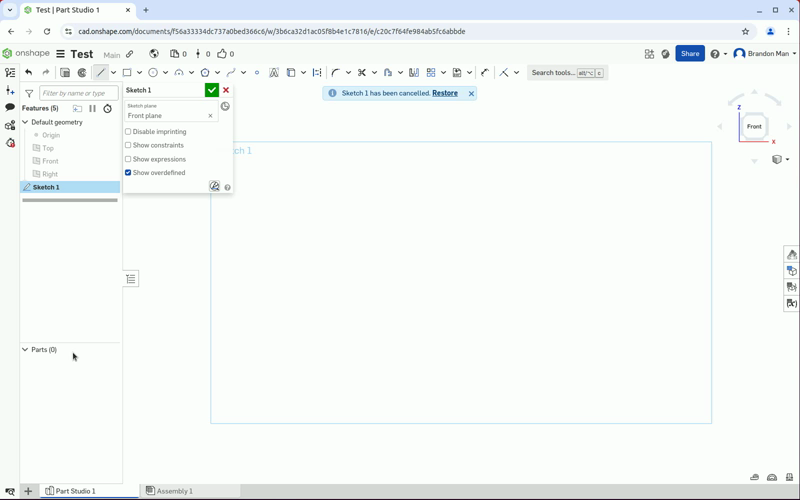
mouse_move(348, 287)
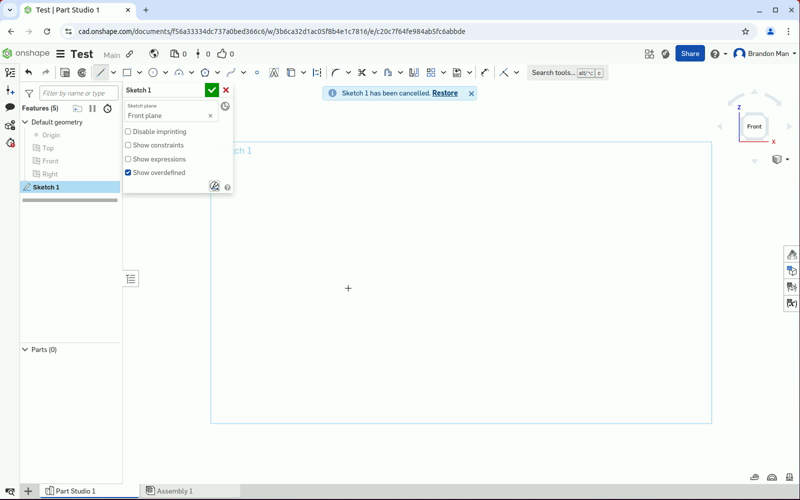
click(348, 287)
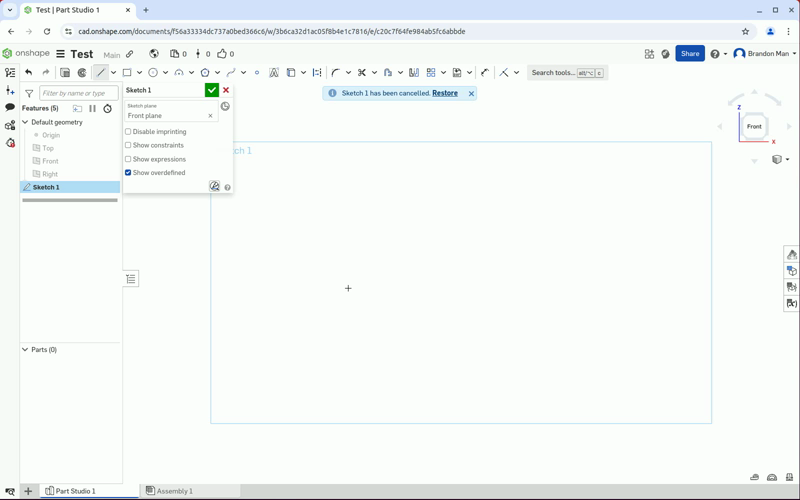
key_up(shift)
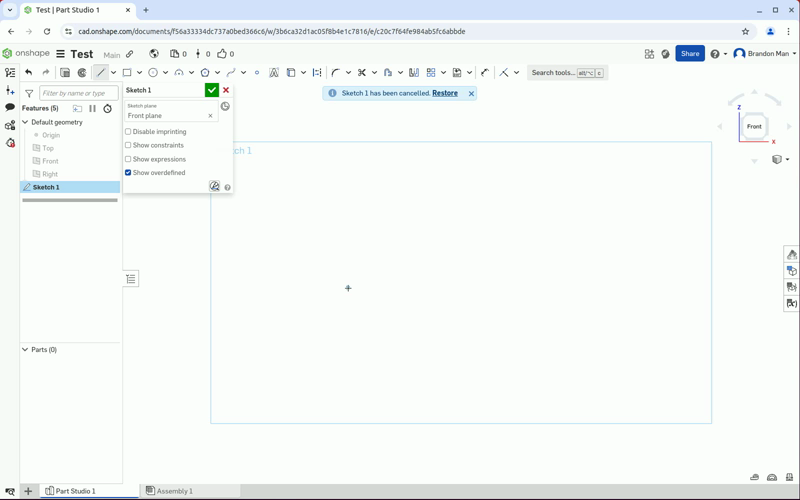
key_down(shift)
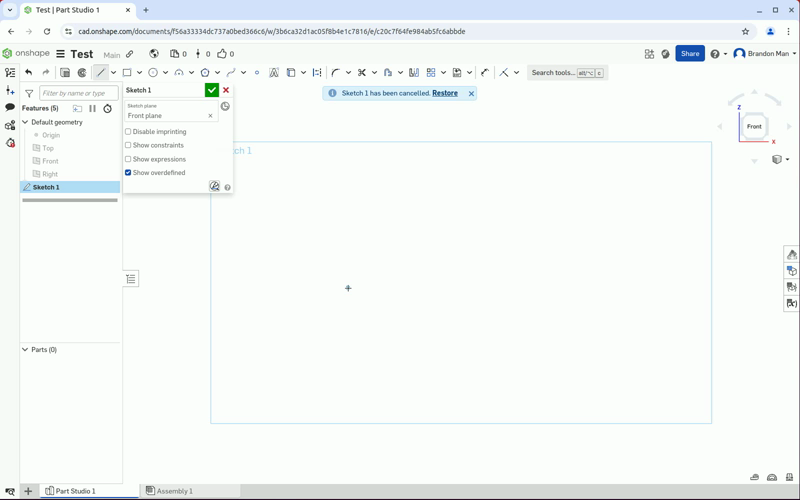
mouse_move(465, 287)
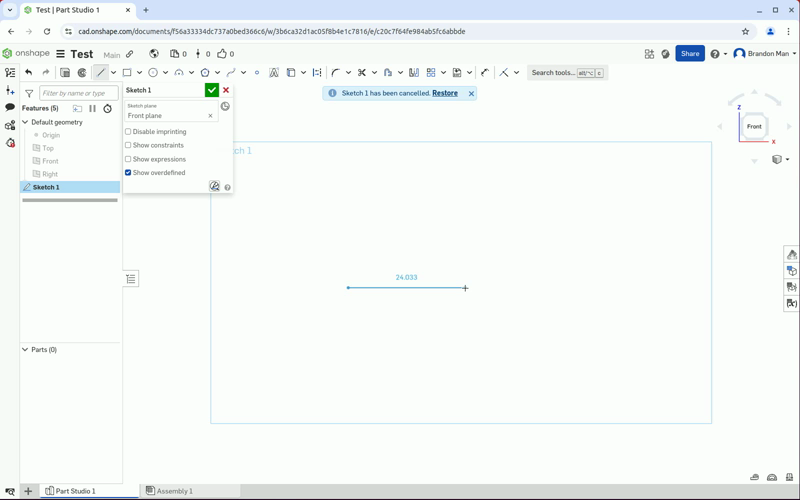
click(465, 287)
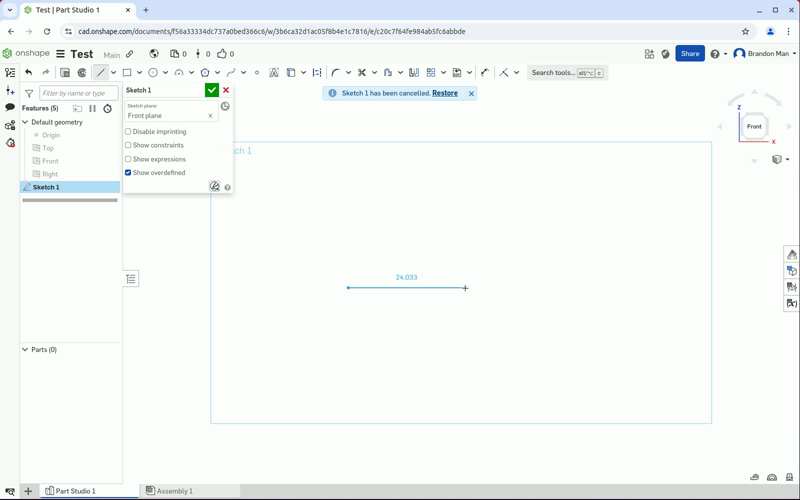
key_up(shift)
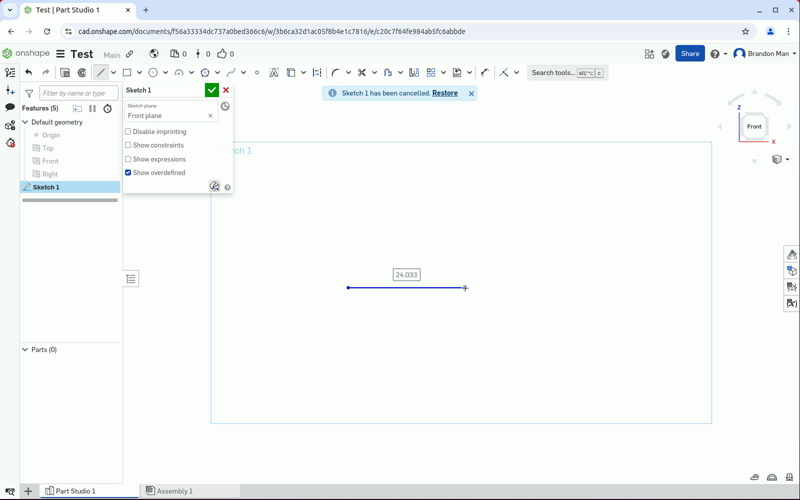
key_down(shift)
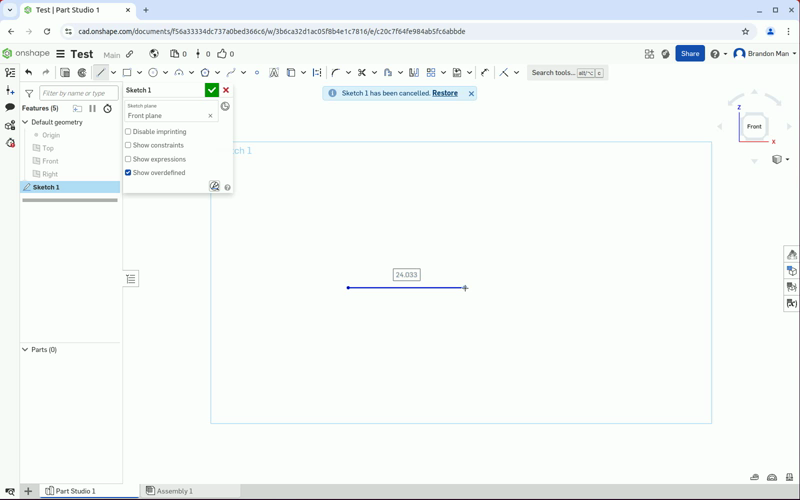
mouse_move(465, 170)
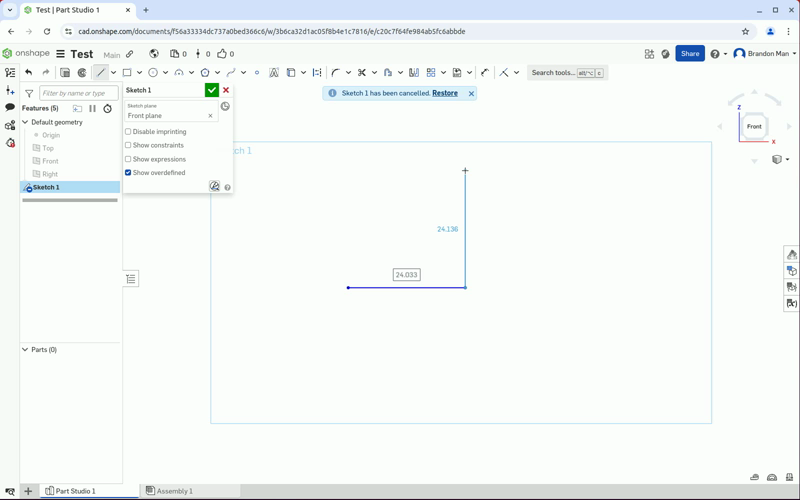
click(465, 170)
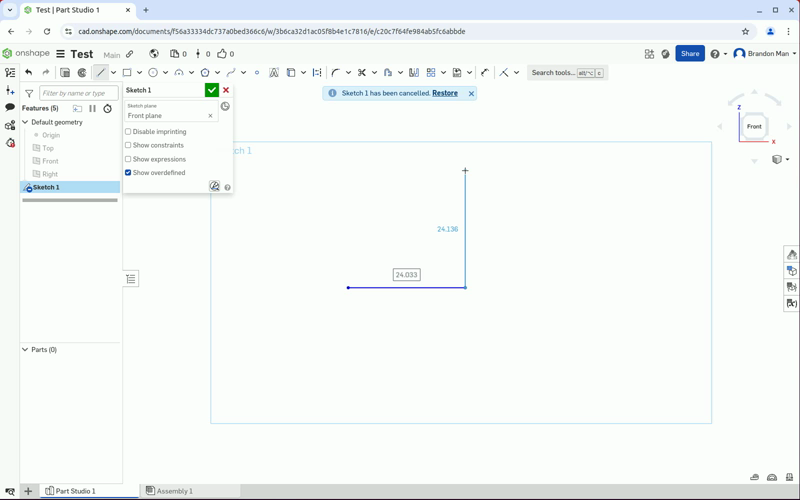
key_up(shift)
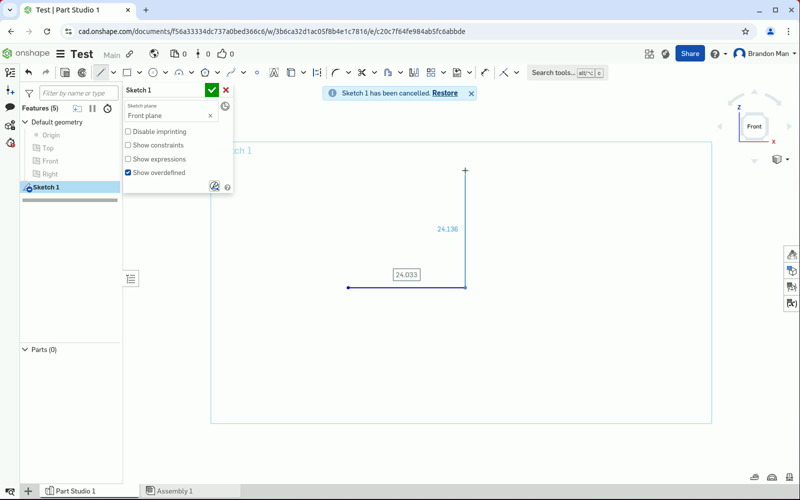
key_down(shift)
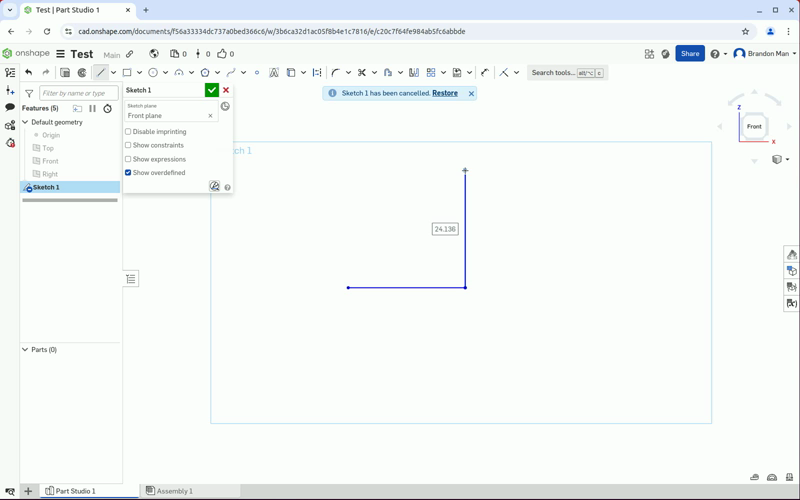
mouse_move(495, 170)
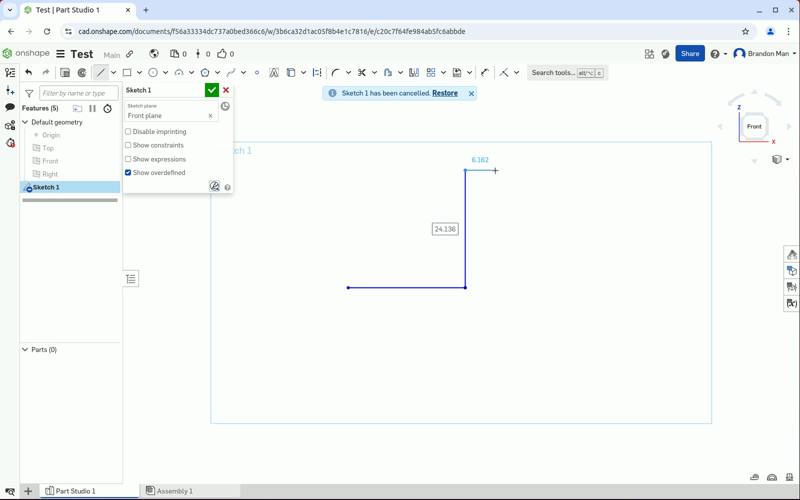
mouse_move(460, 170)
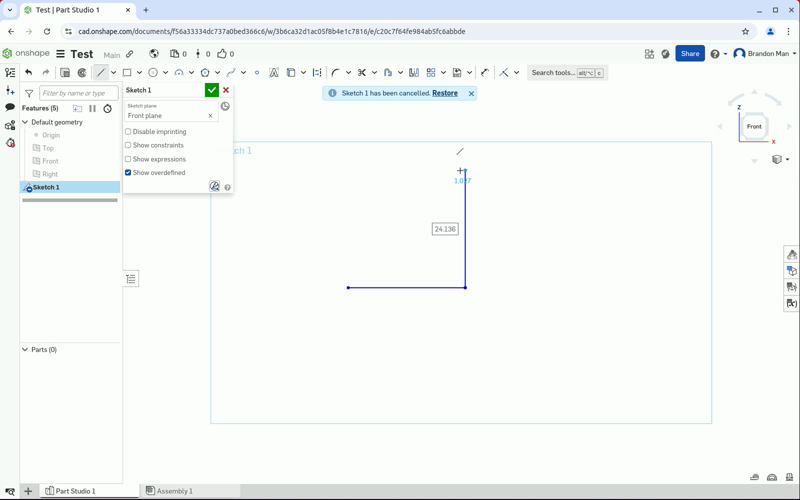
scroll(6)
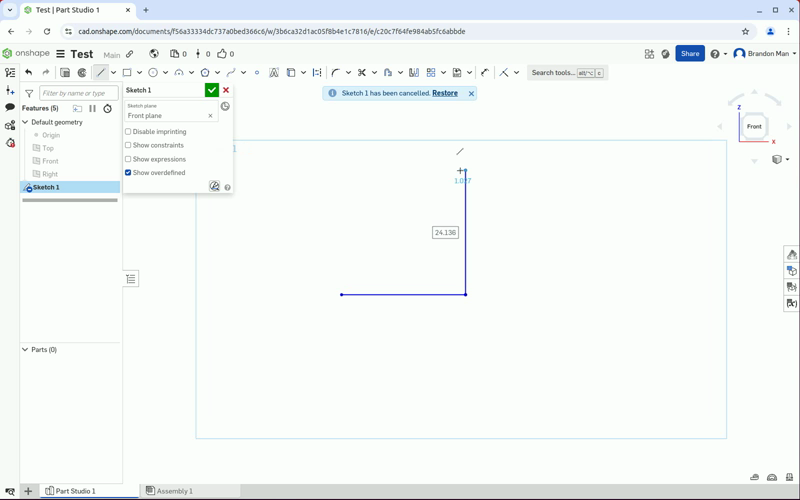
scroll(6)
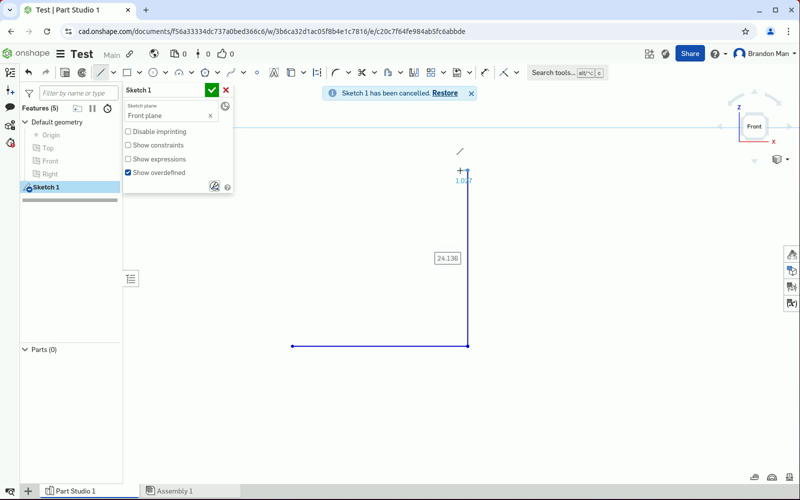
scroll(6)
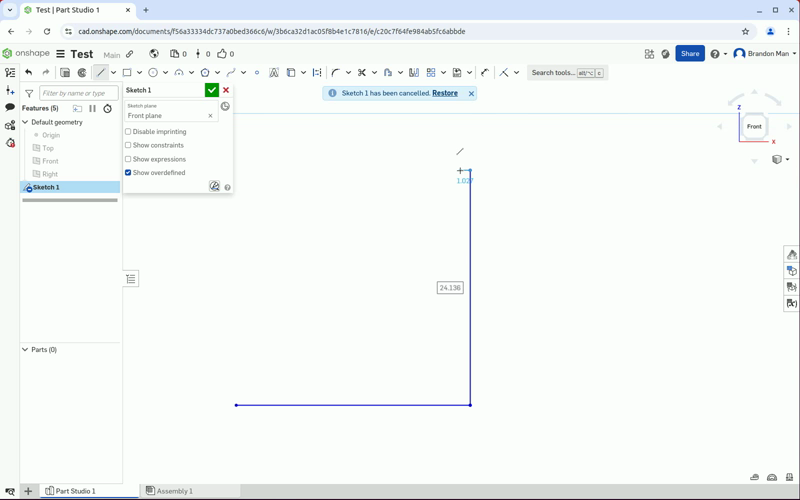
scroll(6)
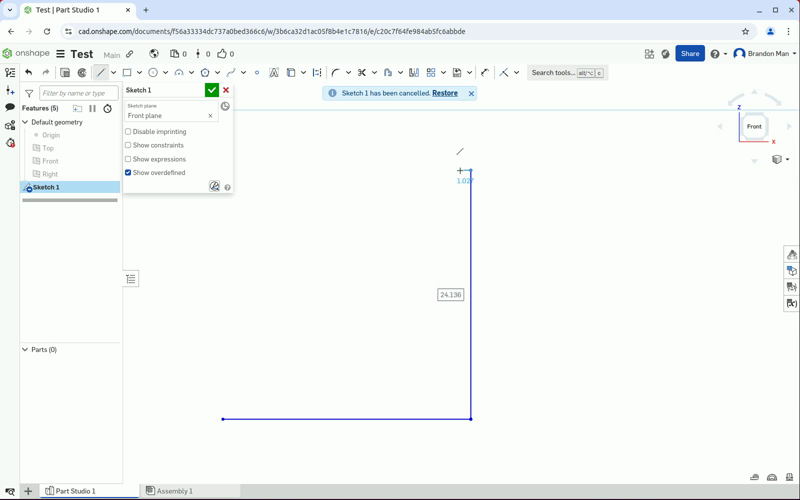
scroll(6)
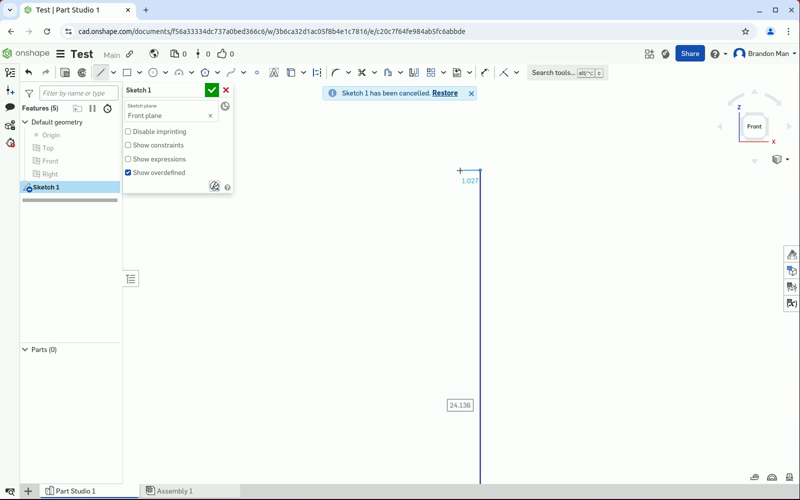
scroll(6)
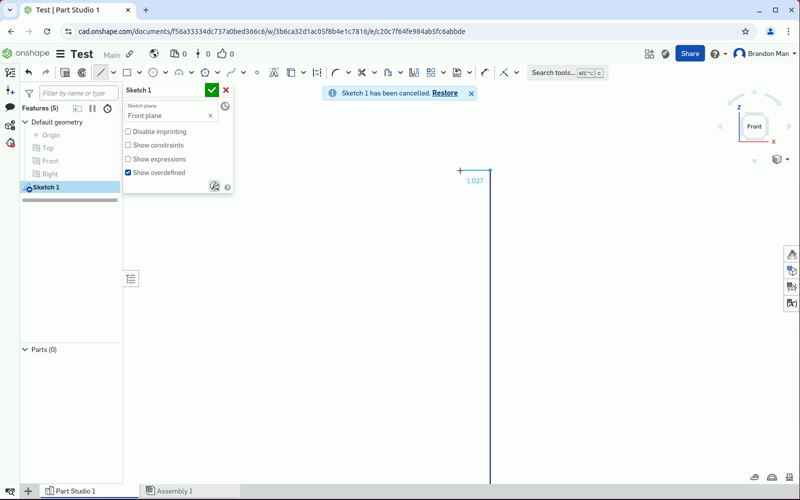
scroll(6)
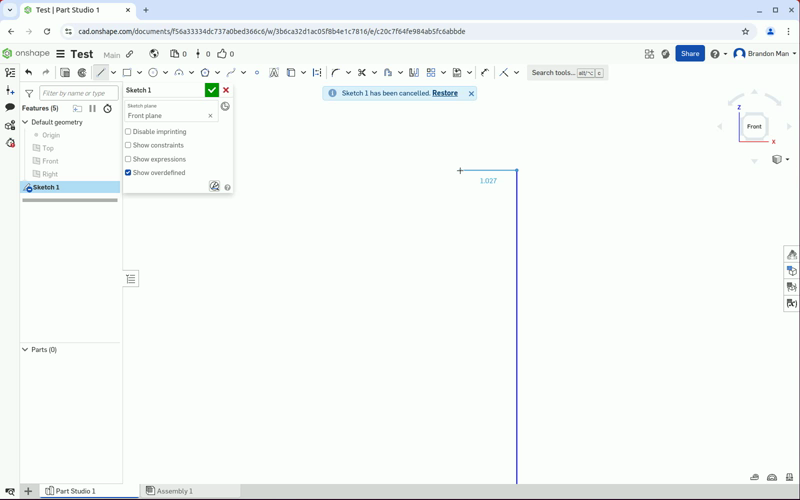
click(460, 170)
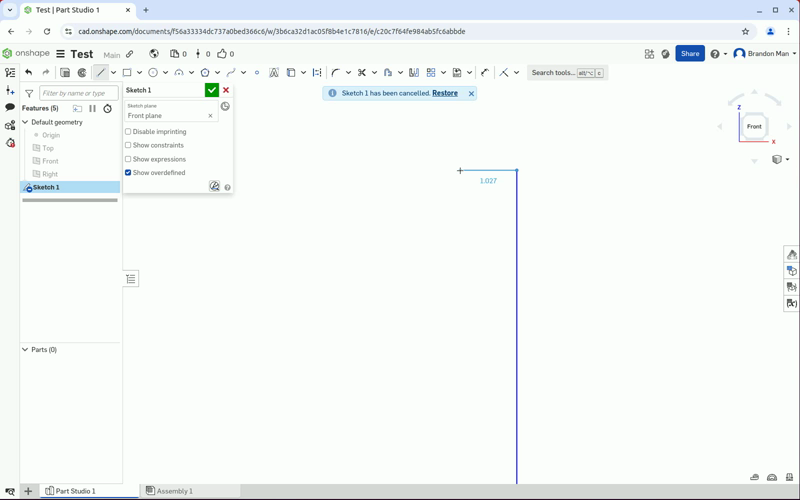
scroll(-6)
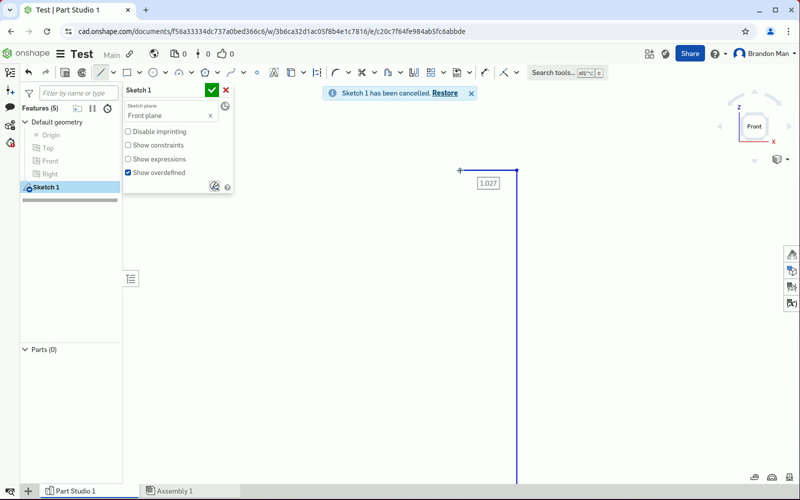
scroll(-6)
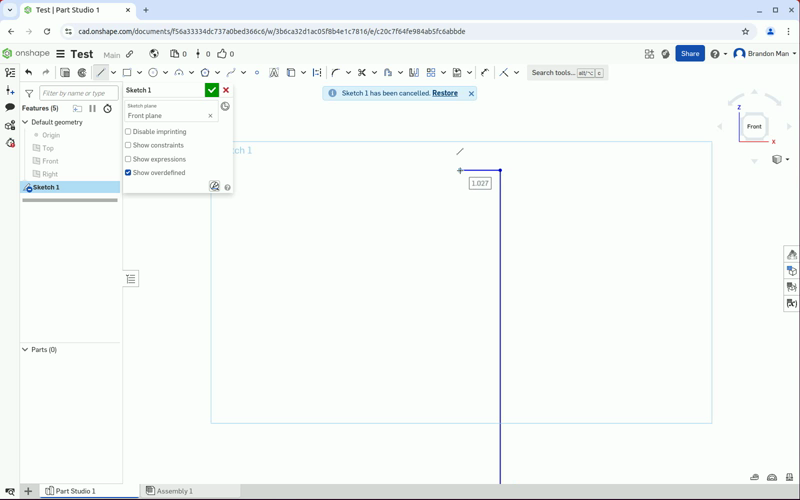
scroll(-6)
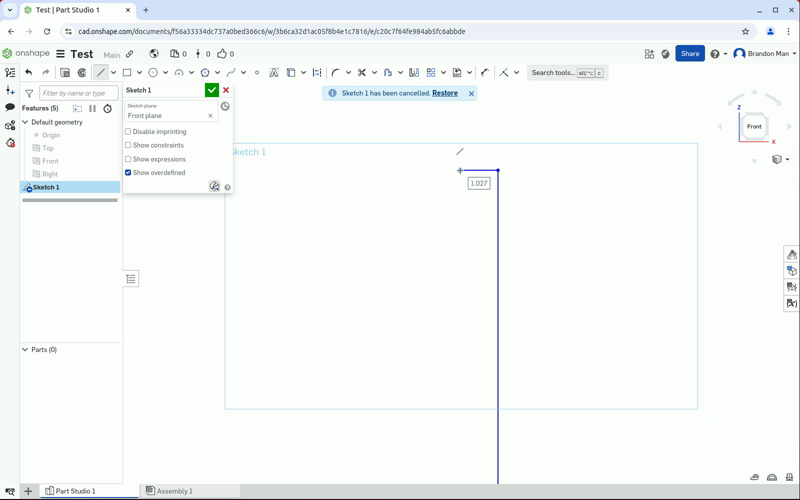
scroll(-6)
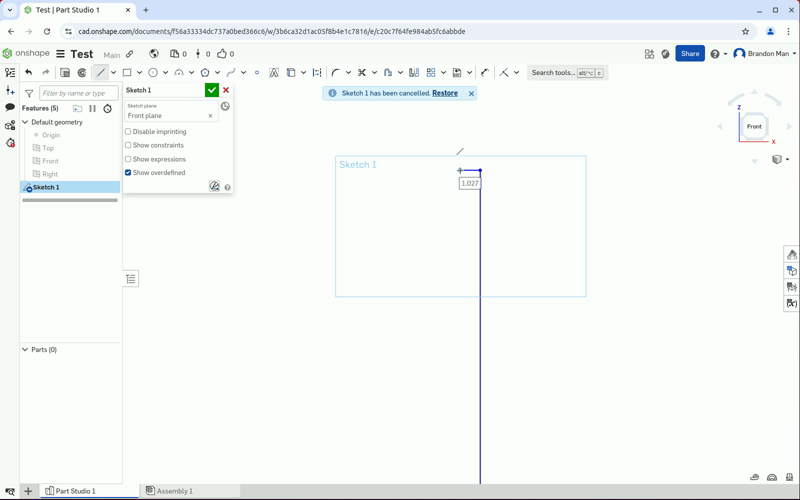
scroll(-6)
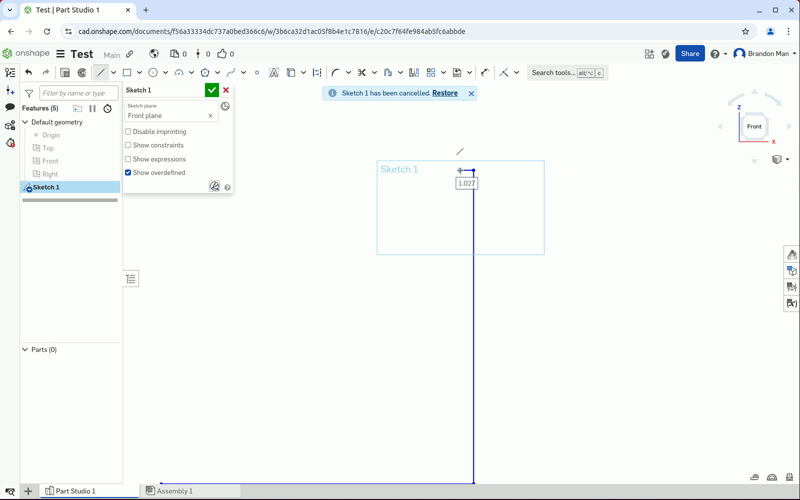
scroll(-6)
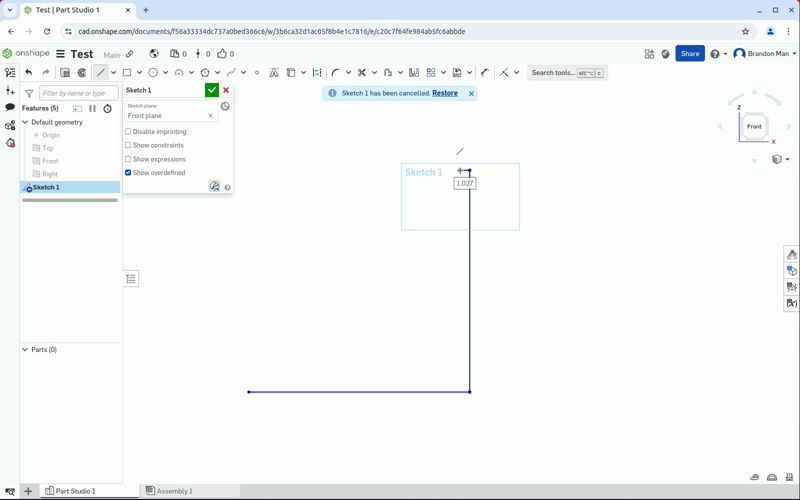
scroll(-6)
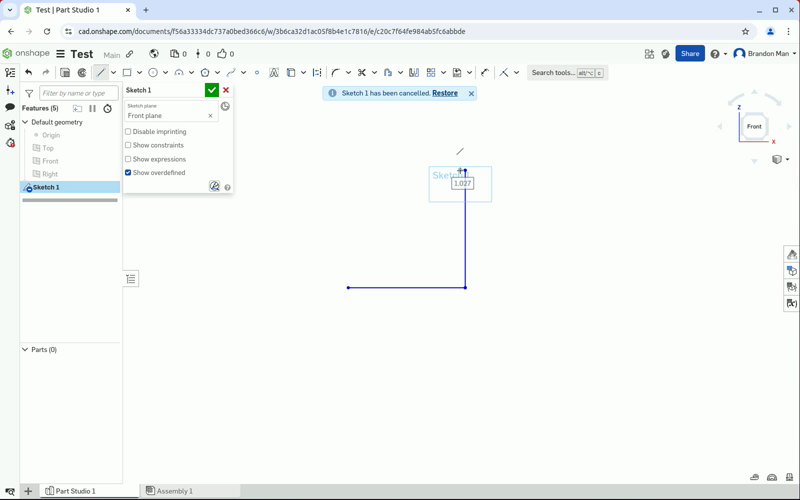
key_up(shift)
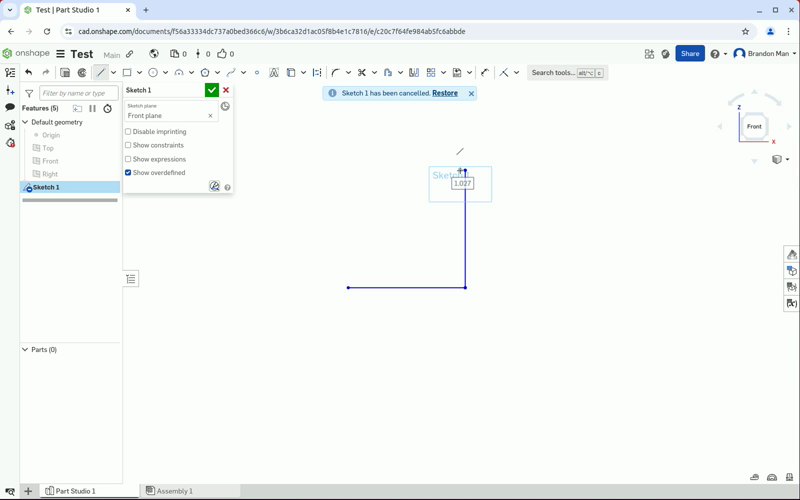
key_down(shift)
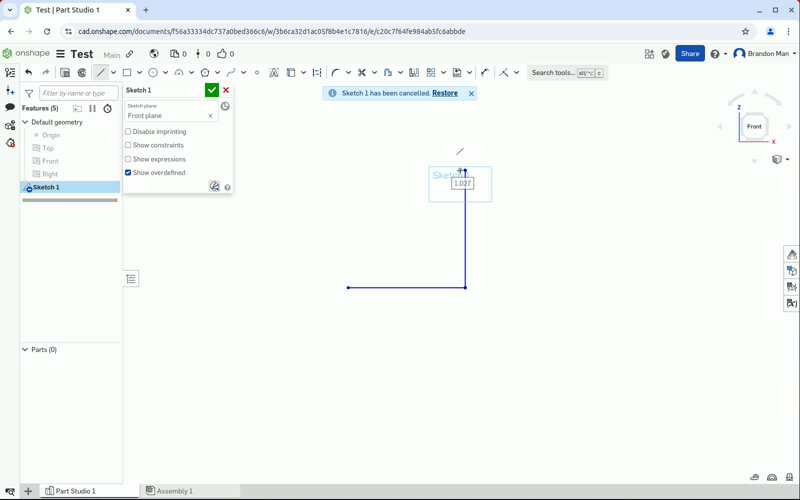
mouse_move(460, 282)
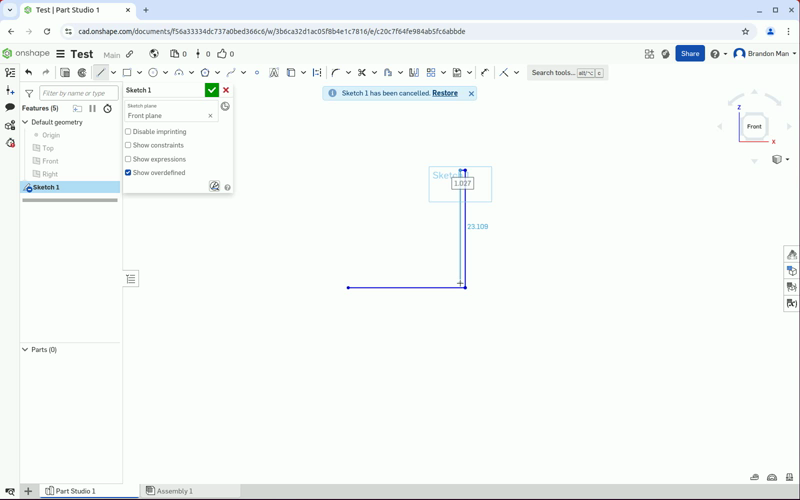
click(460, 282)
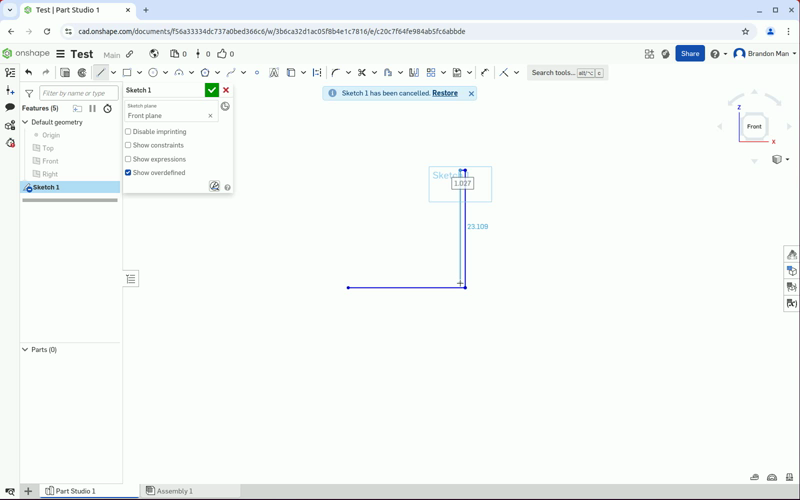
key_up(shift)
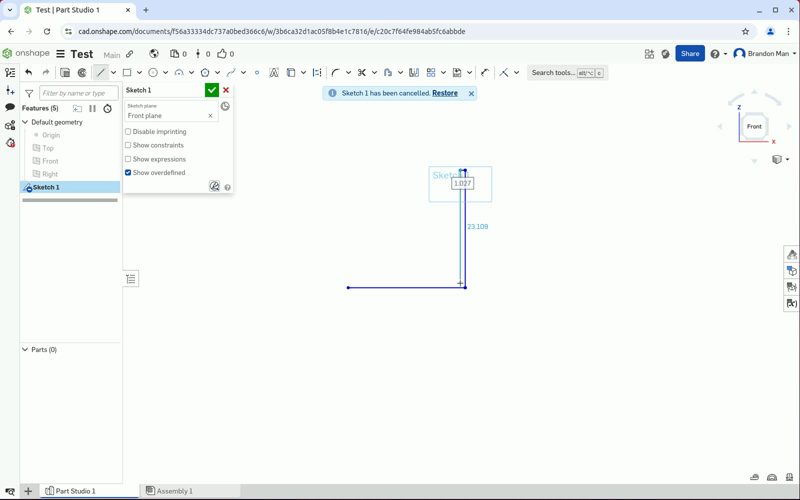
key_down(shift)
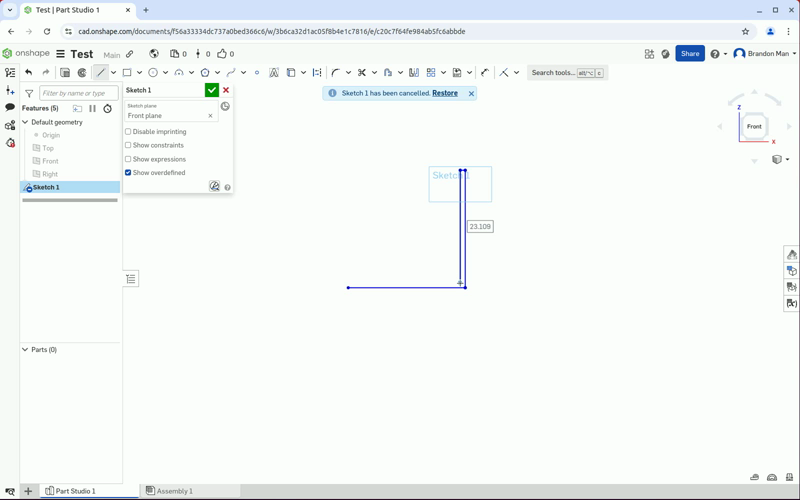
mouse_move(348, 282)
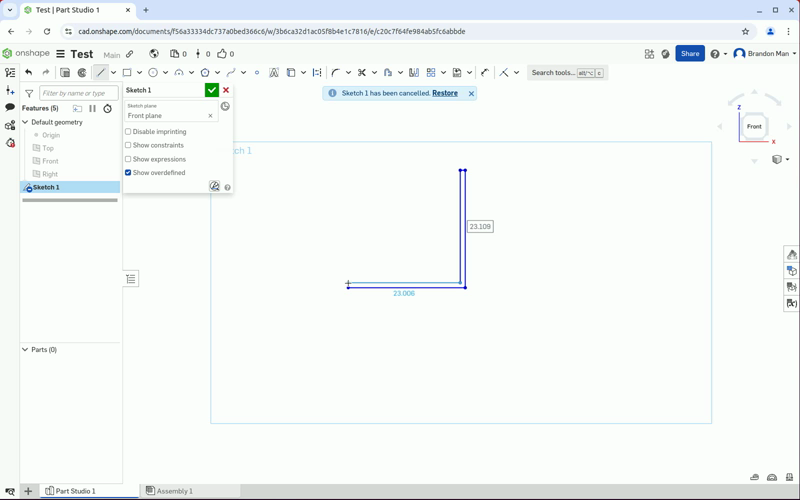
click(348, 282)
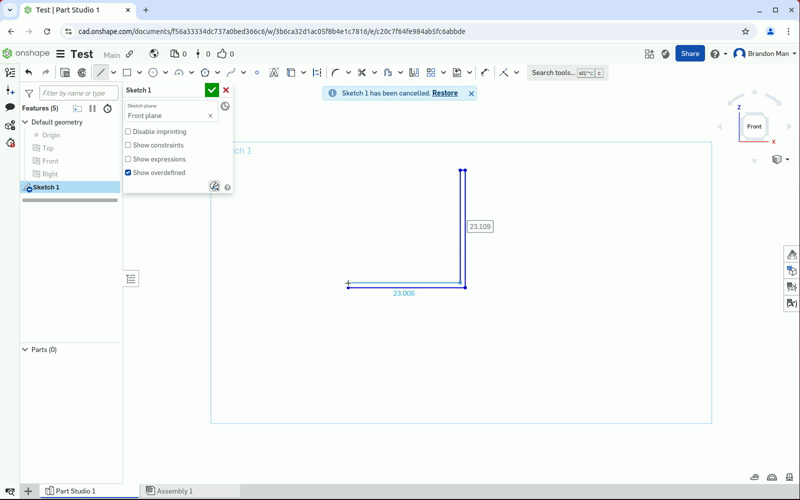
key_up(shift)
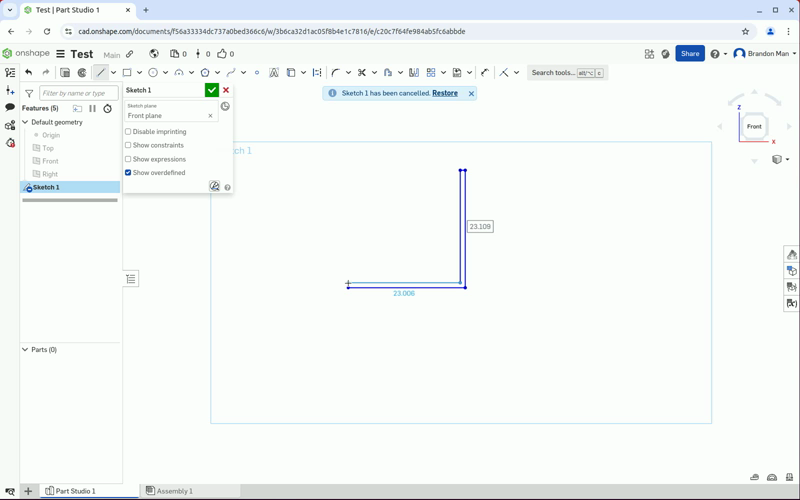
mouse_move(378, 282)
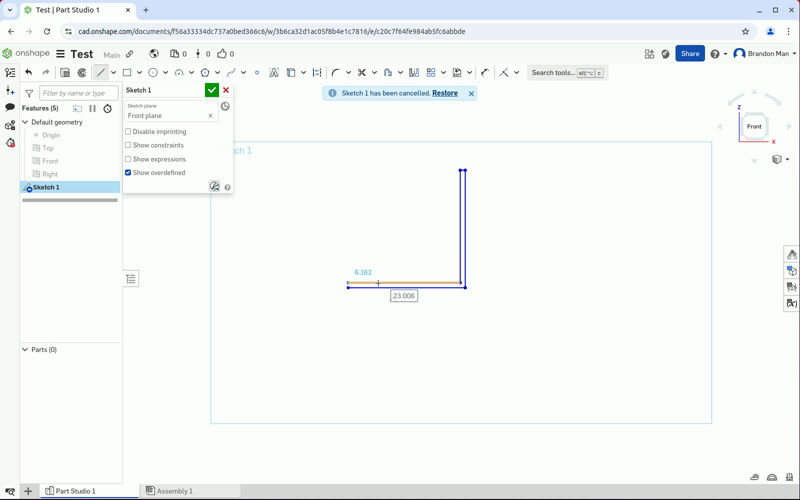
key_down(shift)
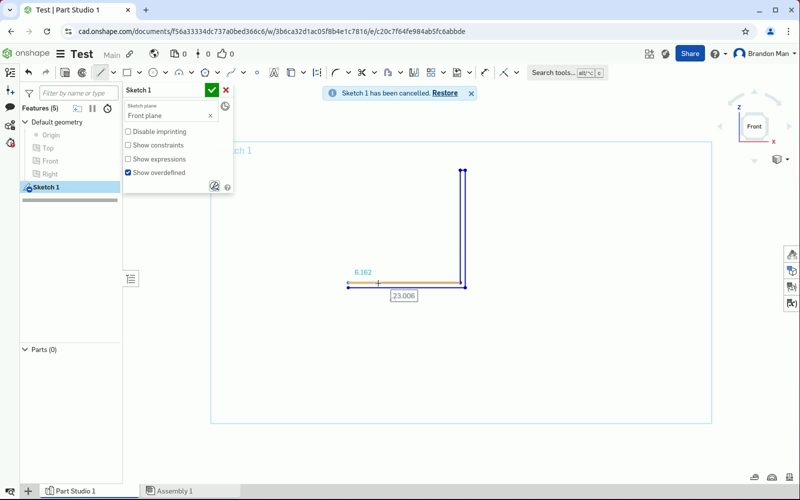
mouse_move(348, 287)
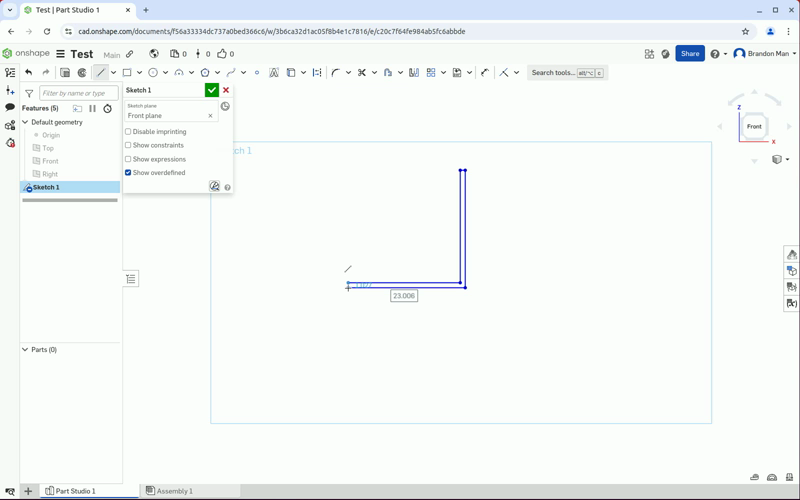
scroll(6)
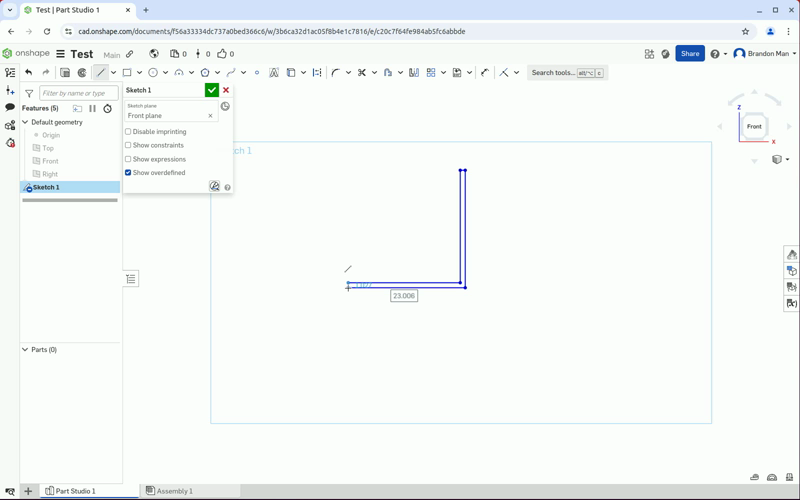
scroll(6)
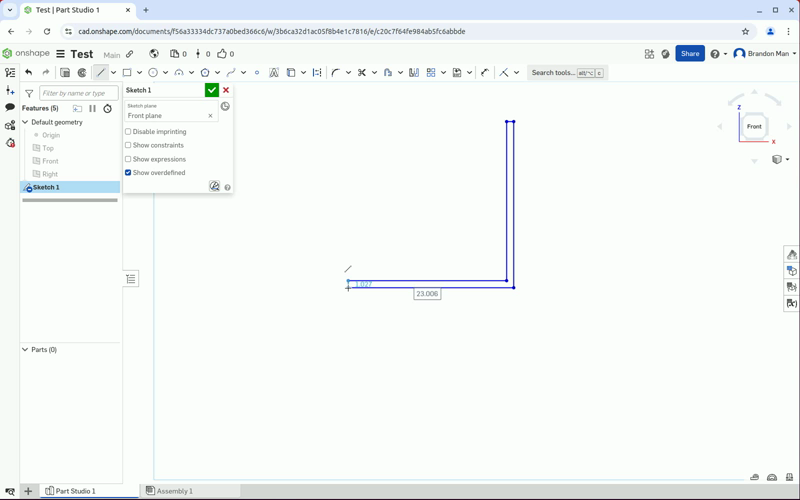
scroll(6)
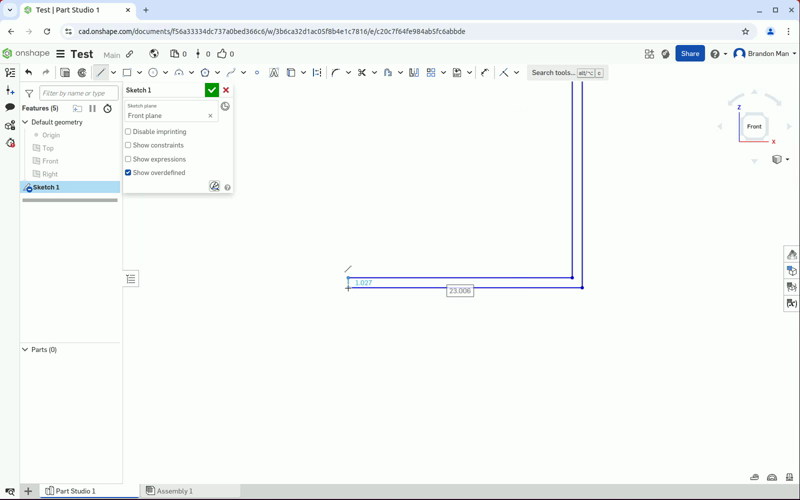
scroll(6)
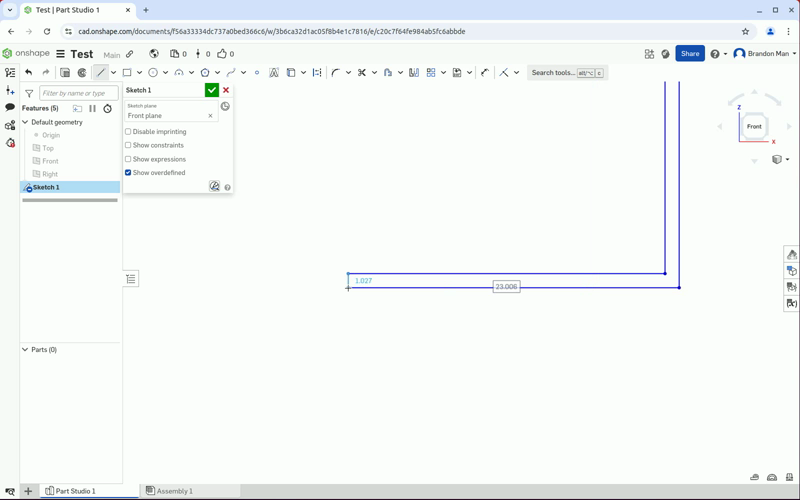
scroll(6)
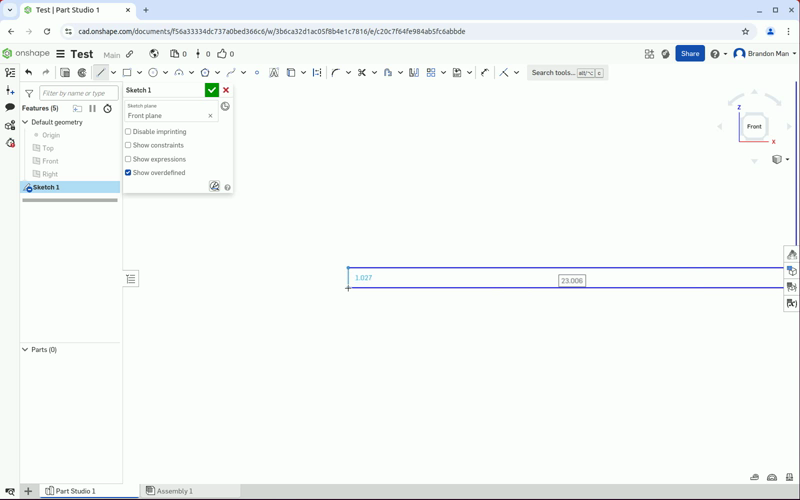
scroll(6)
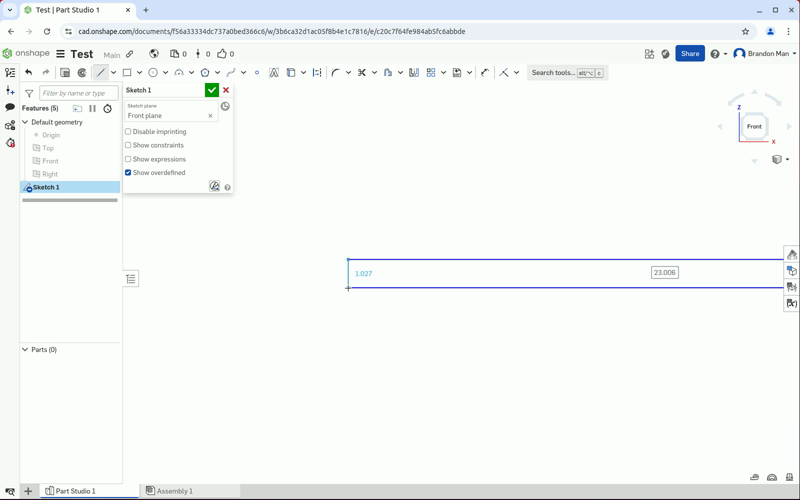
scroll(6)
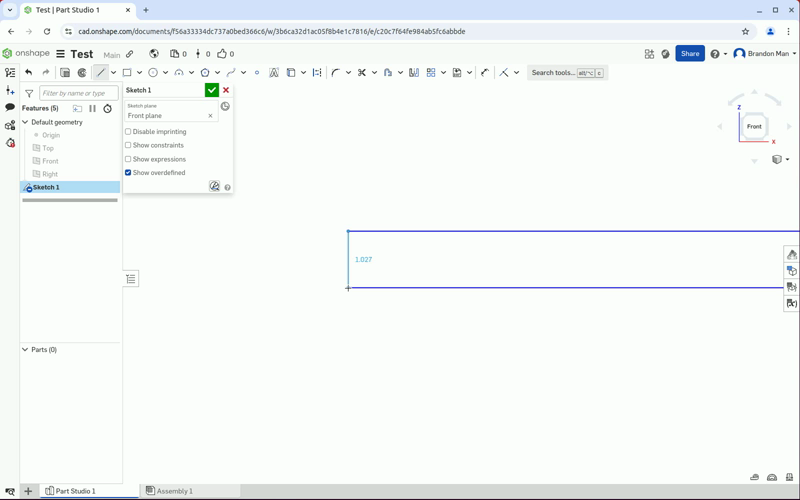
key_up(shift)
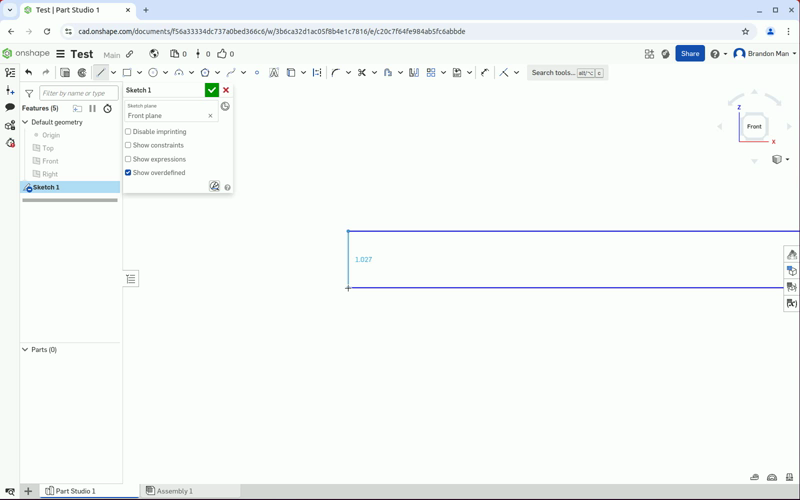
click(348, 287)
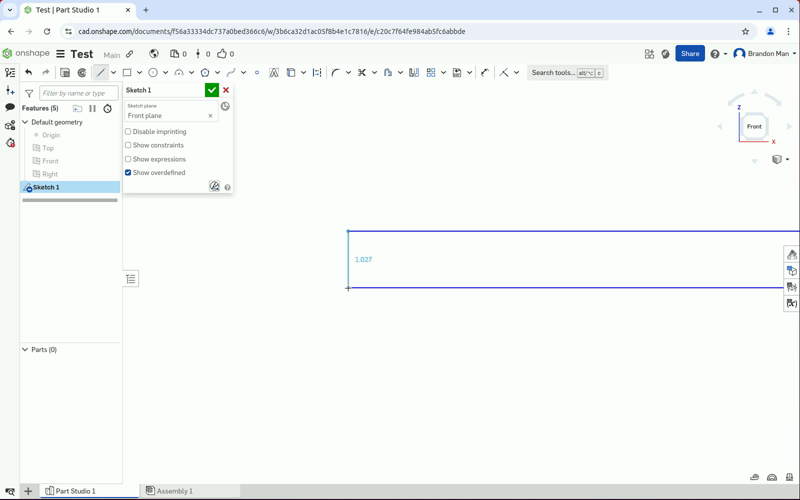
scroll(-6)
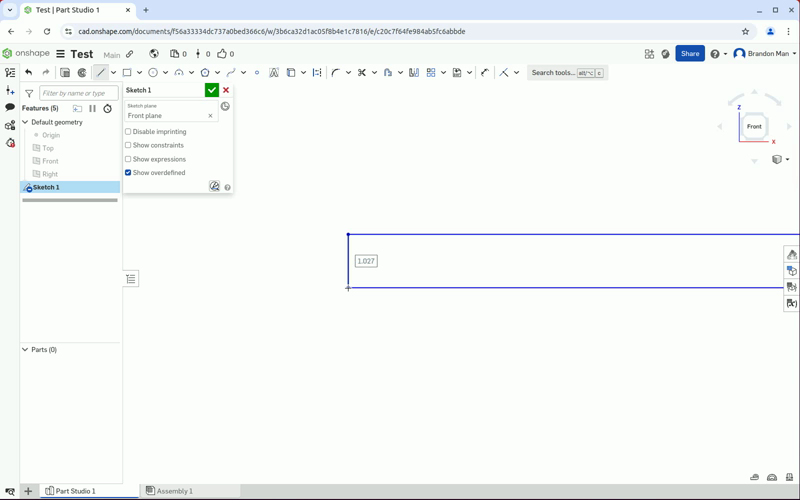
scroll(-6)
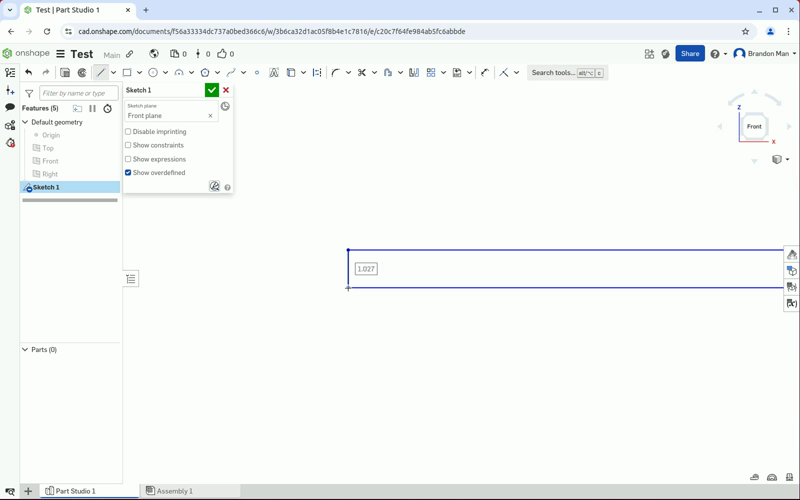
scroll(-6)
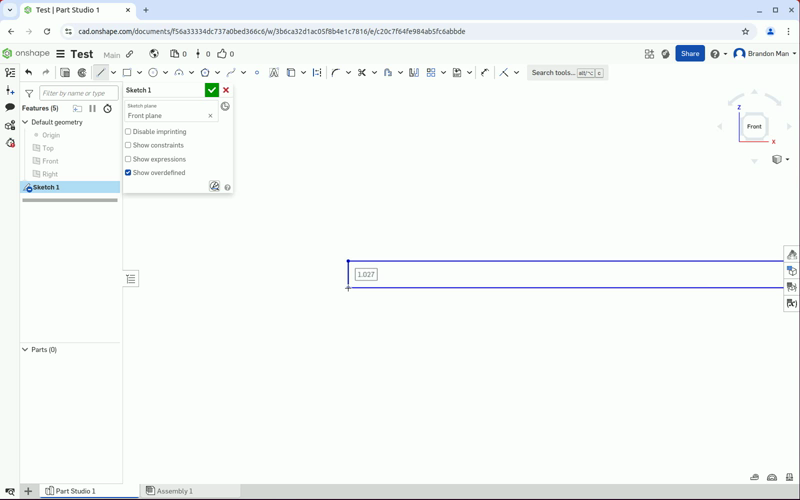
scroll(-6)
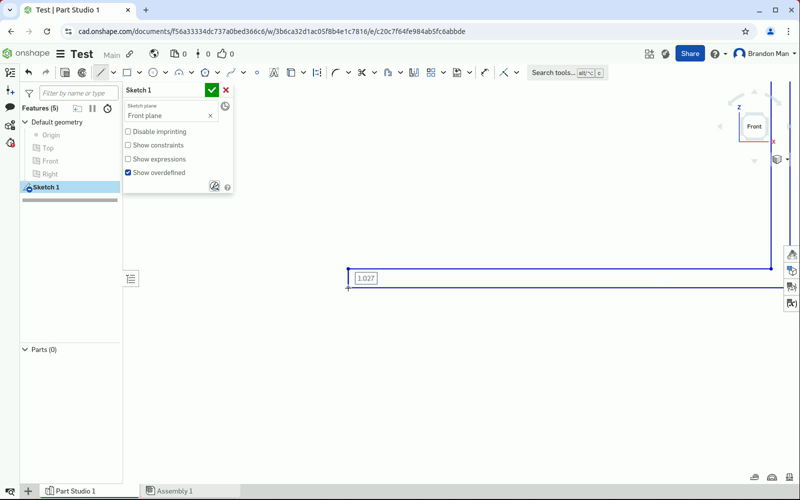
scroll(-6)
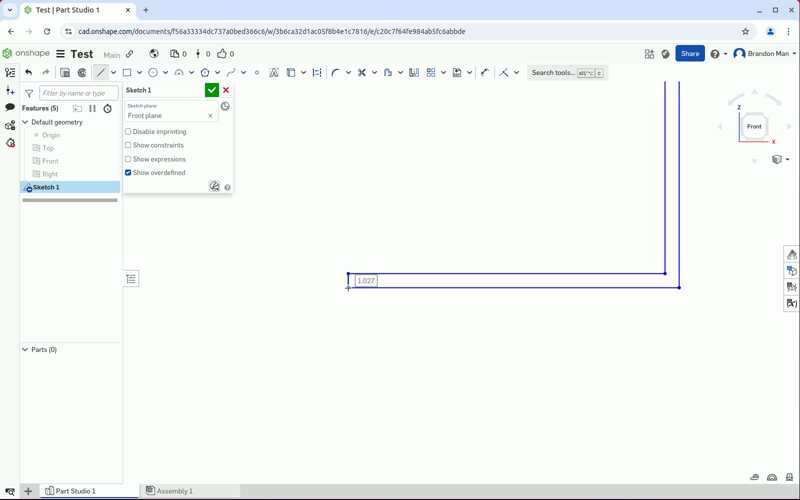
scroll(-6)
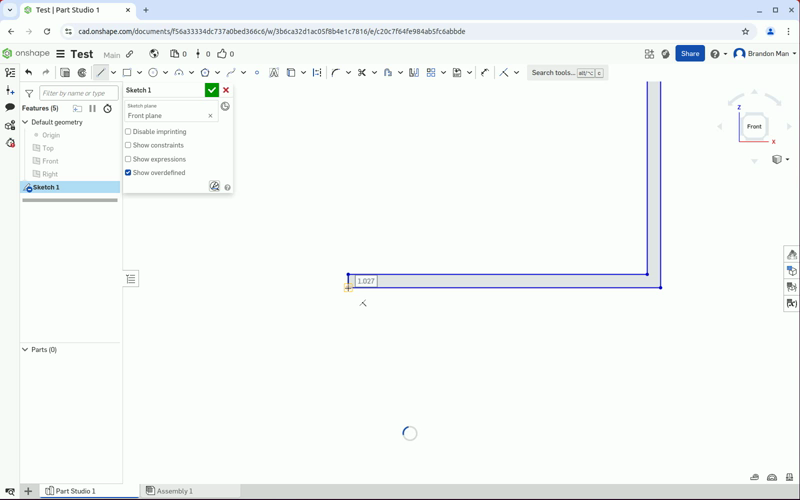
scroll(-6)
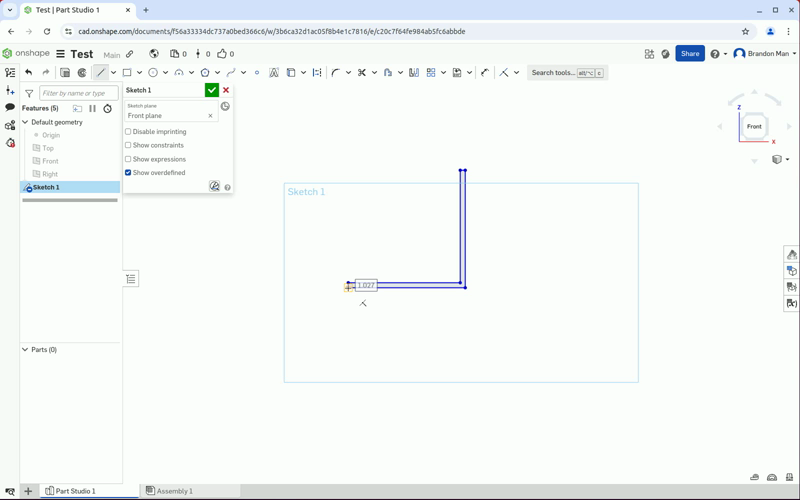
key(esc)
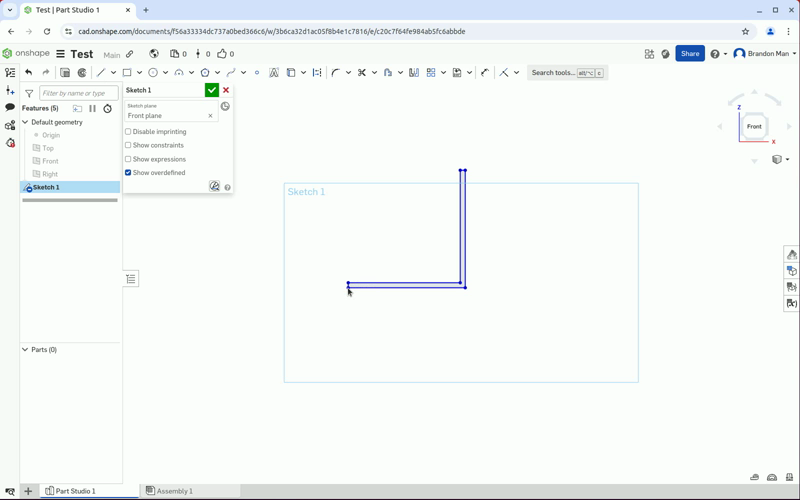
mouse_move(367, 284)
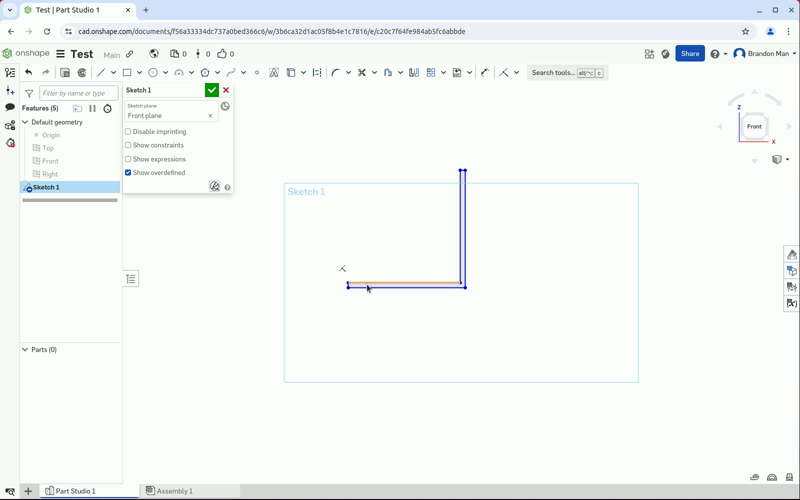
scroll(6)
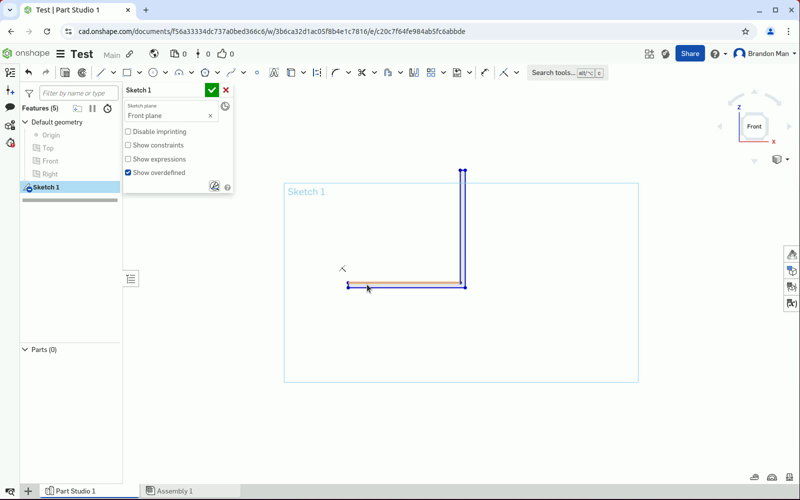
scroll(6)
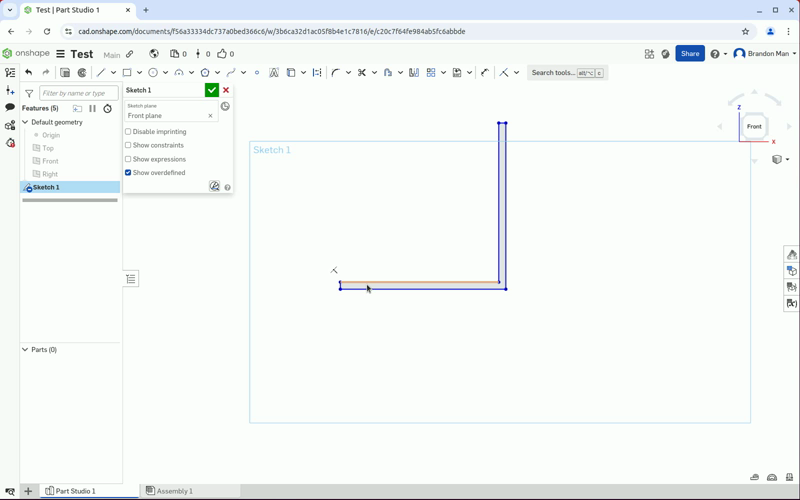
scroll(6)
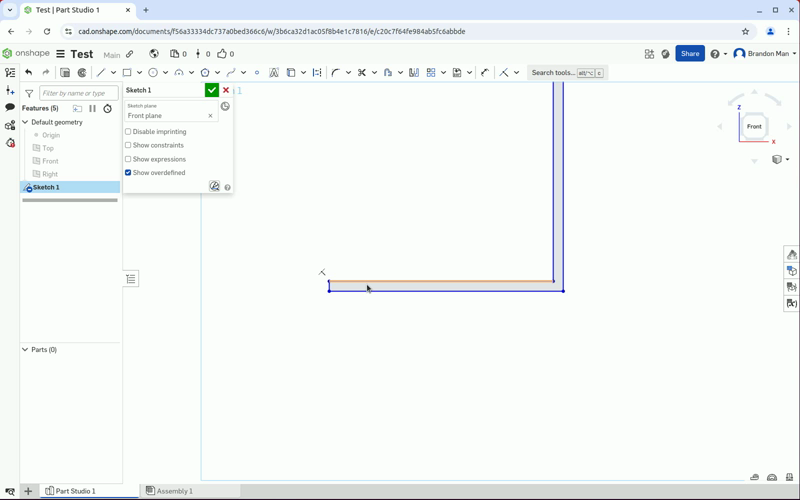
scroll(6)
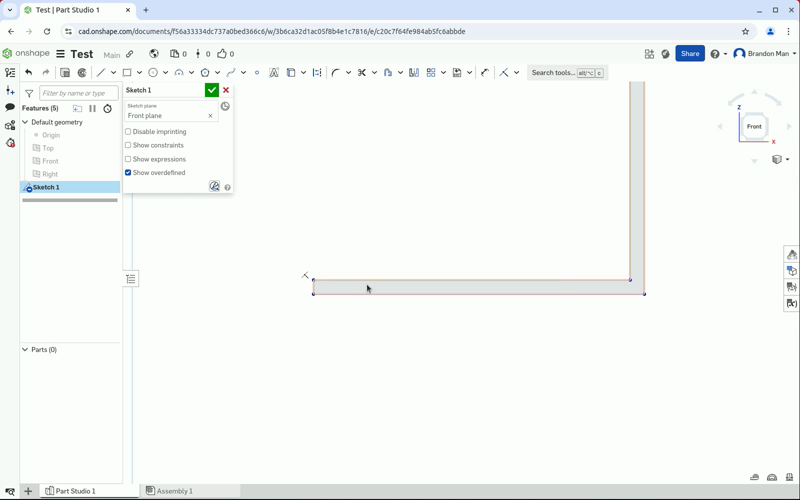
scroll(6)
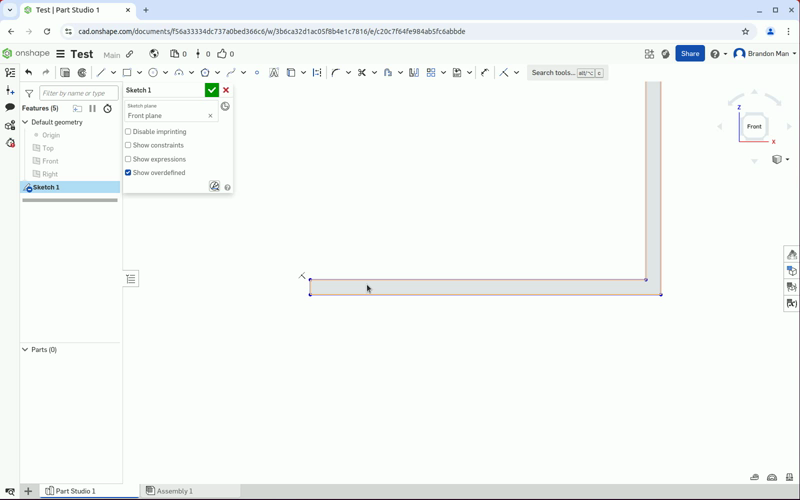
scroll(6)
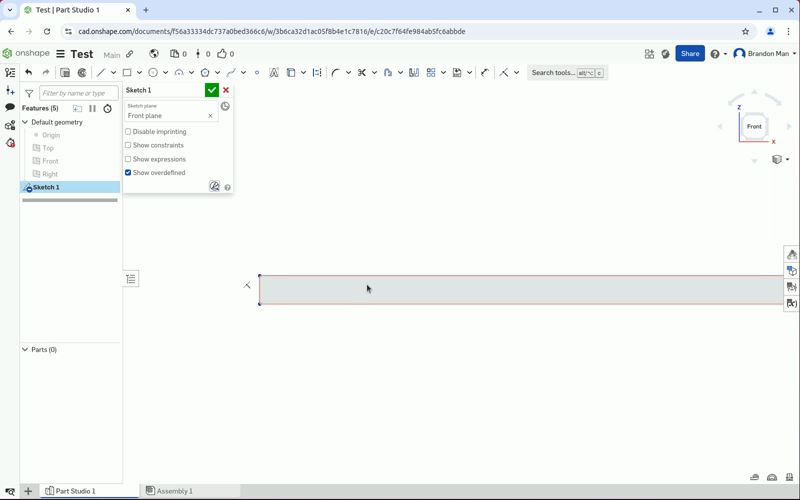
scroll(6)
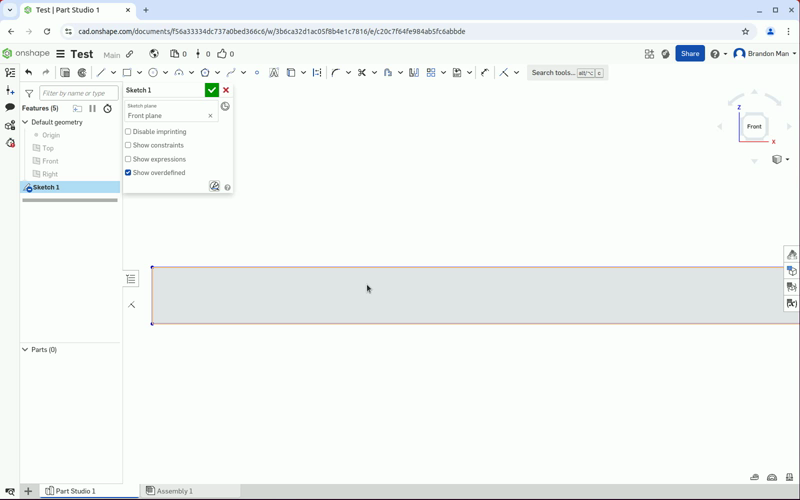
click(367, 284)
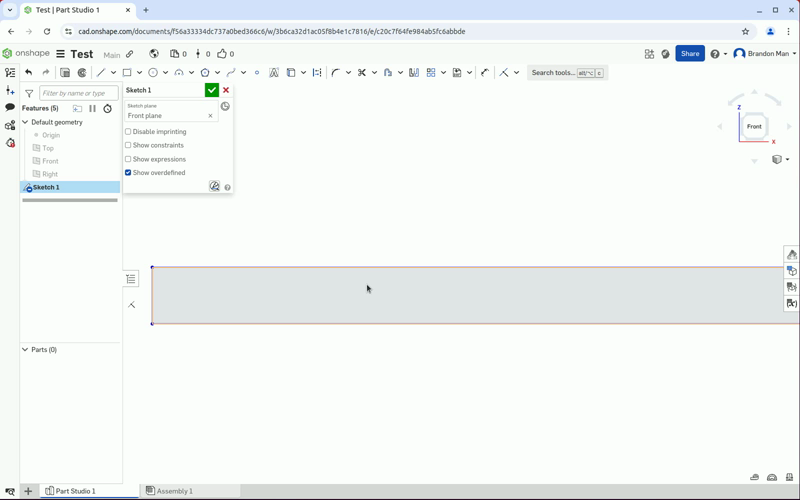
scroll(-6)
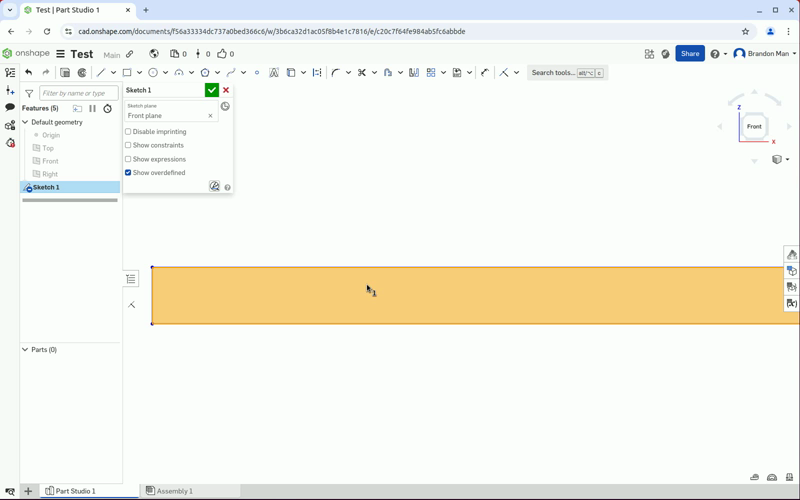
scroll(-6)
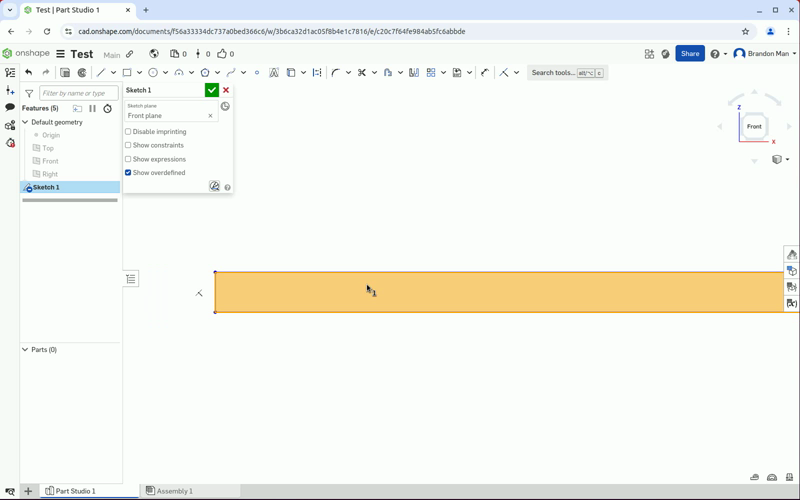
scroll(-6)
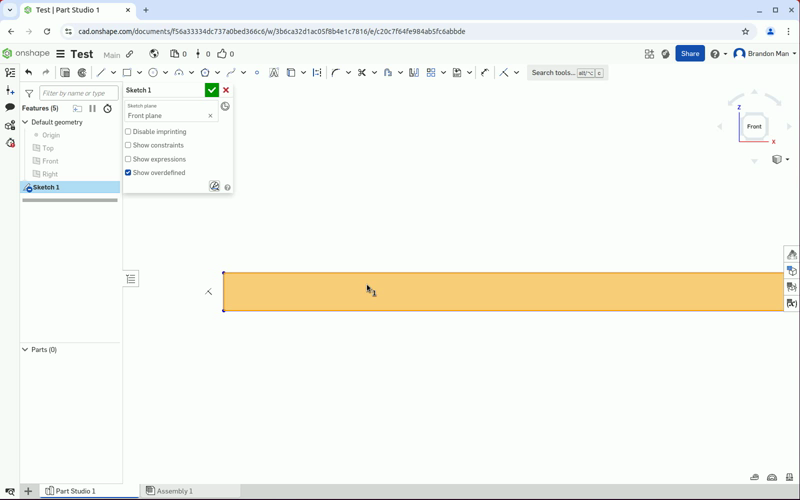
scroll(-6)
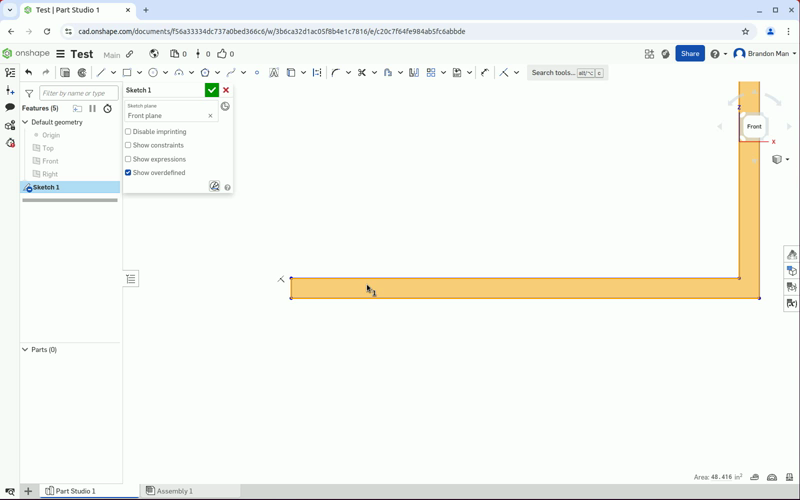
scroll(-6)
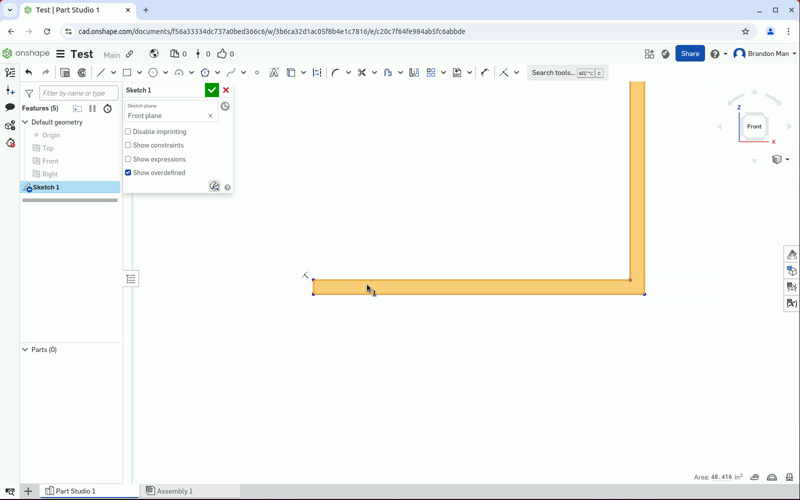
scroll(-6)
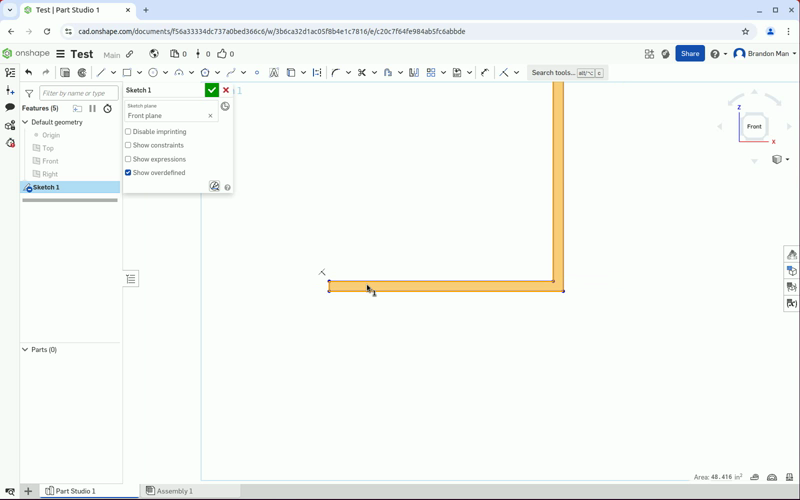
scroll(-6)
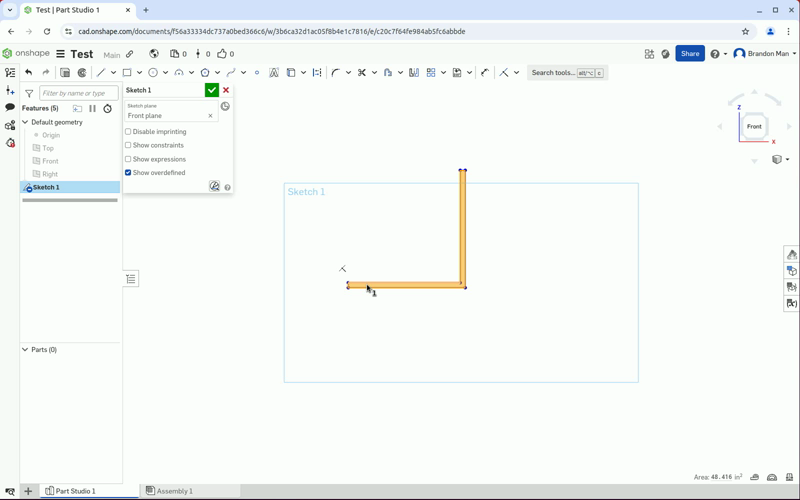
mouse_move(73, 352)
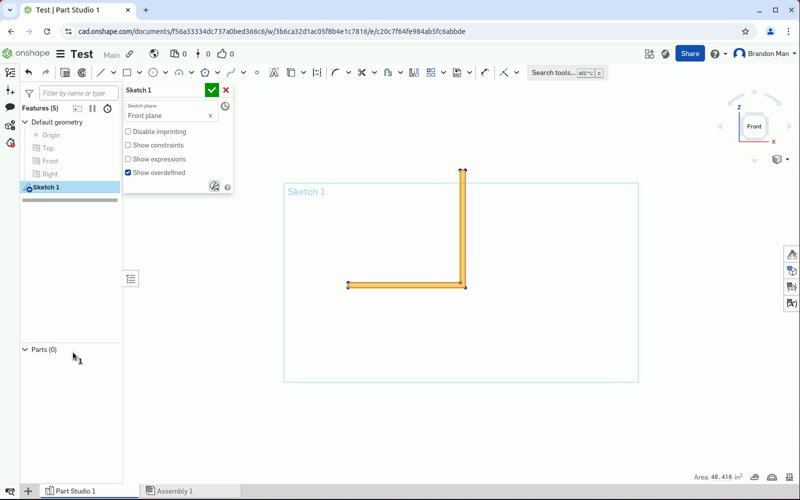
key(shift+y)
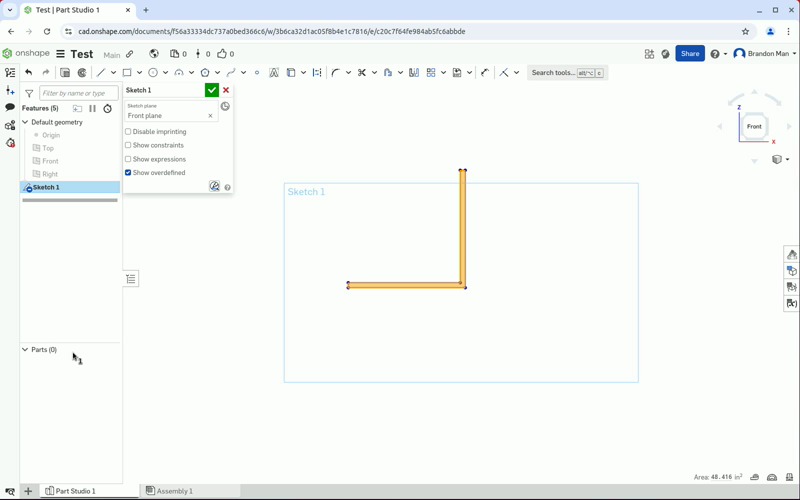
key(shift+e)
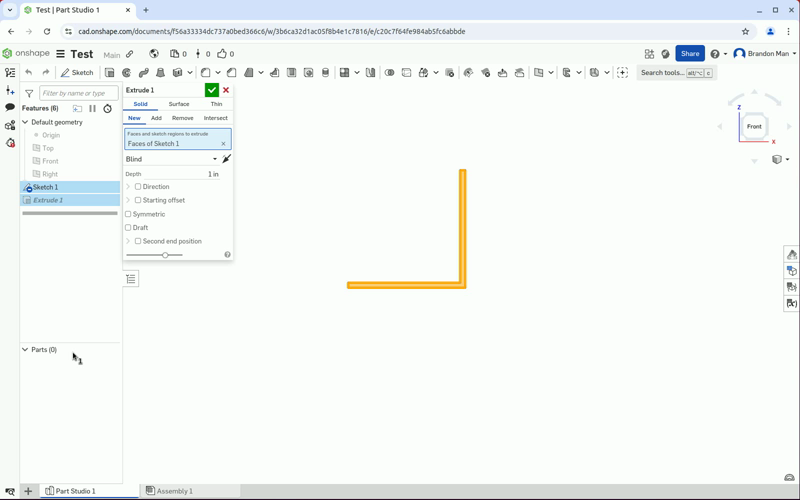
mouse_move(143, 106)
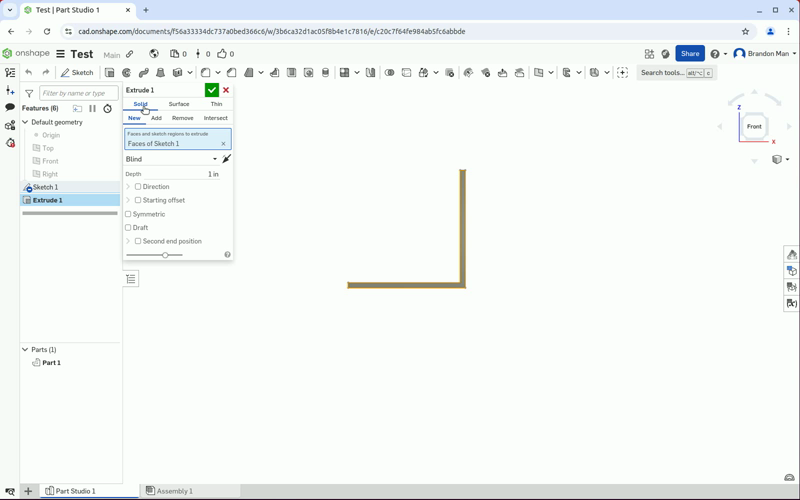
click(143, 106)
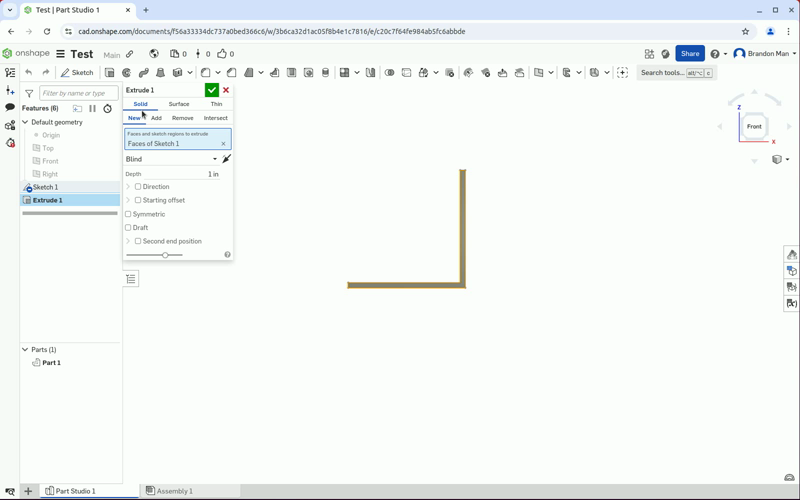
mouse_move(137, 120)
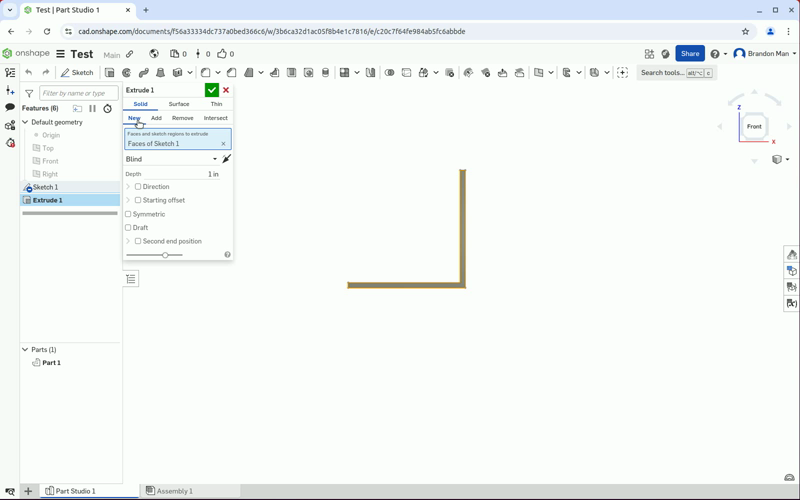
click(137, 120)
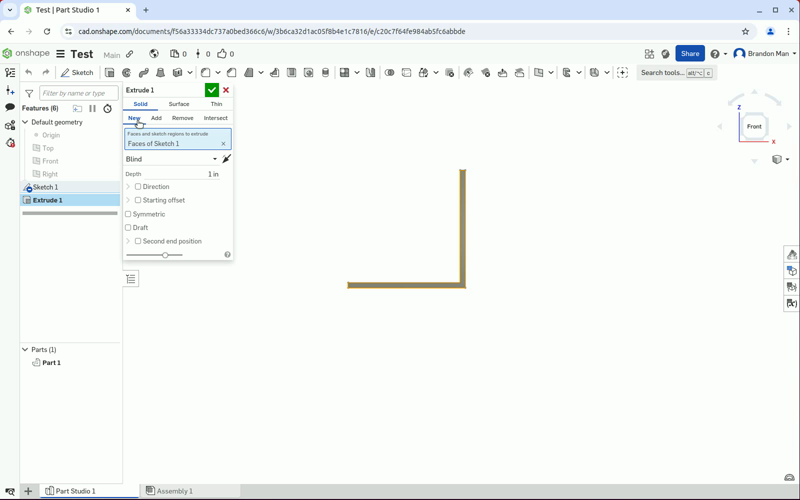
key(tab, 4)
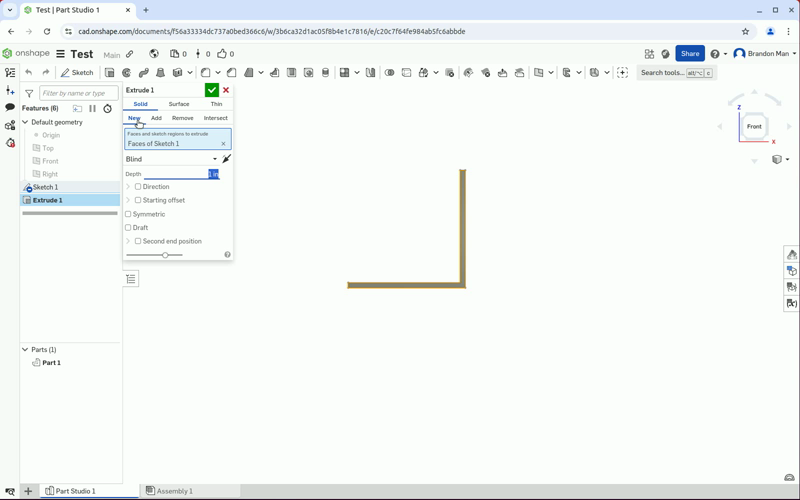
text(11.554)
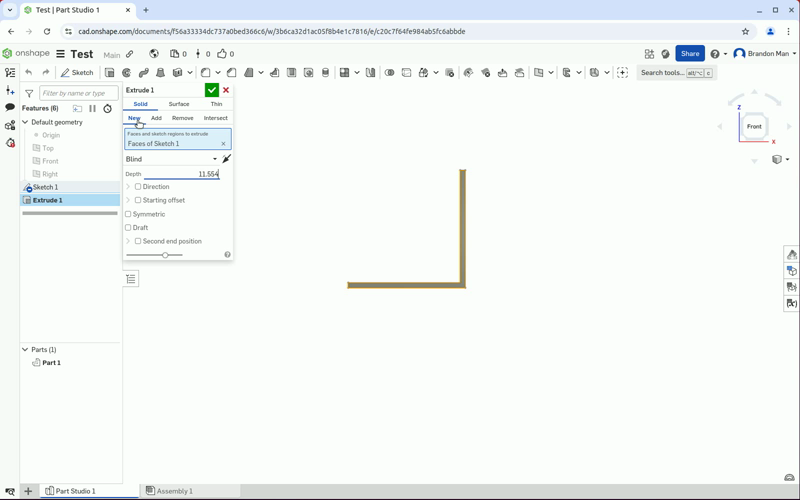
key(enter)
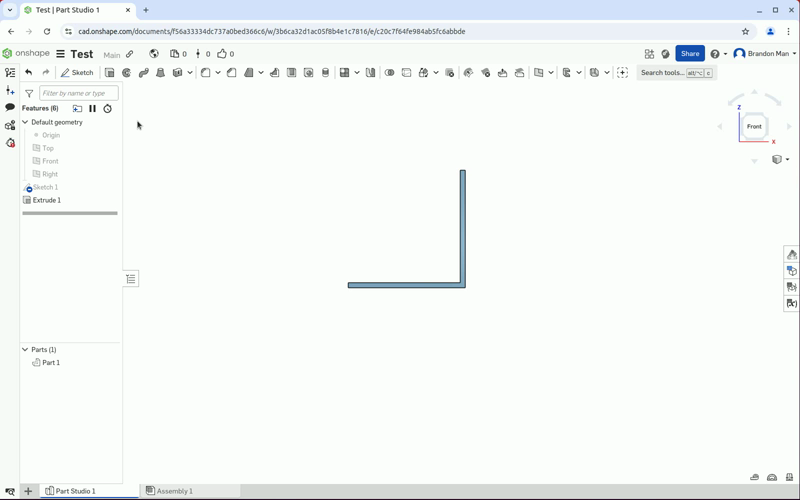
key(shift+h)
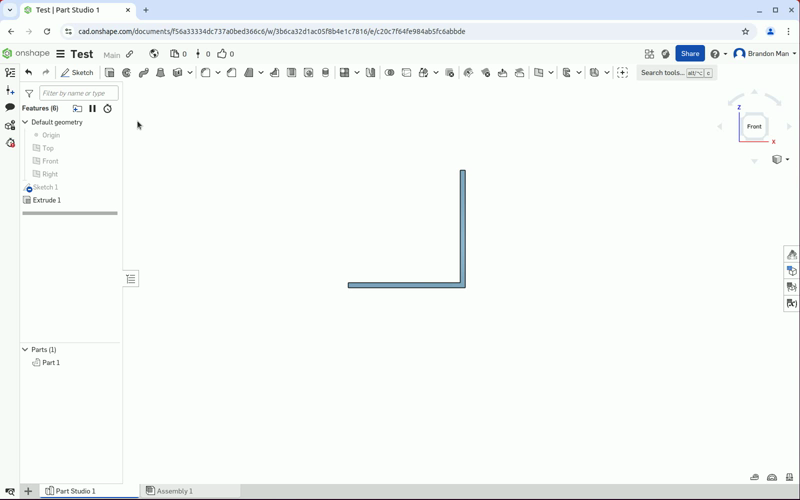
key(shift+h)
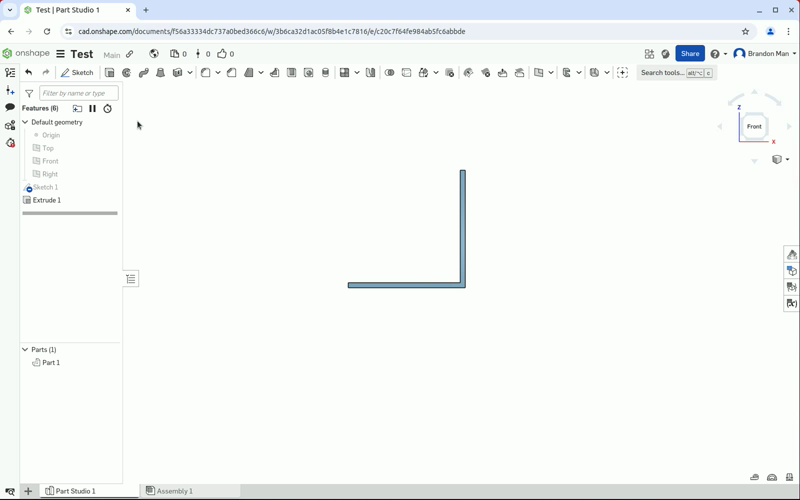
mouse_move(73, 189)
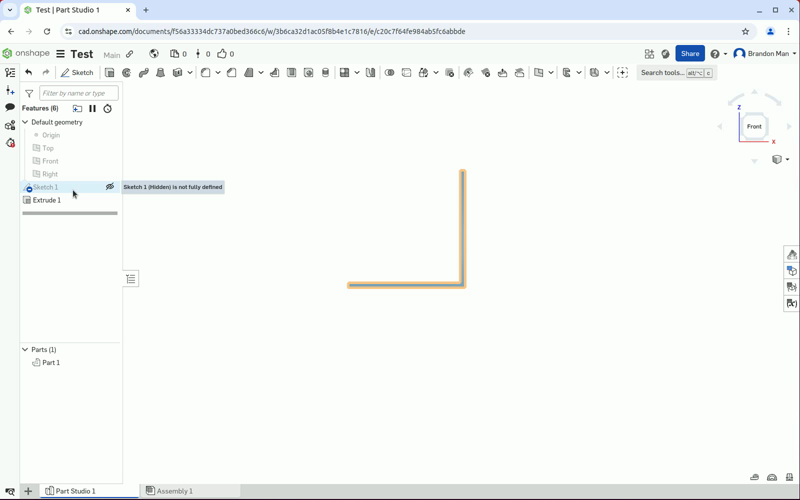
click(73, 189)
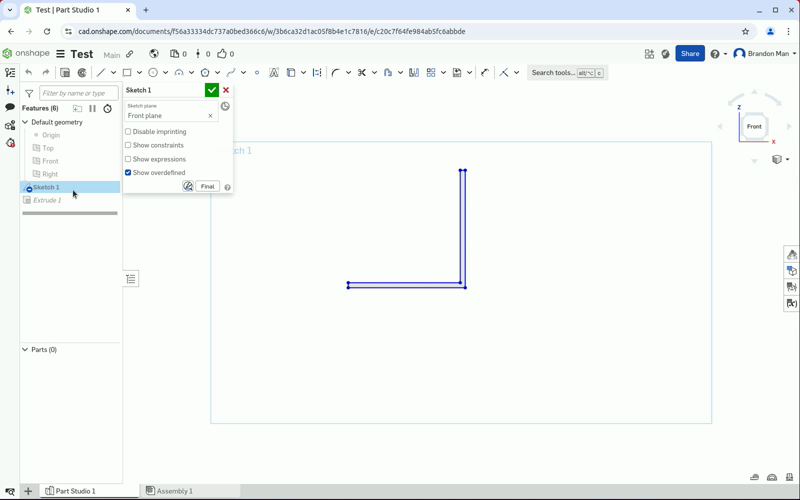
mouse_move(229, 92)
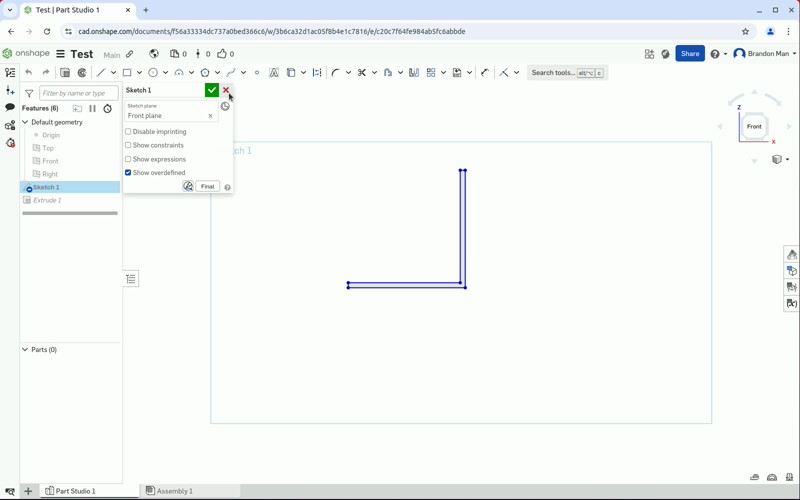
click(229, 92)
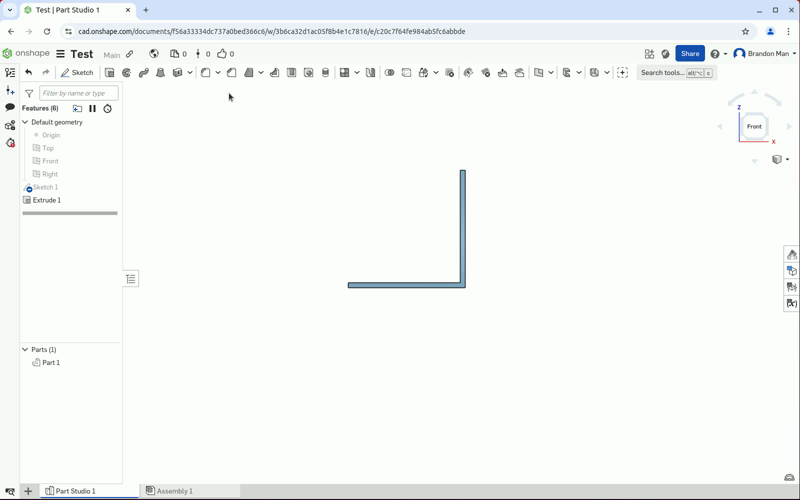
mouse_move(73, 352)
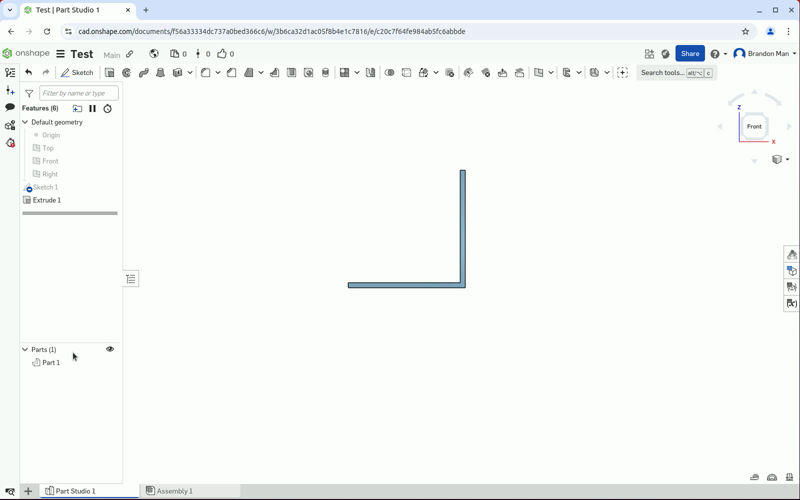
key(y)
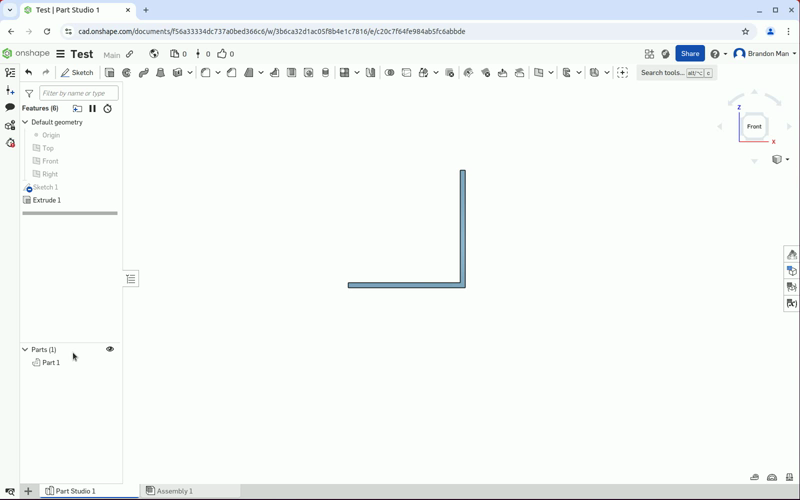
key(shift+p)
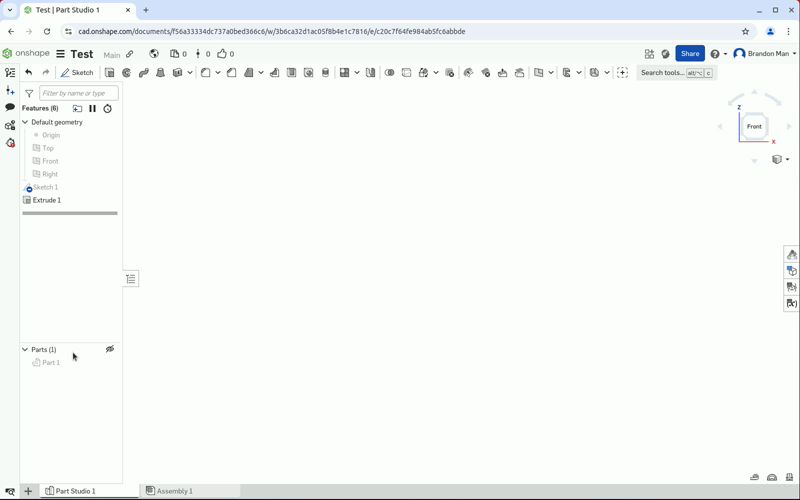
key(space)
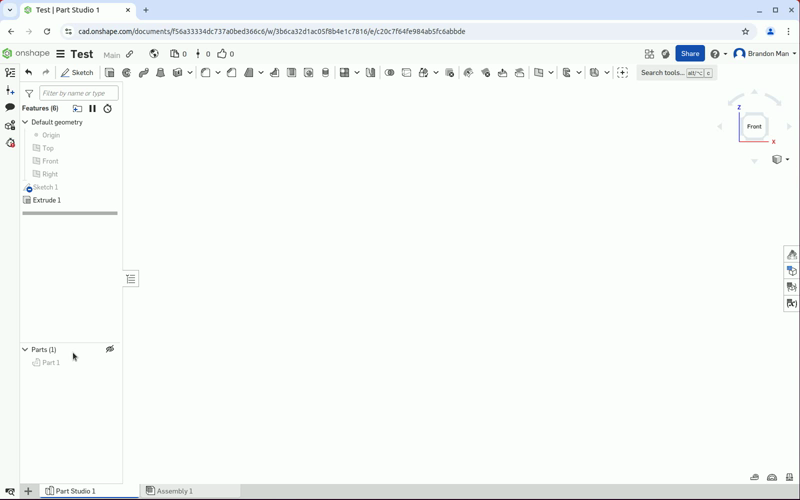
key_down(shift)
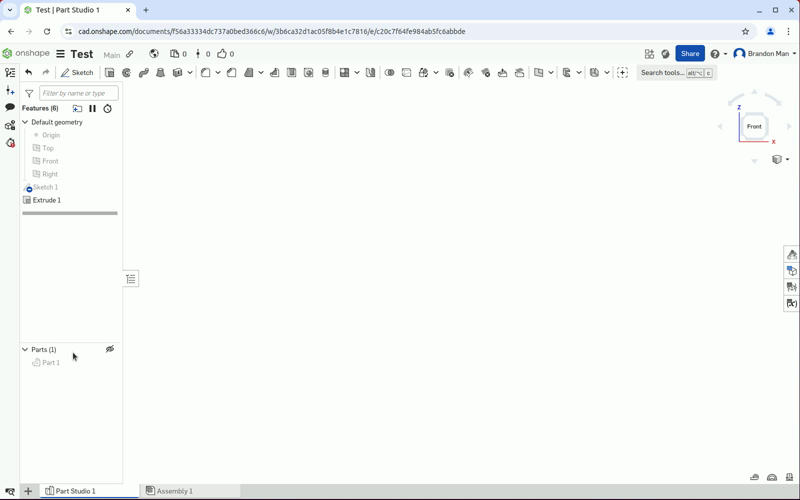
key(down)
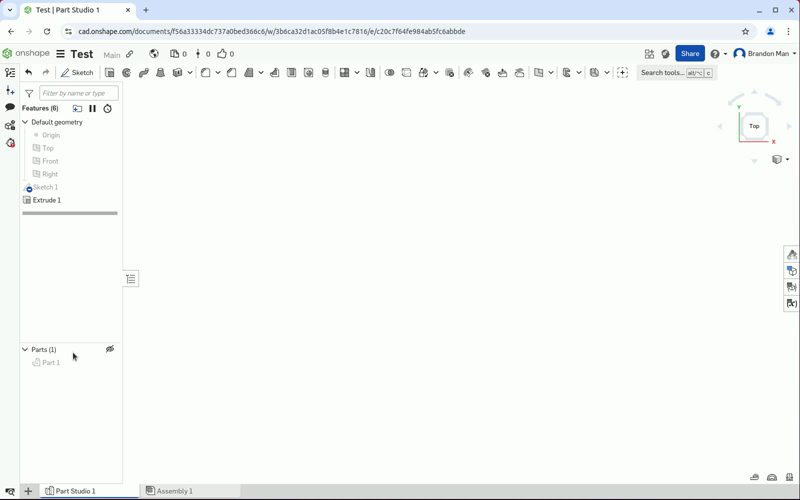
key_up(shift)
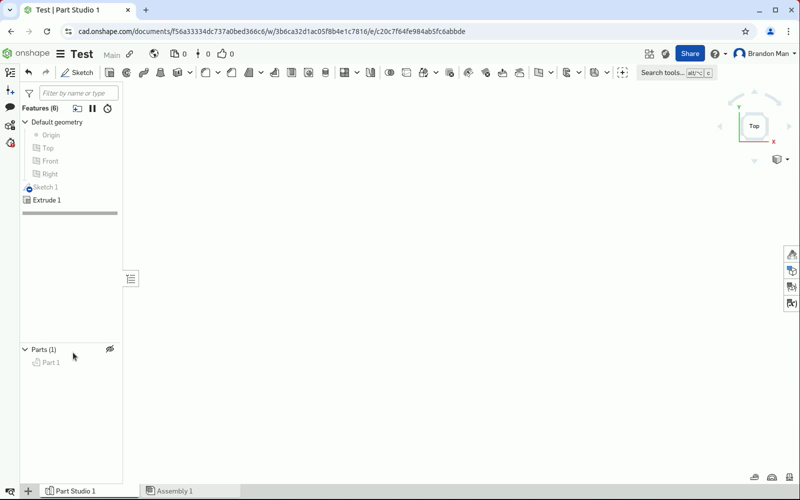
mouse_move(73, 352)
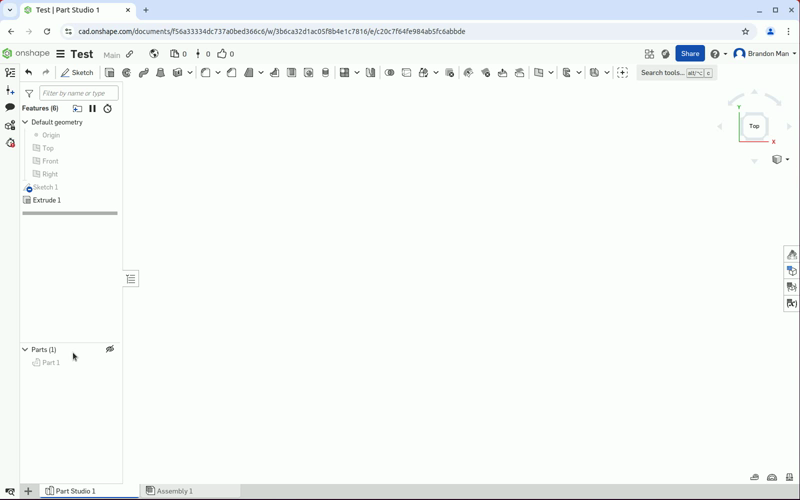
key(shift+y)
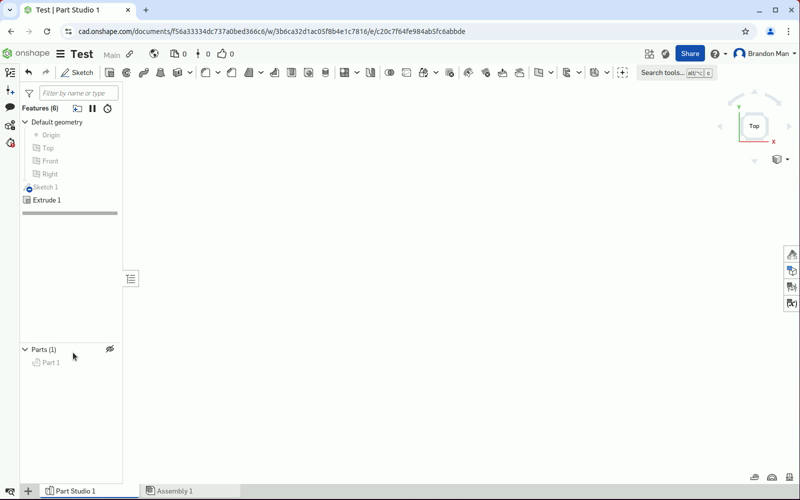
key(shift+s)
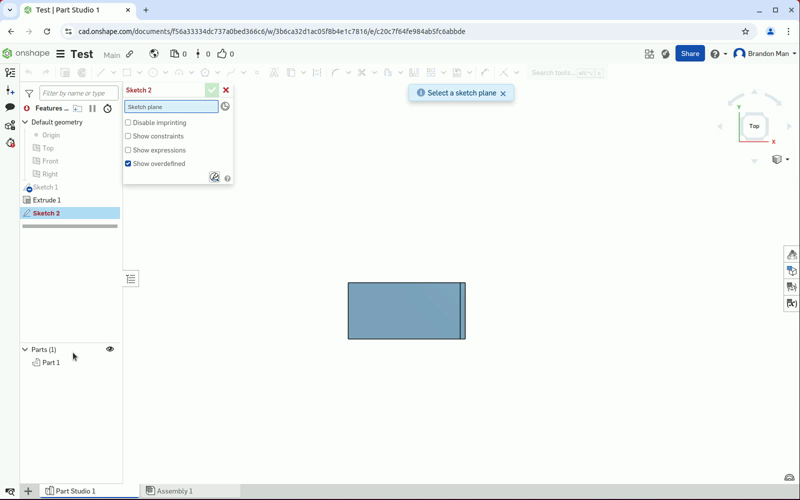
mouse_move(73, 150)
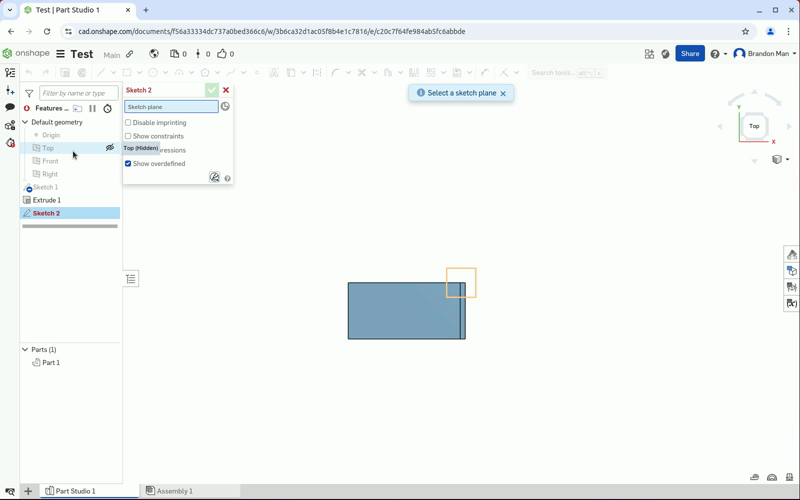
click(73, 150)
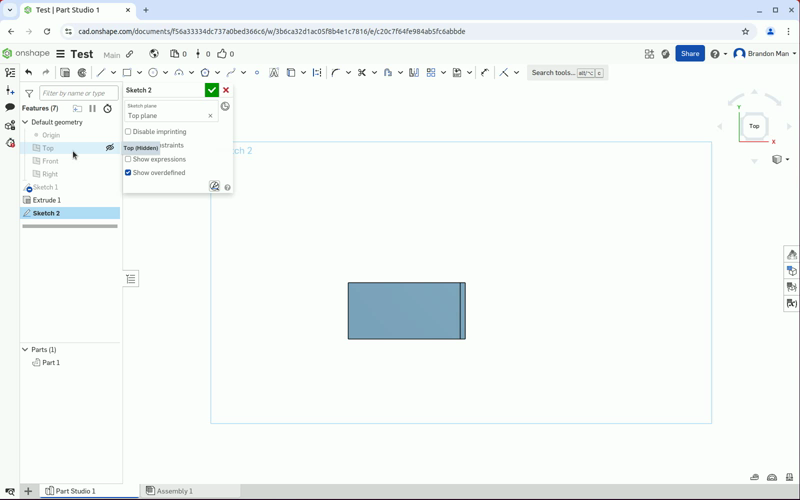
mouse_move(73, 352)
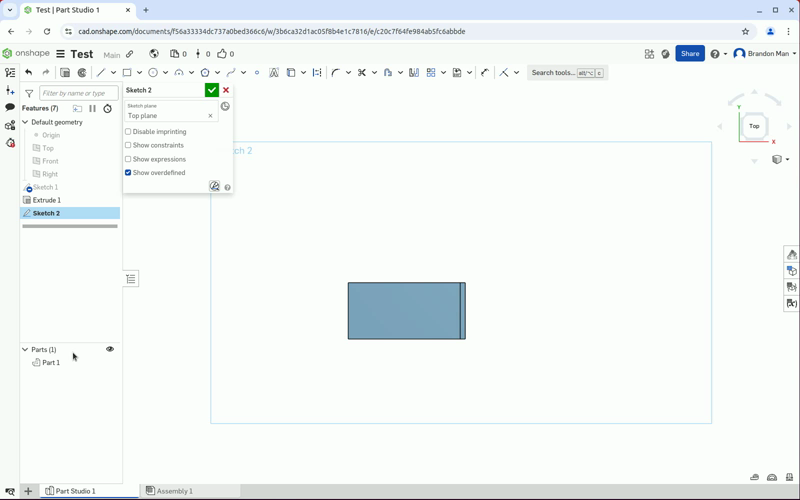
key(y)
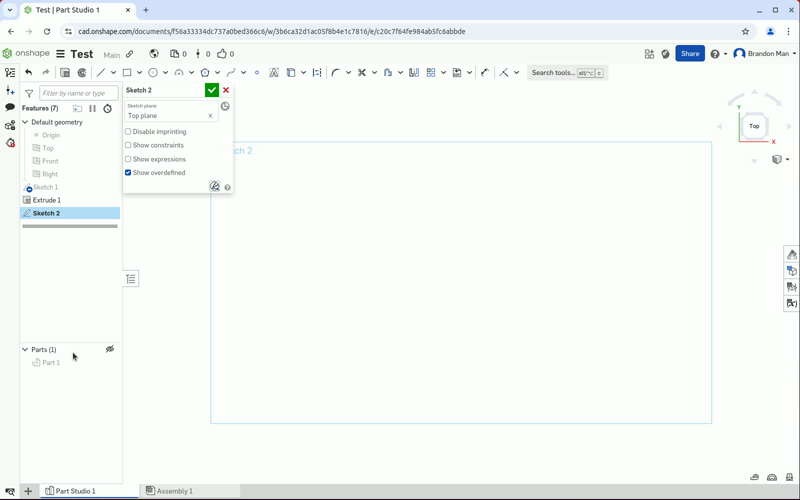
key(l)
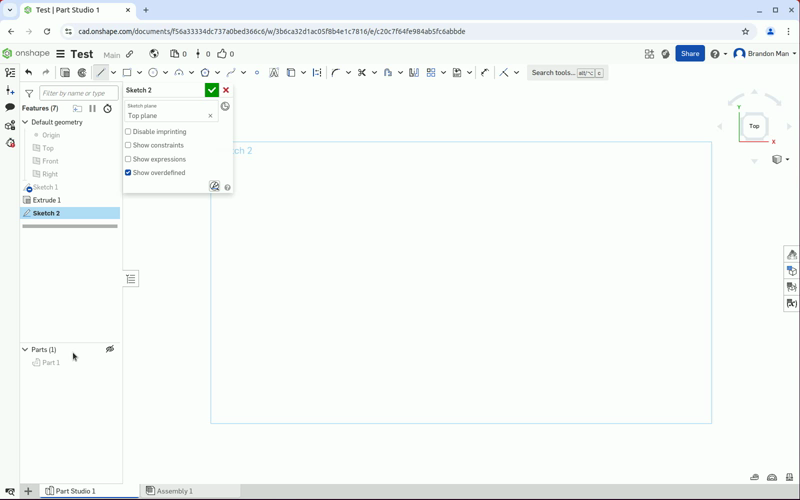
key_down(shift)
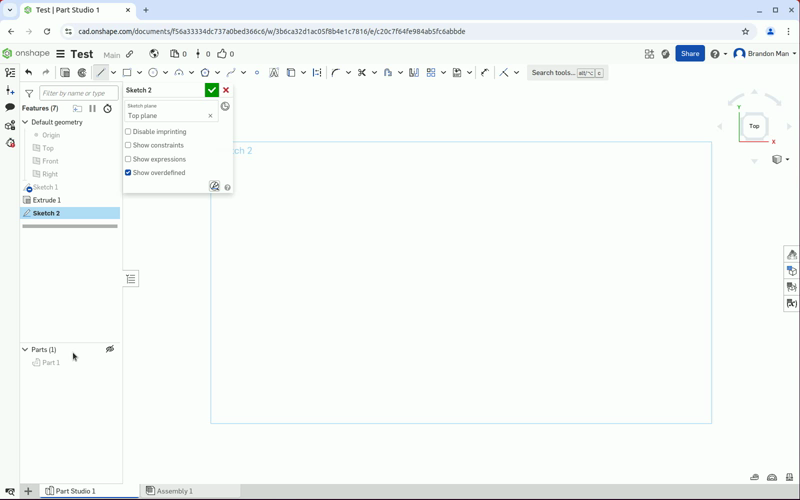
mouse_move(424, 301)
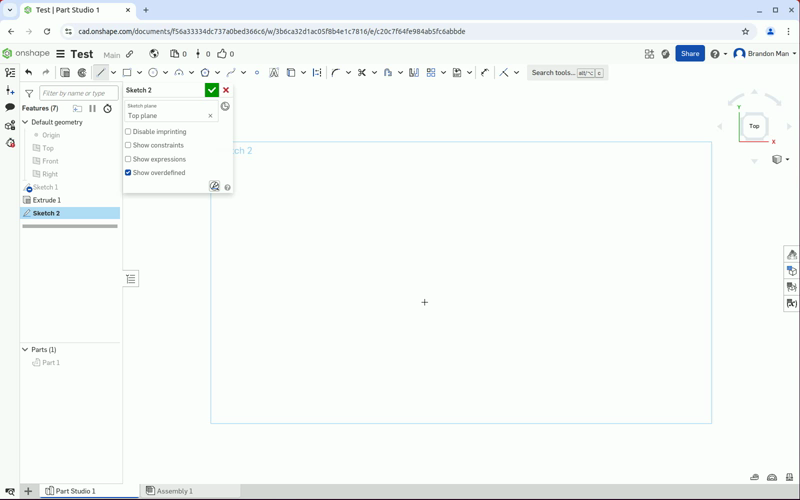
click(424, 301)
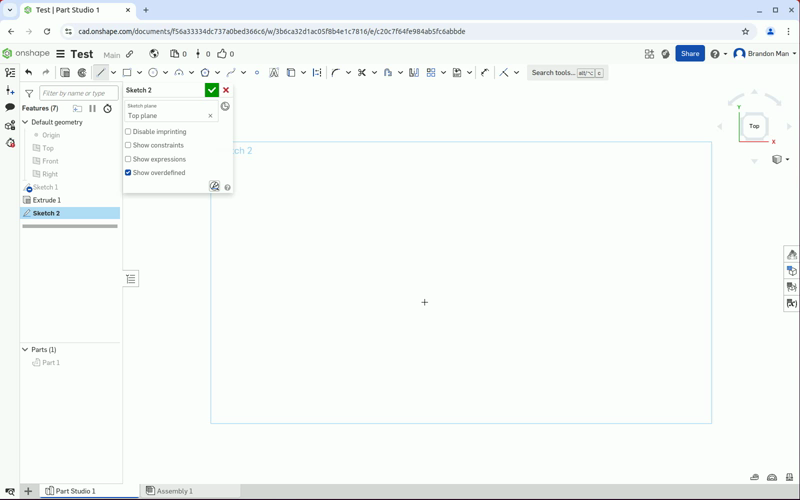
key_up(shift)
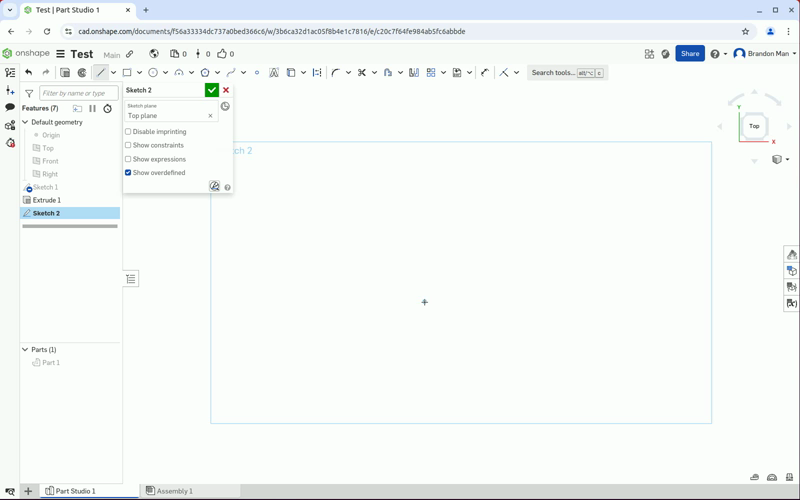
key_down(shift)
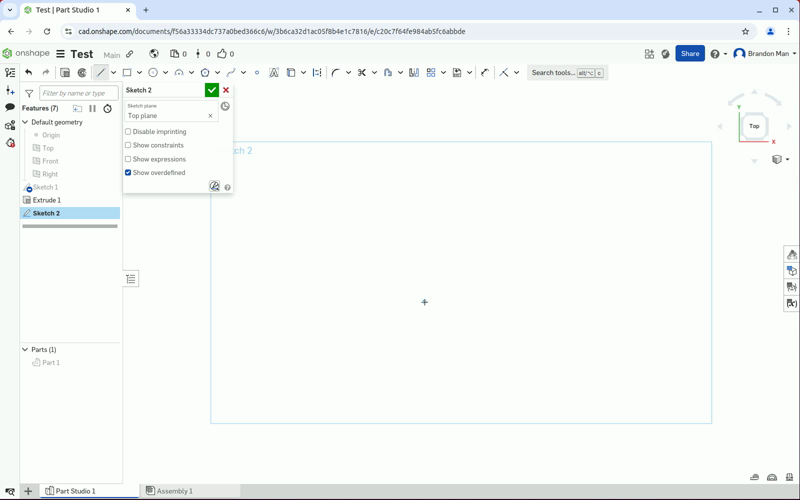
mouse_move(454, 301)
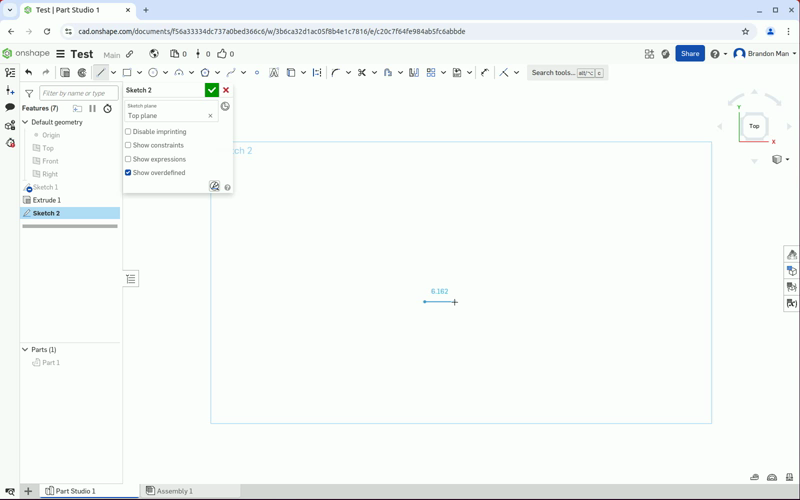
mouse_move(461, 301)
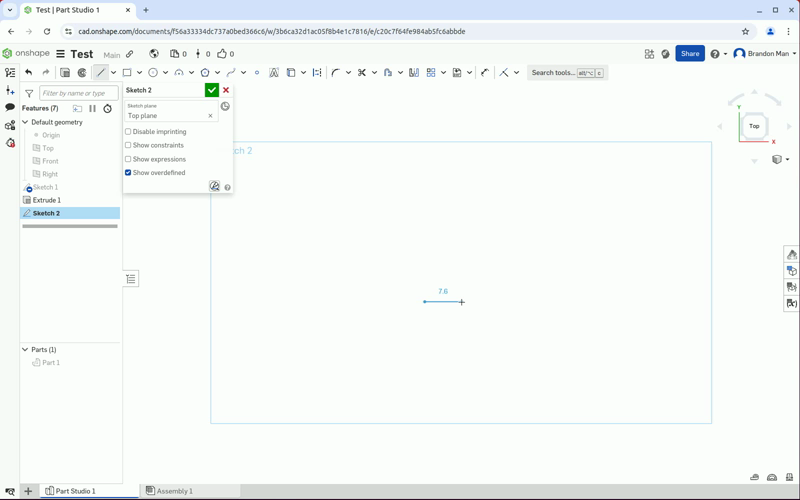
click(461, 301)
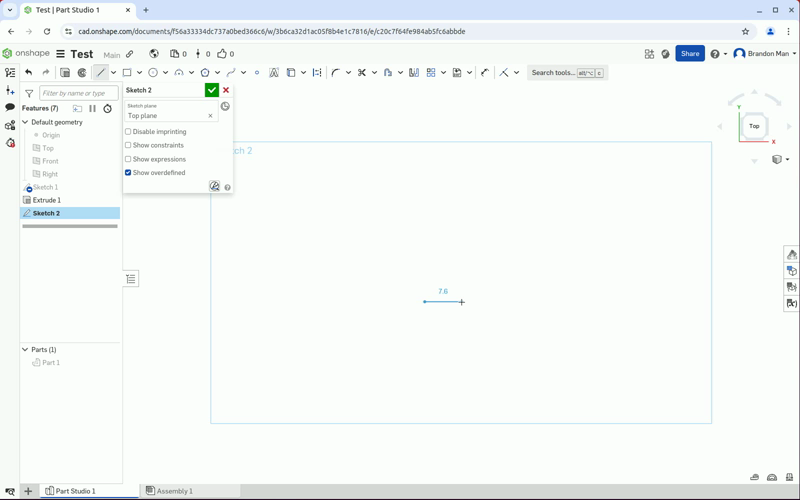
key_up(shift)
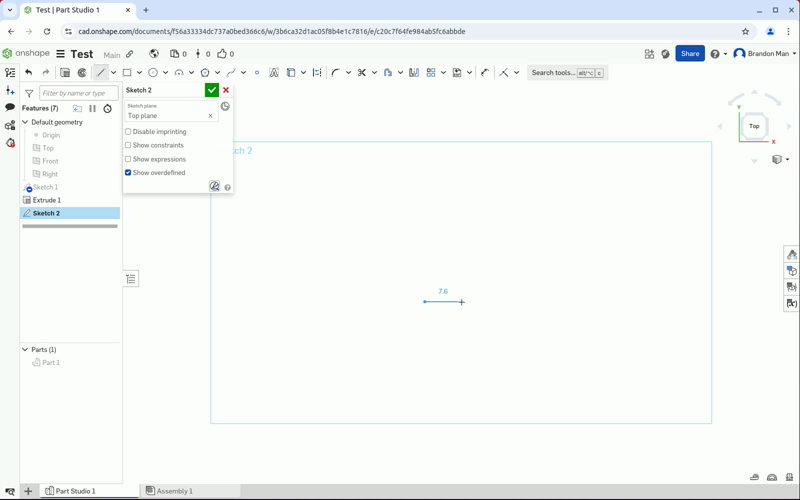
key_down(shift)
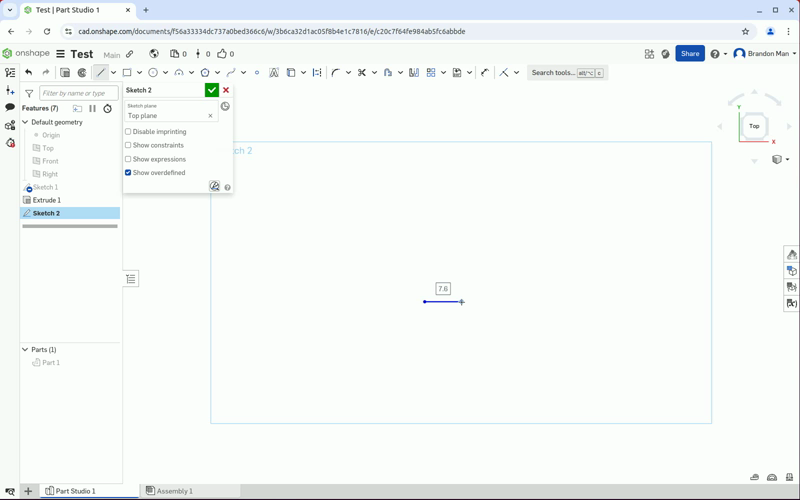
mouse_move(491, 301)
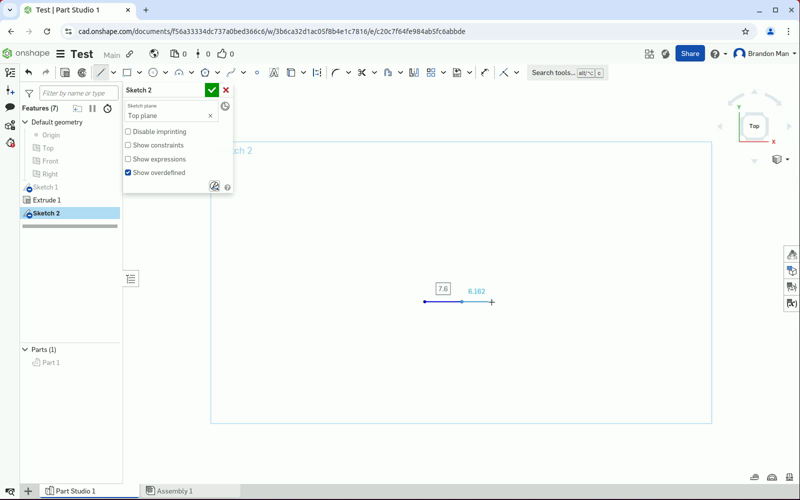
mouse_move(461, 297)
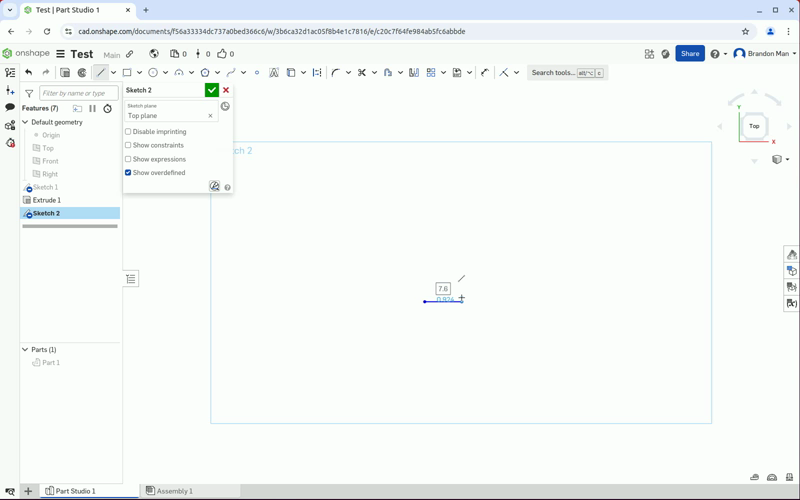
scroll(6)
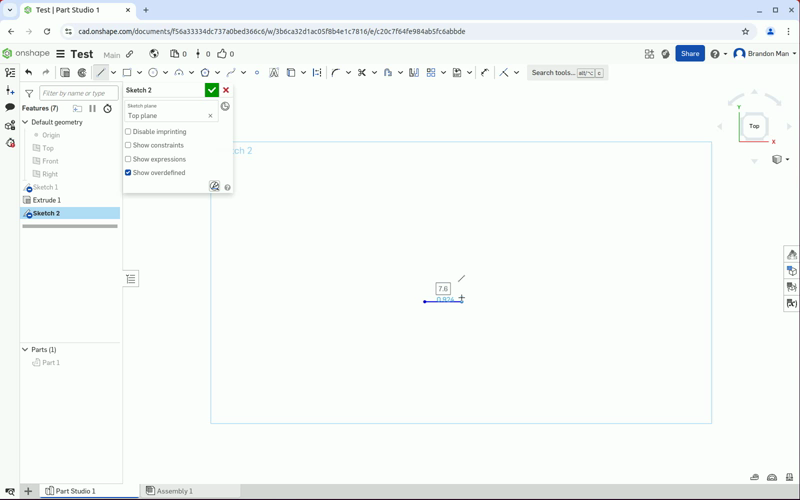
scroll(6)
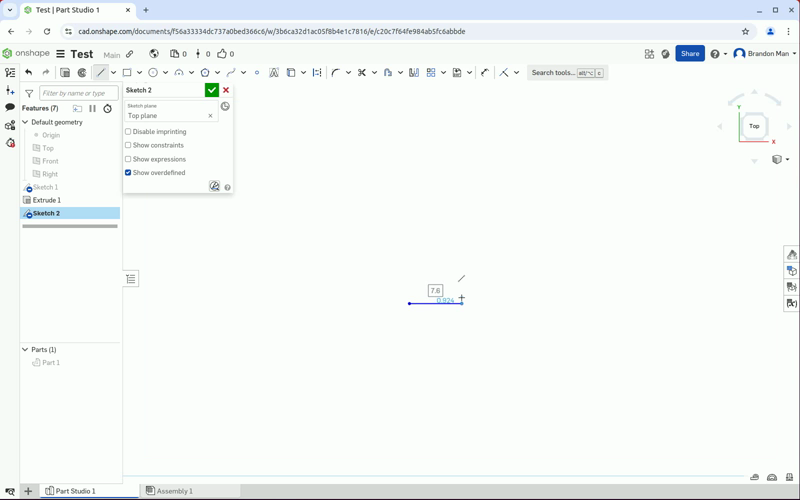
scroll(6)
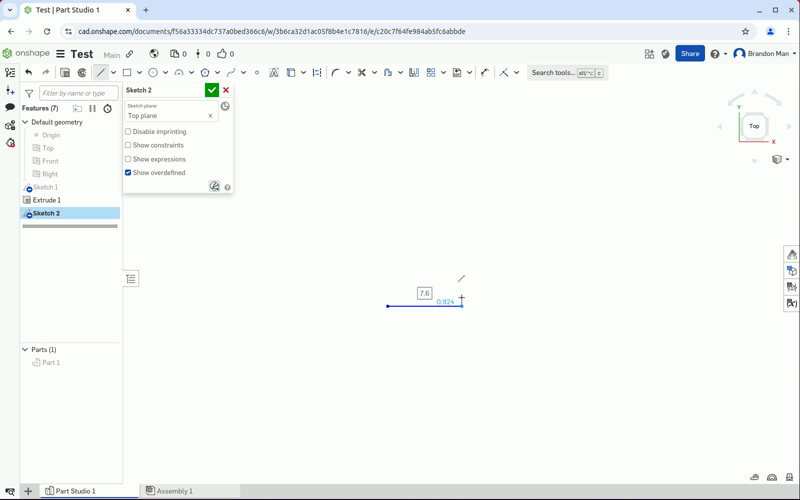
scroll(6)
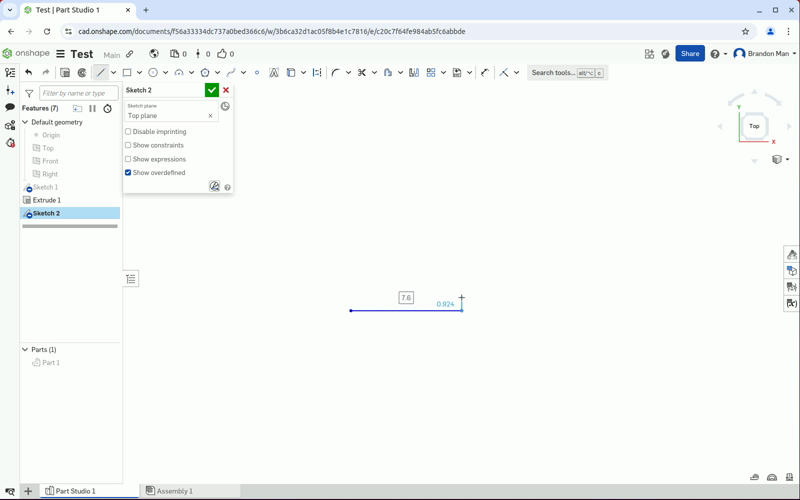
scroll(6)
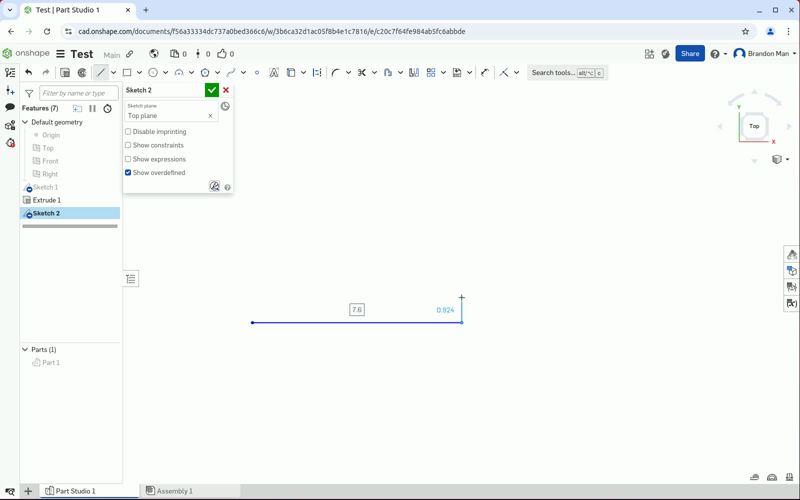
scroll(6)
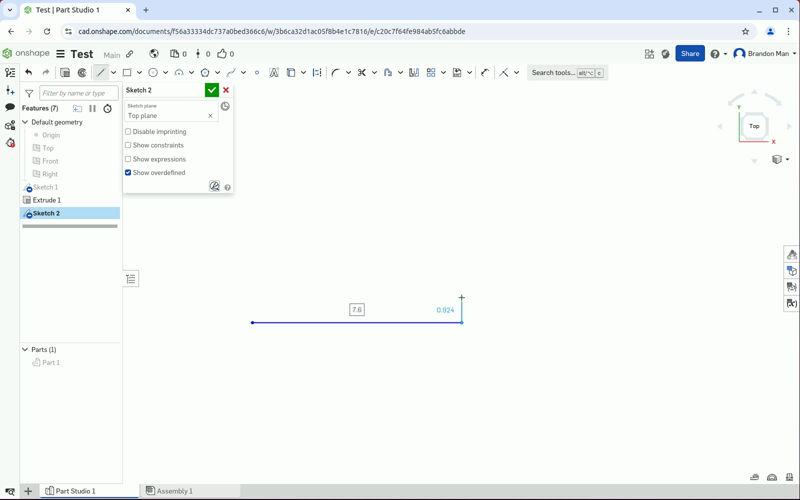
scroll(6)
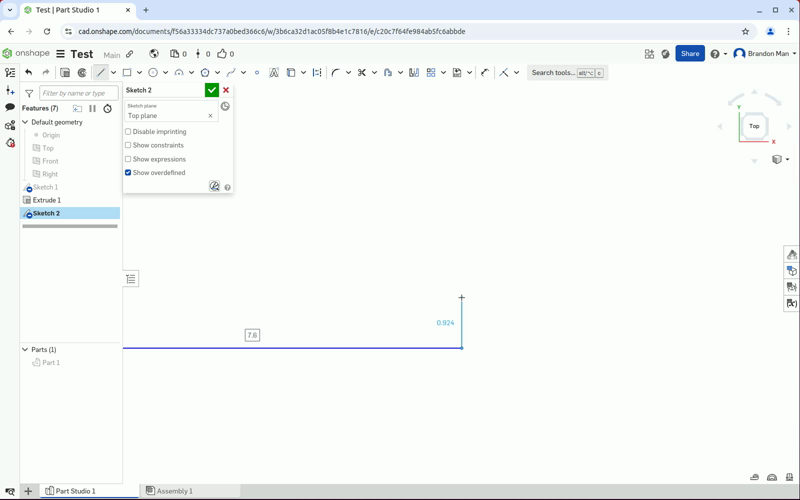
click(461, 297)
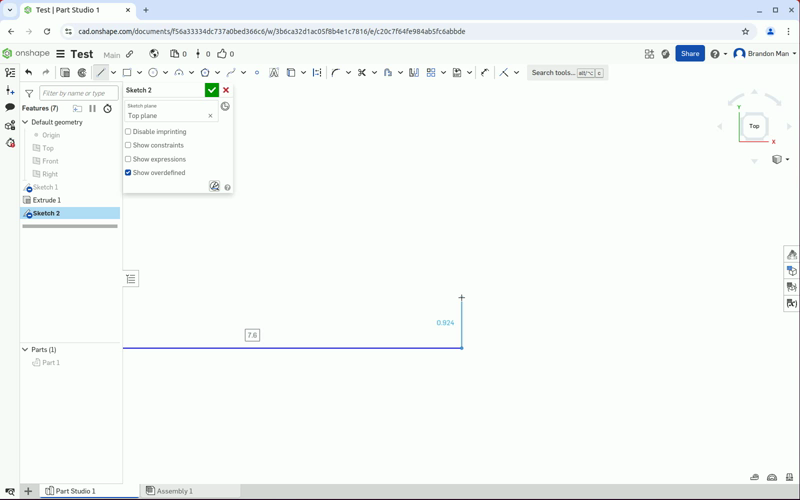
scroll(-6)
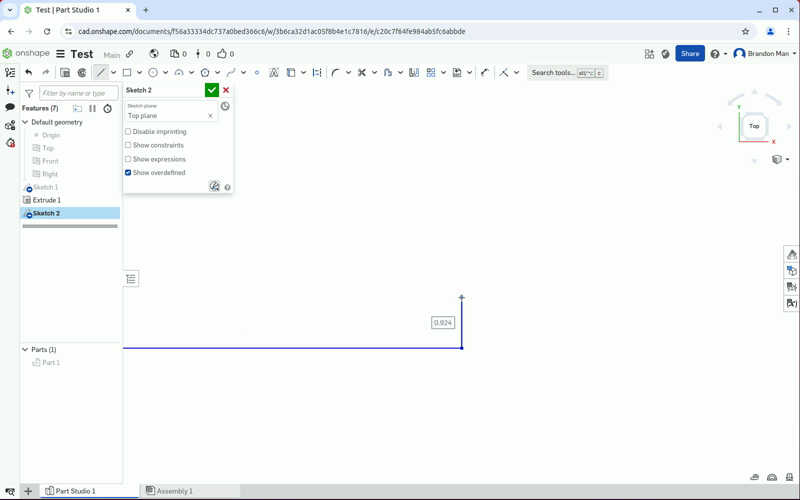
scroll(-6)
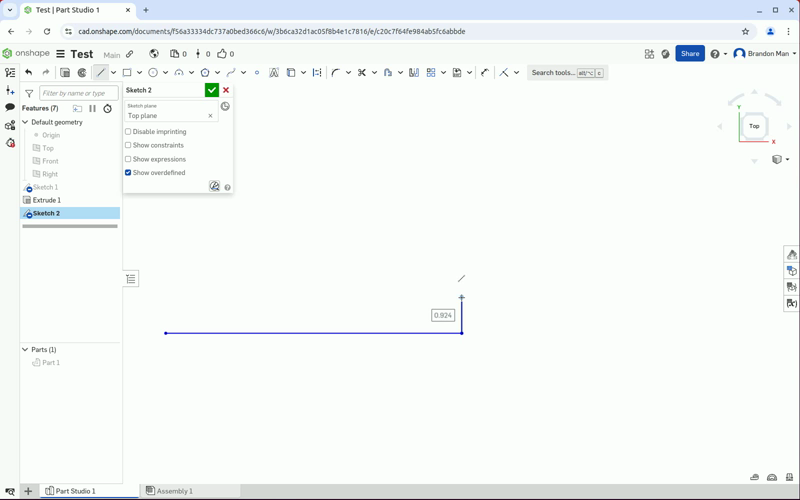
scroll(-6)
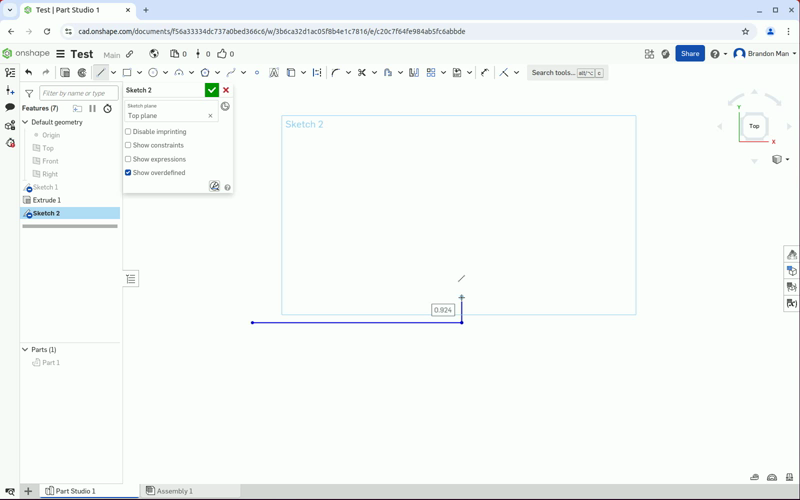
scroll(-6)
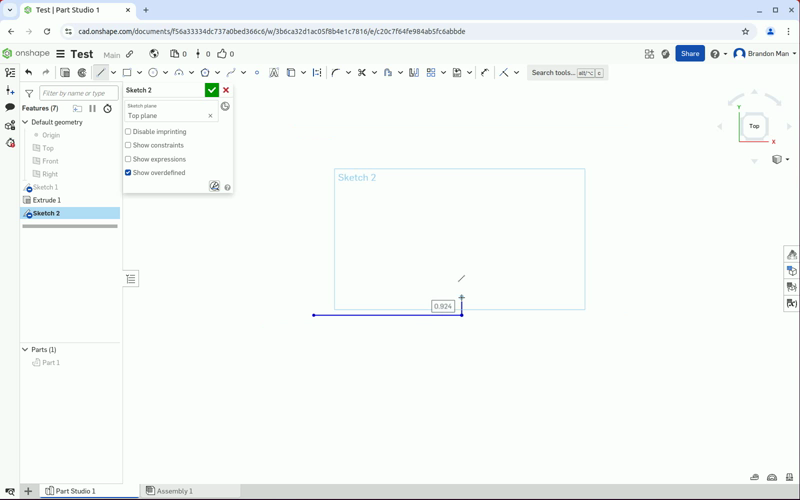
scroll(-6)
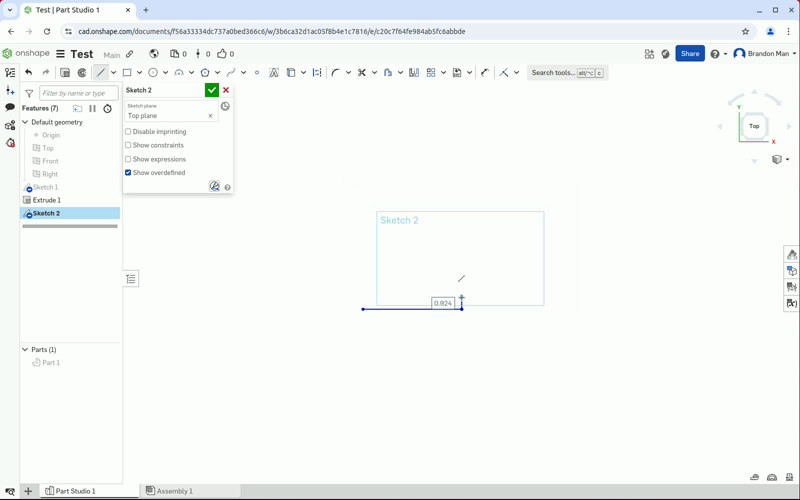
scroll(-6)
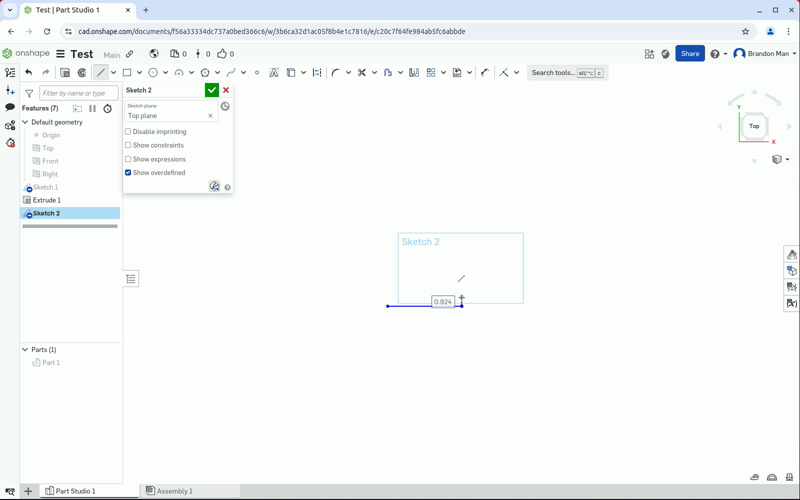
scroll(-6)
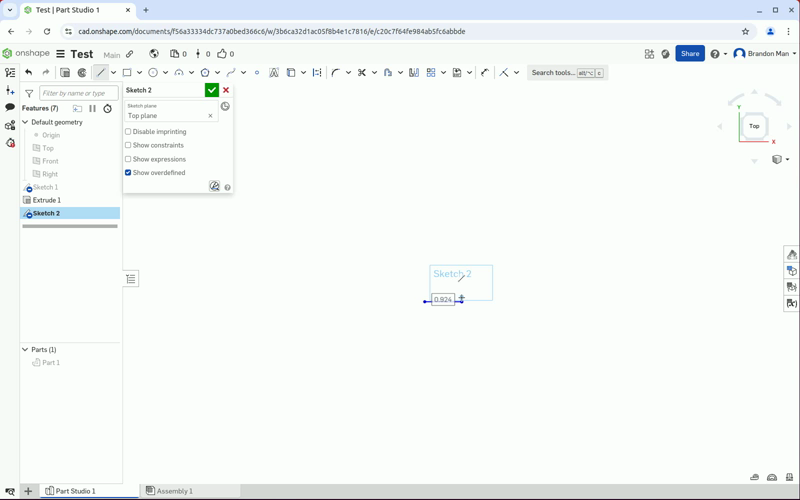
key_up(shift)
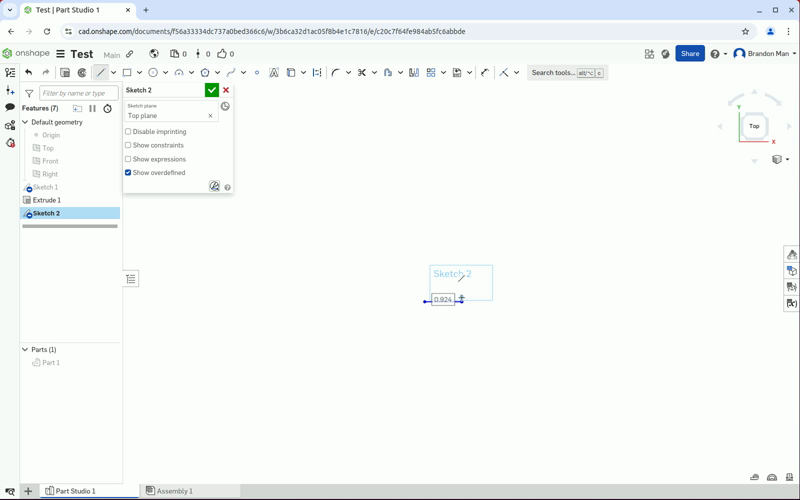
key_down(shift)
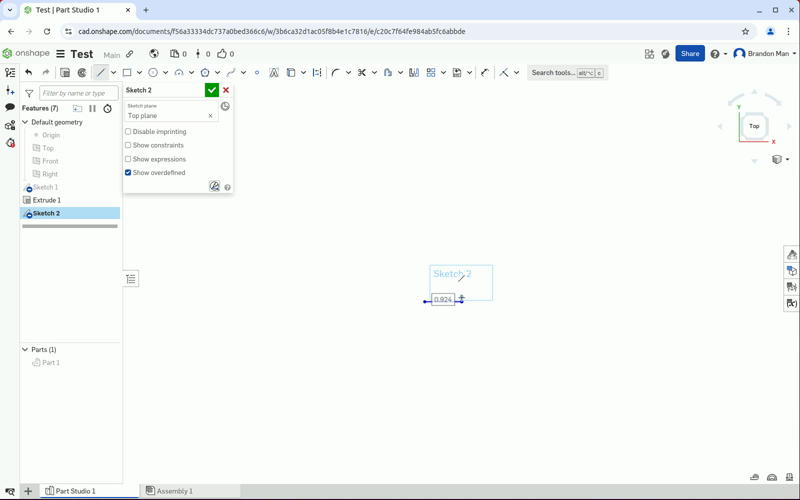
mouse_move(491, 297)
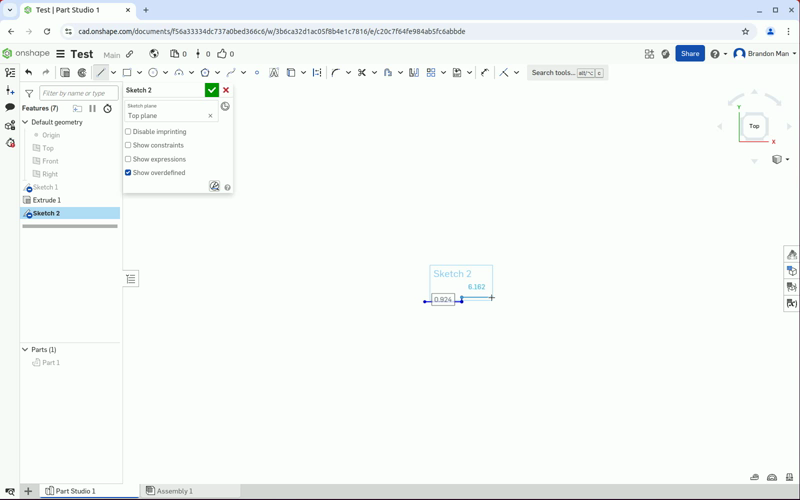
mouse_move(424, 297)
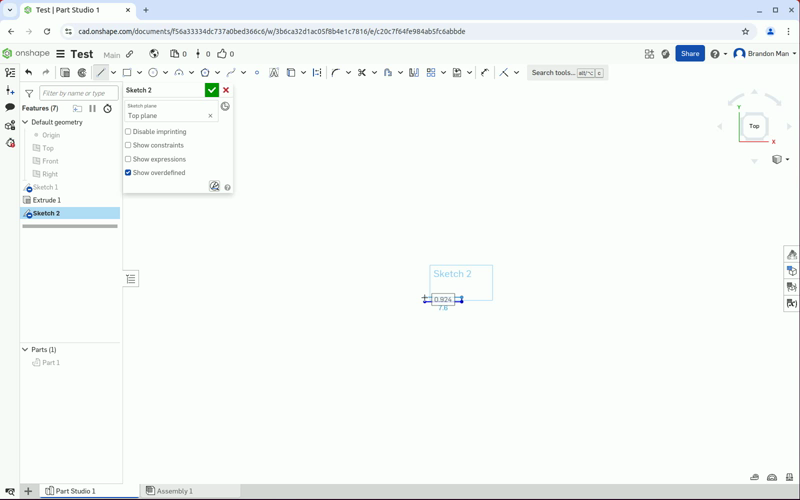
click(424, 297)
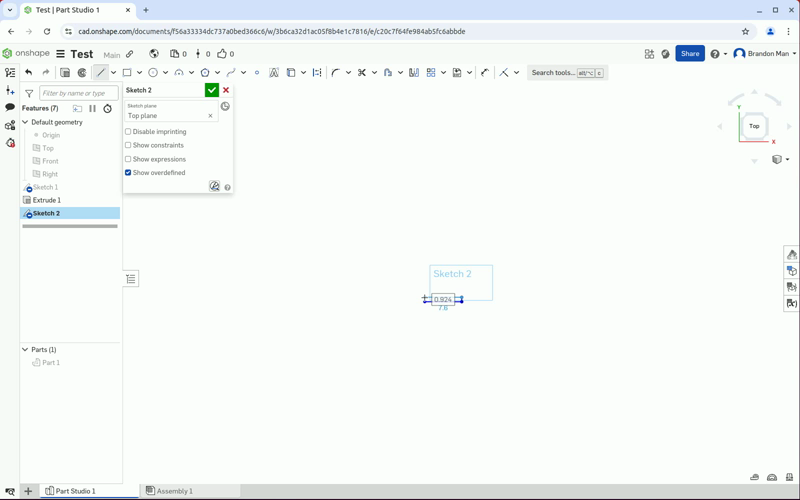
key_up(shift)
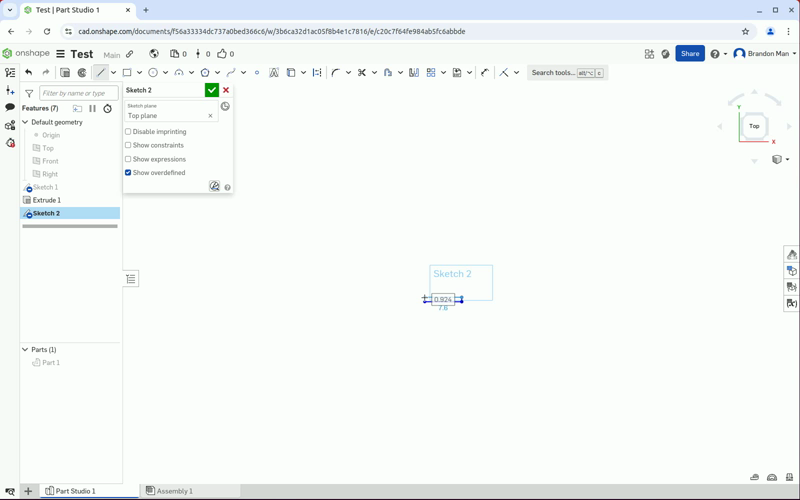
mouse_move(454, 297)
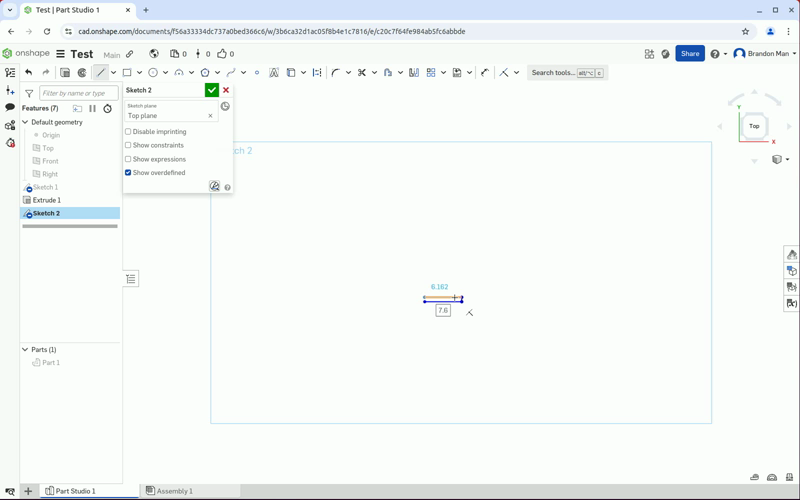
key_down(shift)
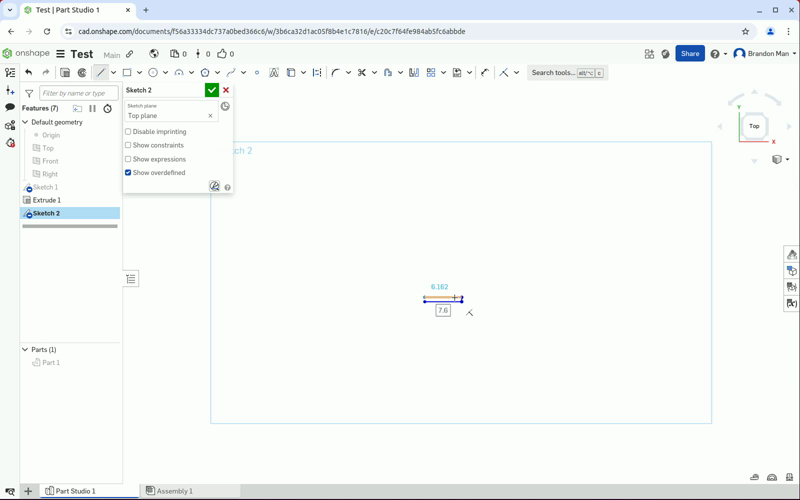
mouse_move(424, 301)
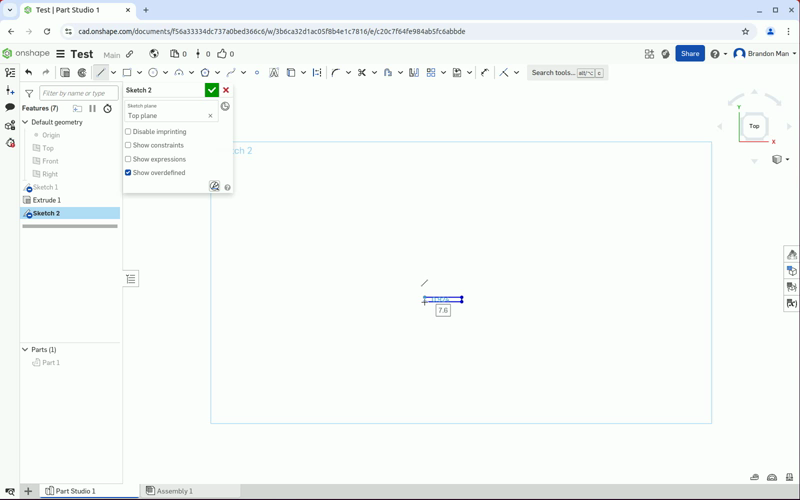
scroll(6)
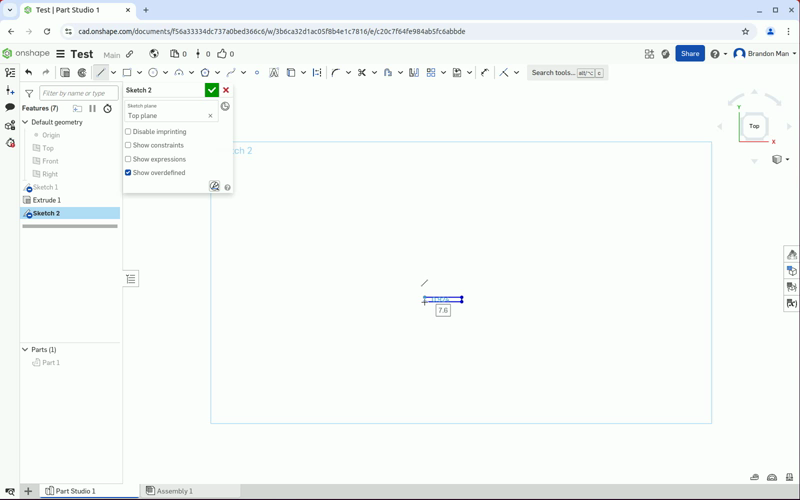
scroll(6)
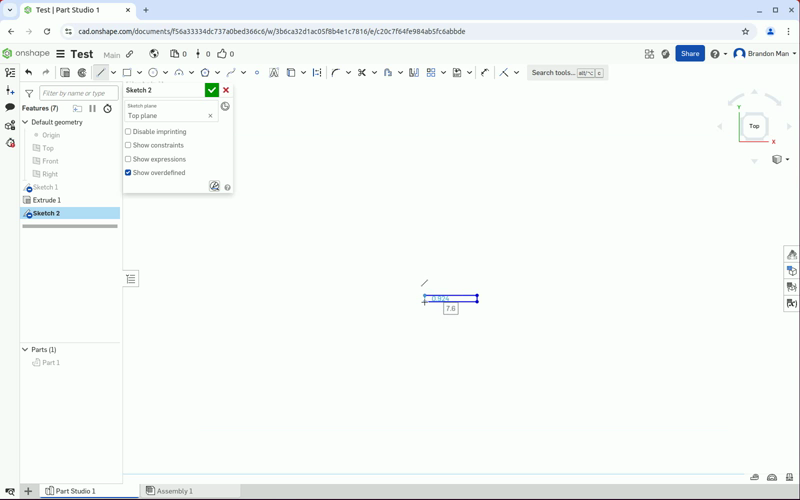
scroll(6)
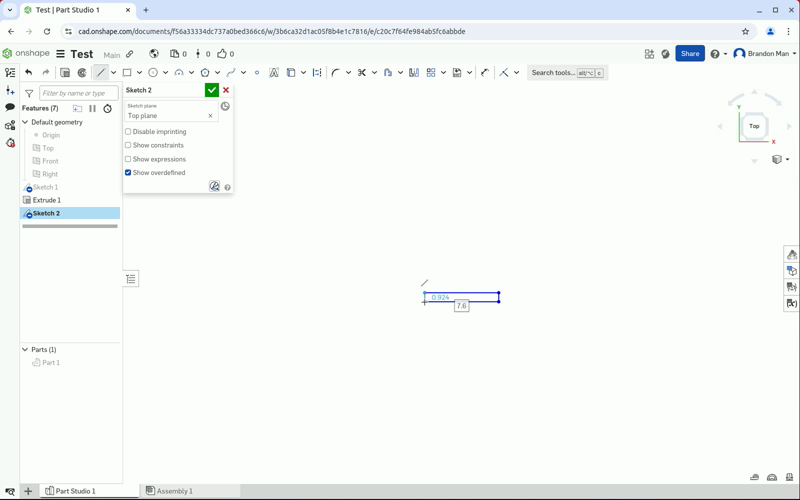
scroll(6)
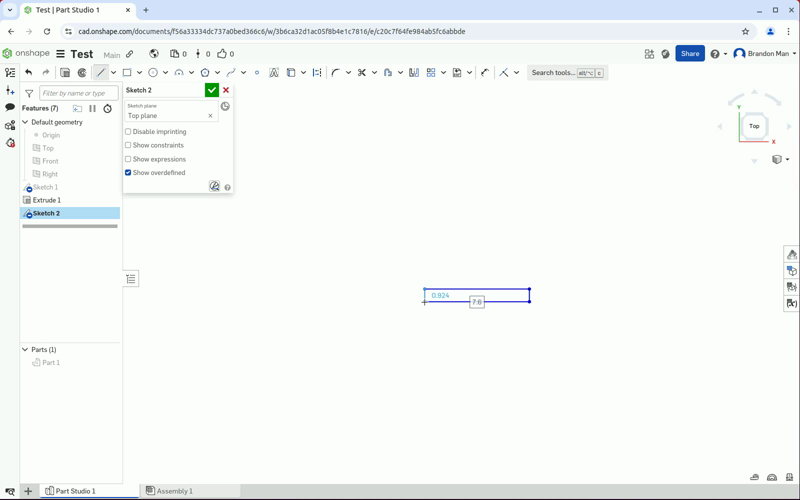
scroll(6)
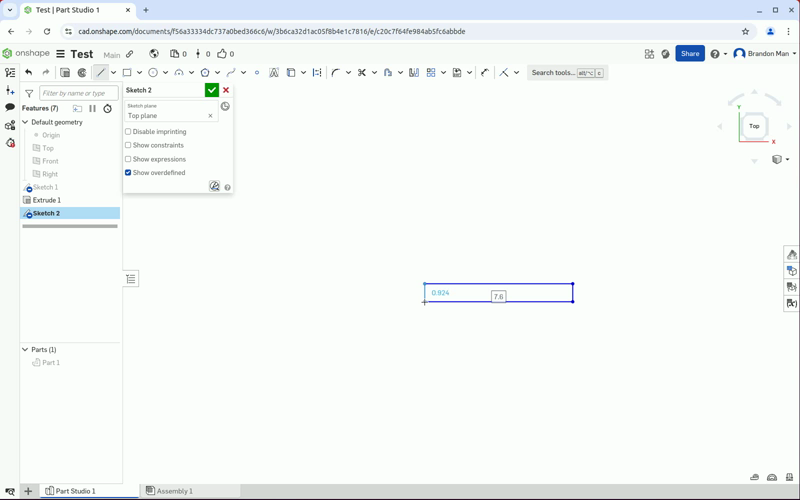
scroll(6)
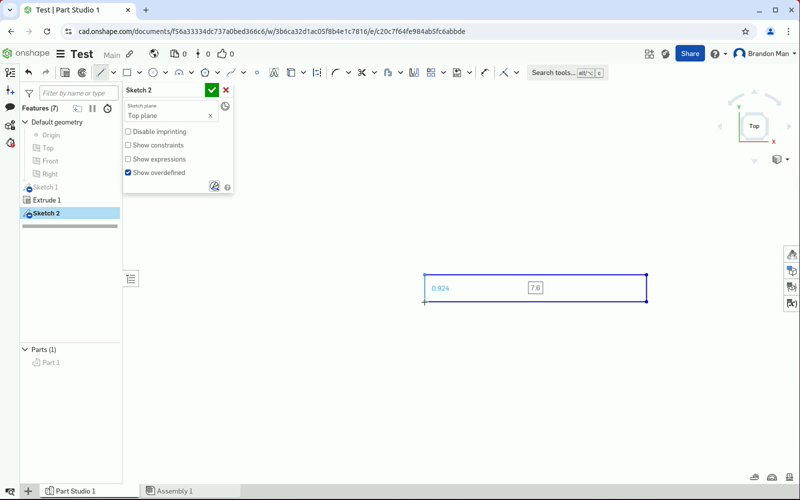
scroll(6)
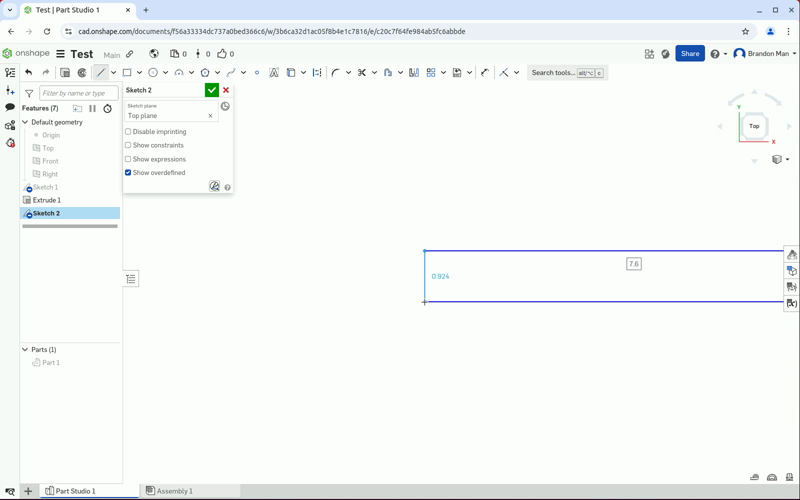
key_up(shift)
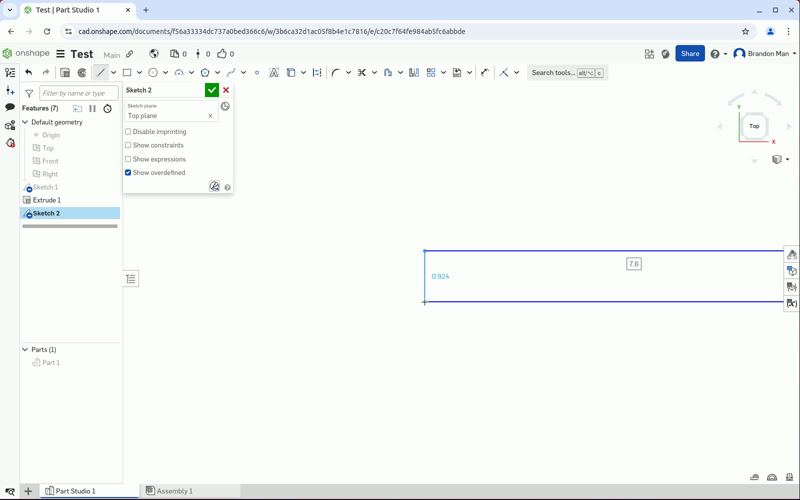
click(424, 301)
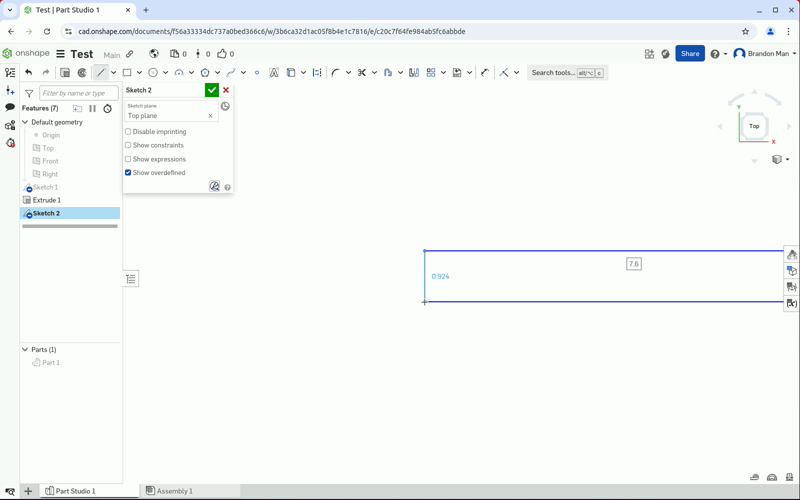
scroll(-6)
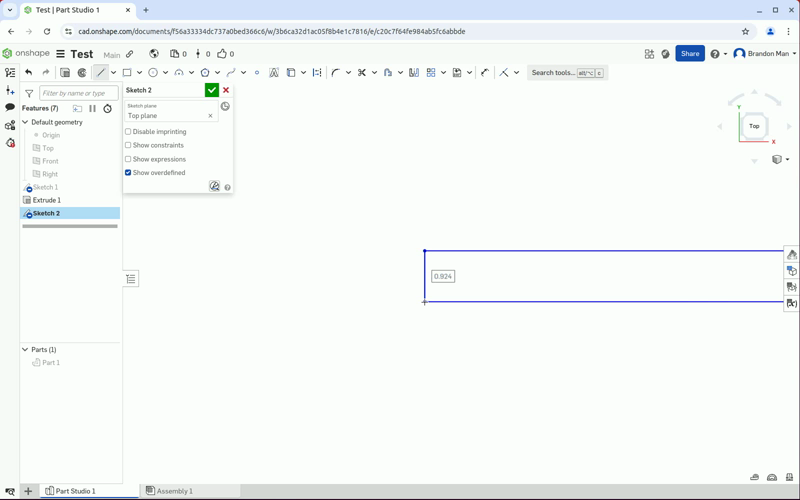
scroll(-6)
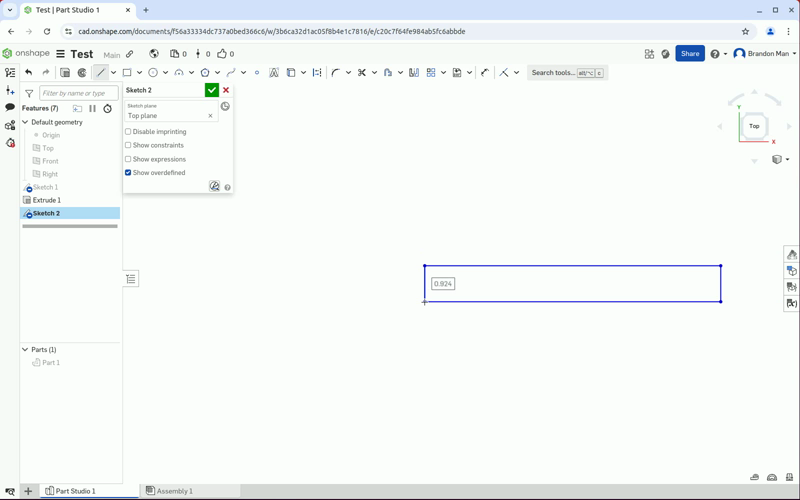
scroll(-6)
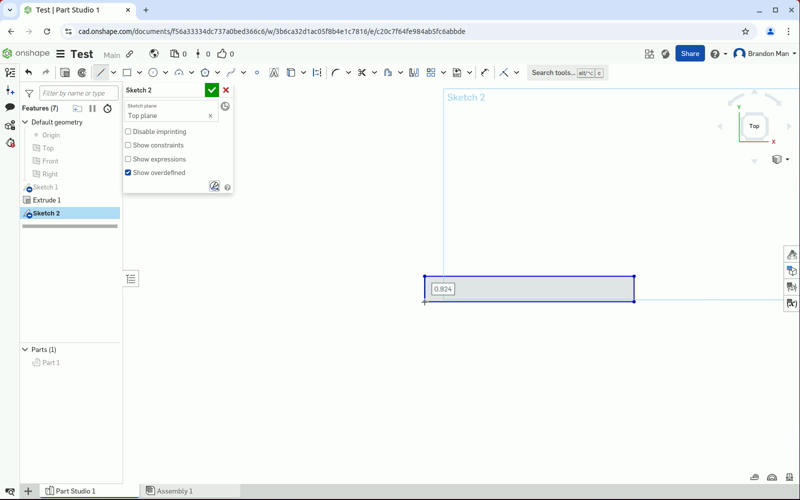
scroll(-6)
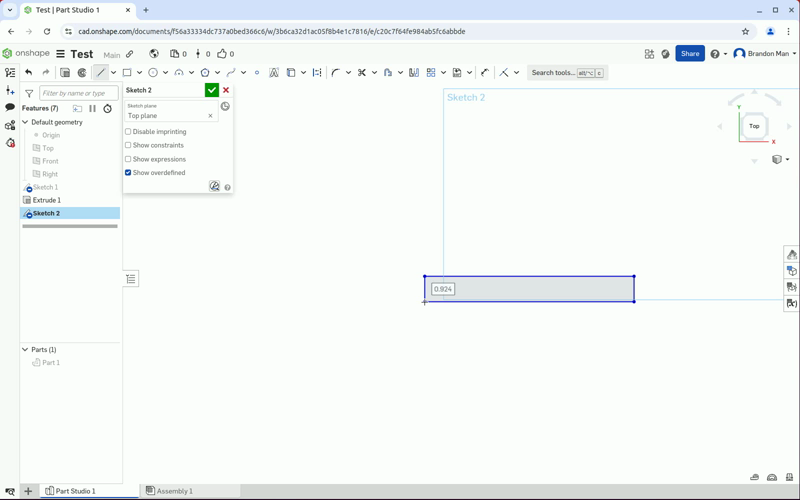
scroll(-6)
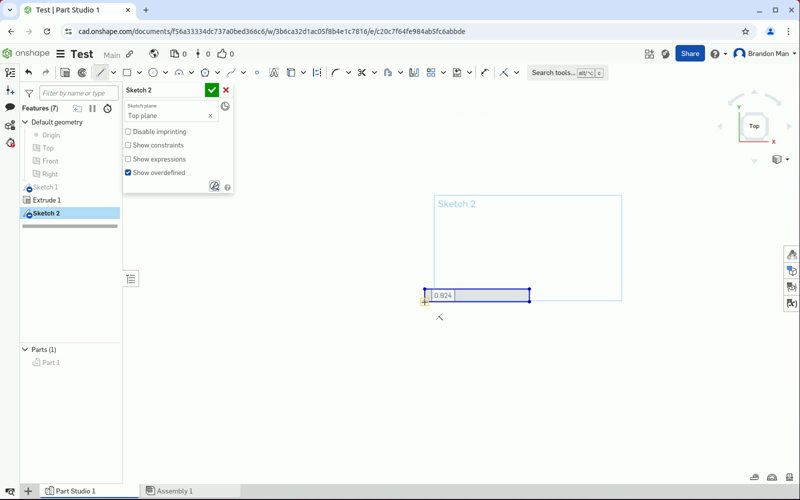
scroll(-6)
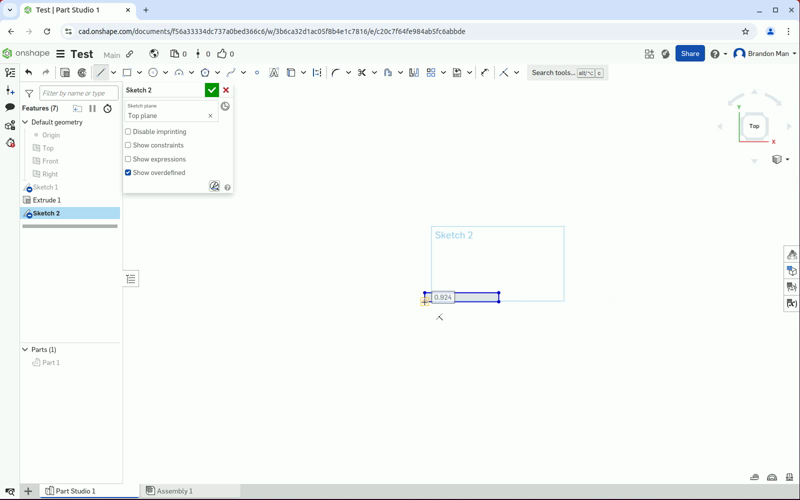
scroll(-6)
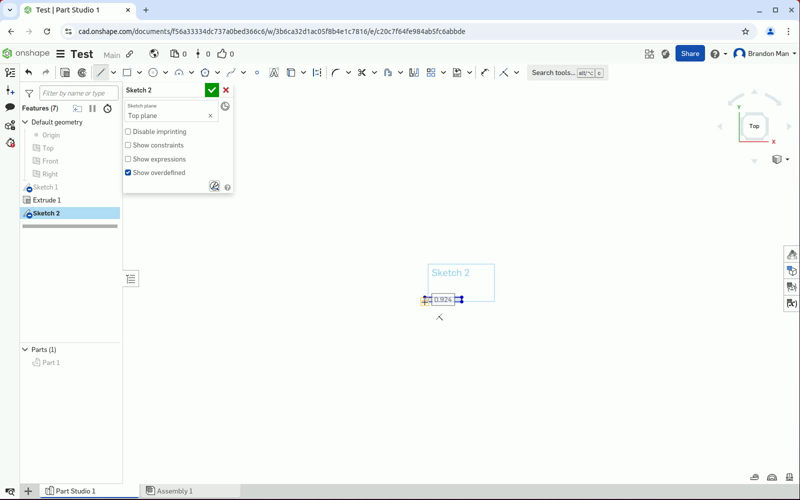
key(esc)
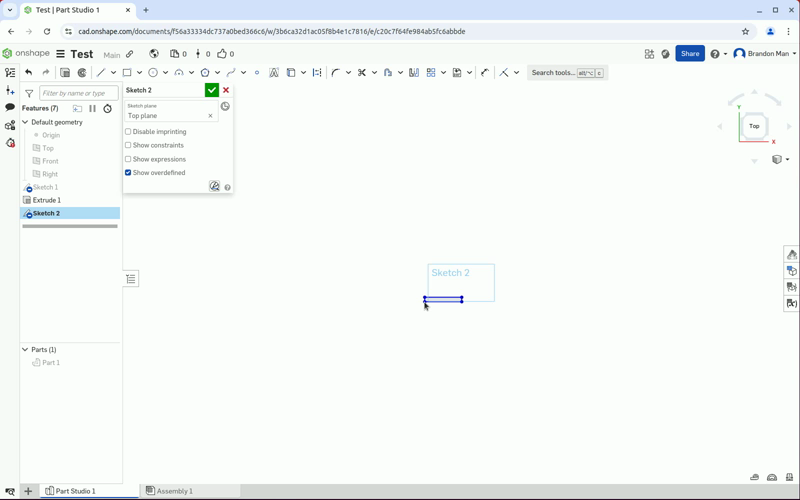
mouse_move(433, 300)
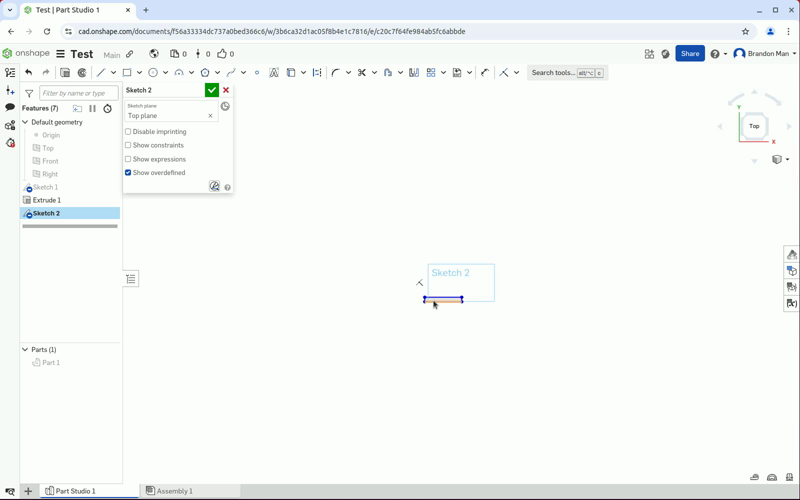
scroll(6)
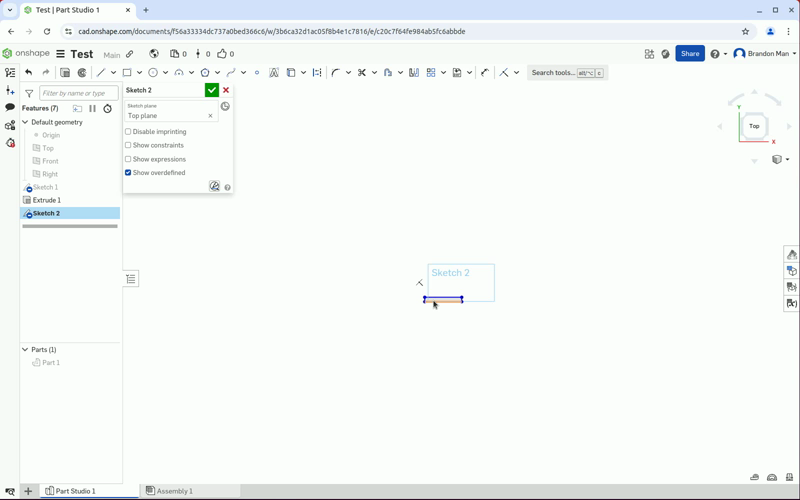
scroll(6)
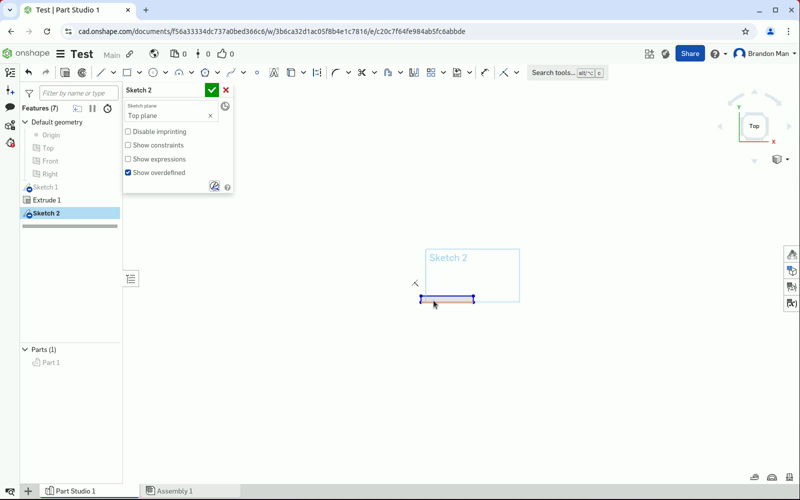
scroll(6)
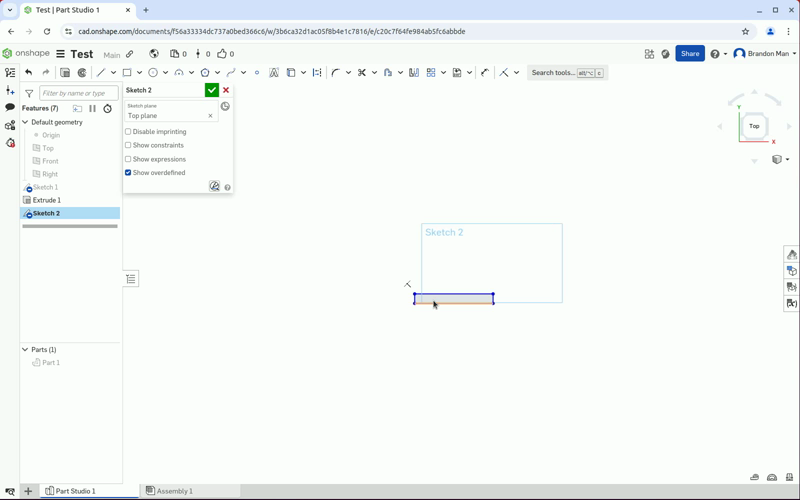
scroll(6)
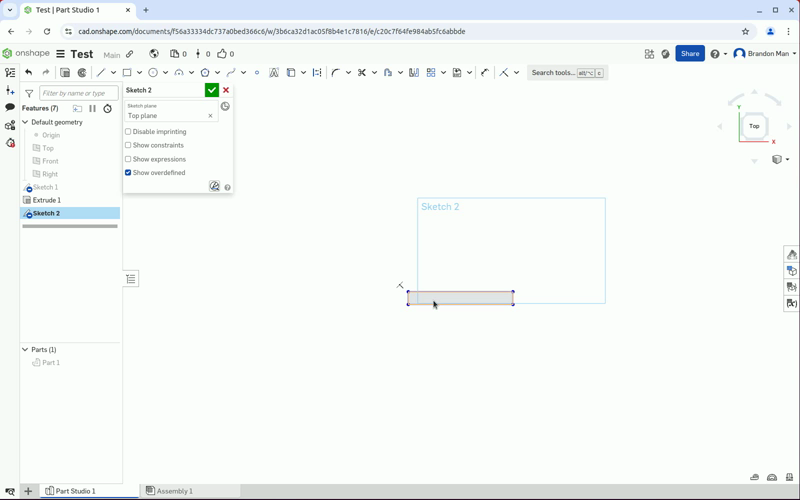
scroll(6)
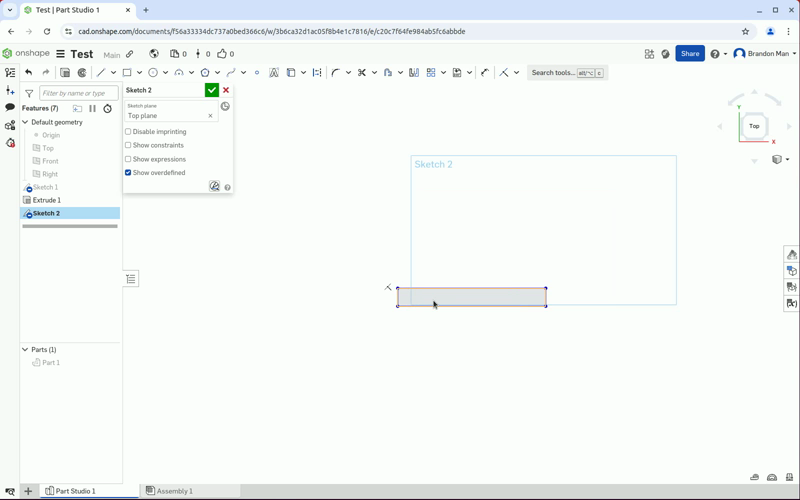
scroll(6)
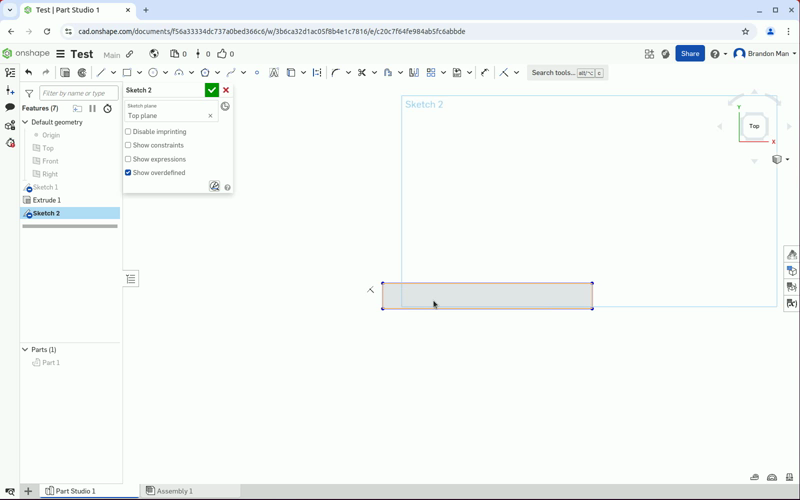
scroll(6)
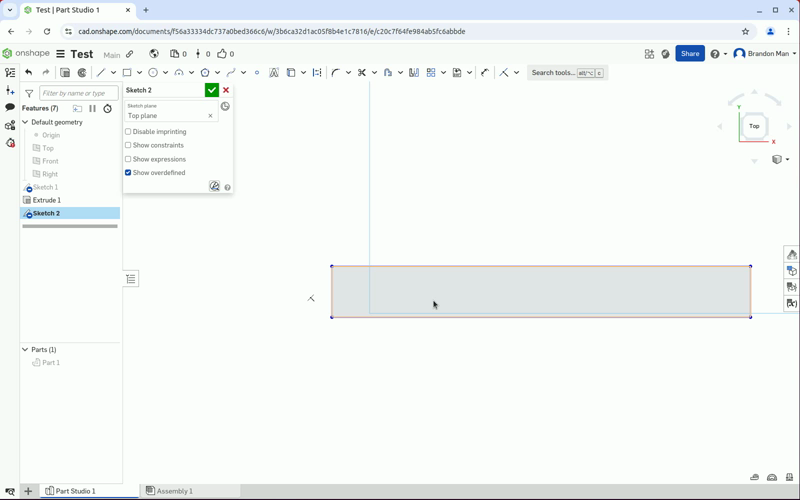
click(433, 300)
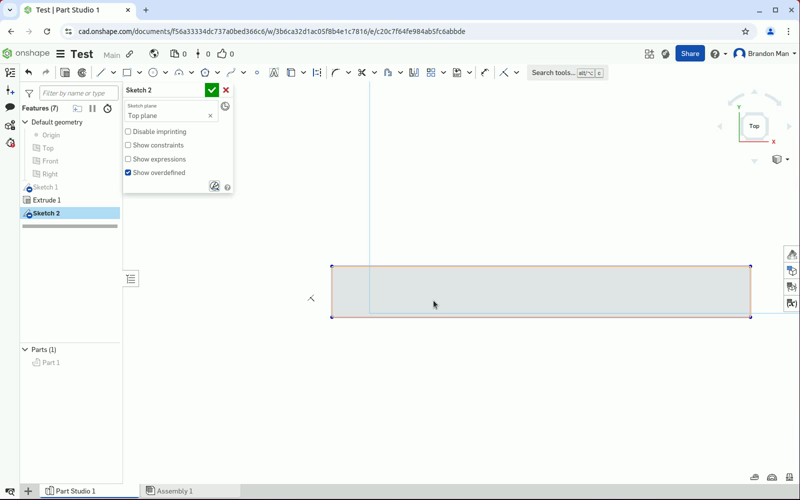
scroll(-6)
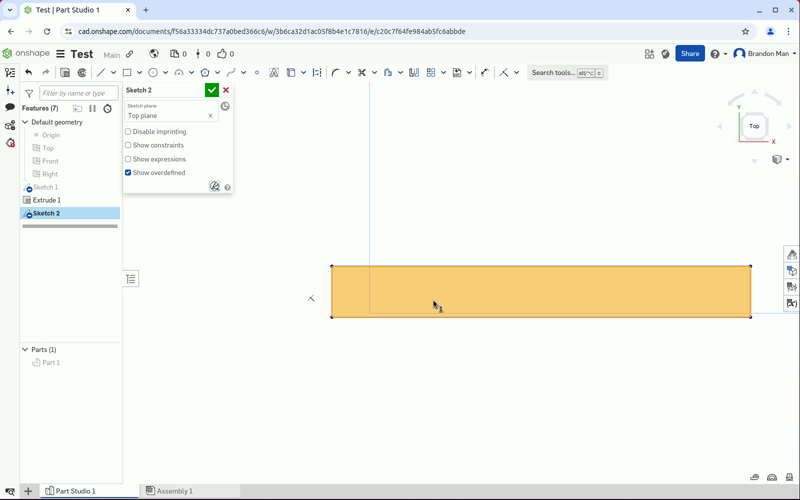
scroll(-6)
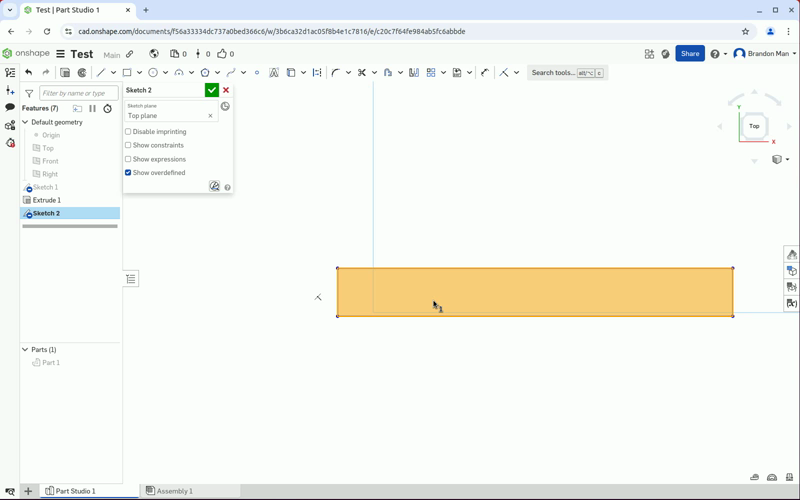
scroll(-6)
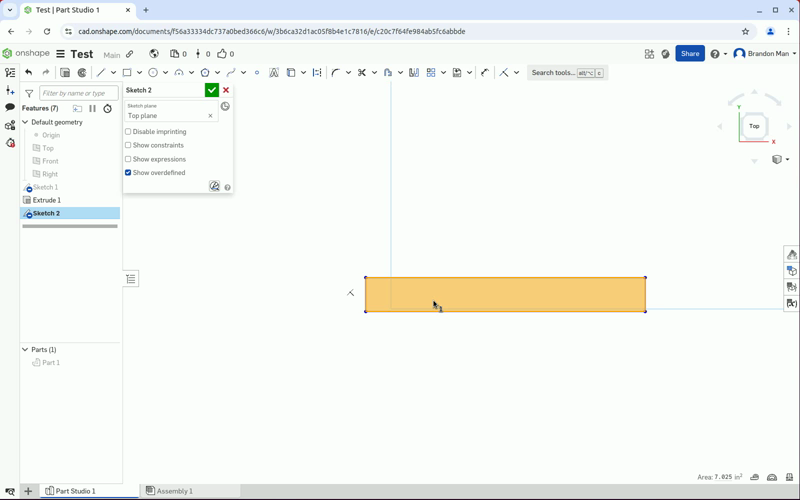
scroll(-6)
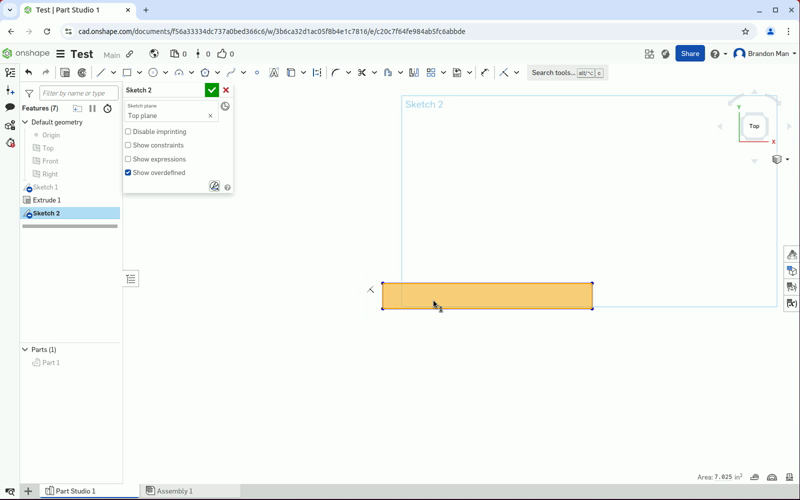
scroll(-6)
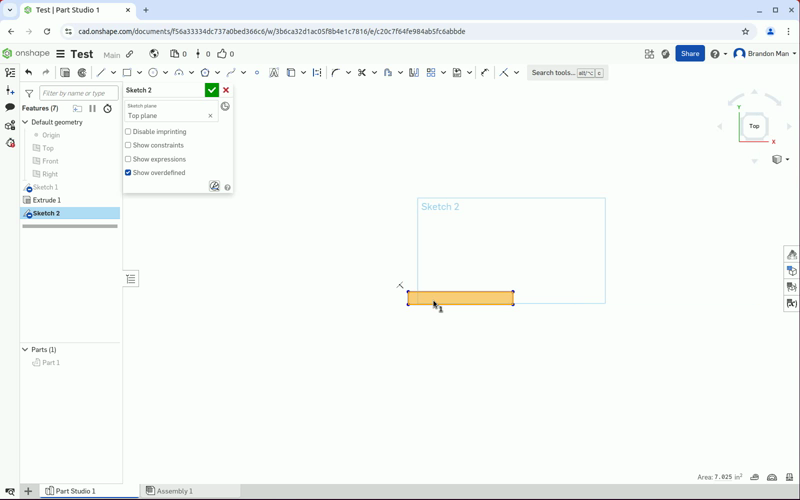
scroll(-6)
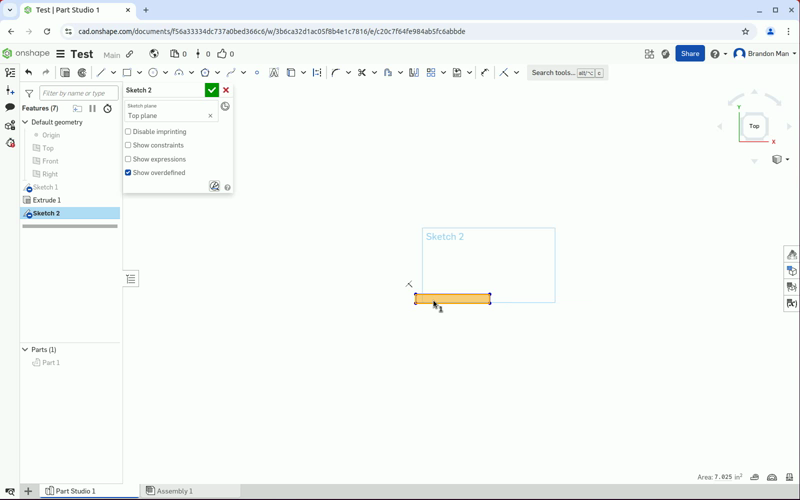
scroll(-6)
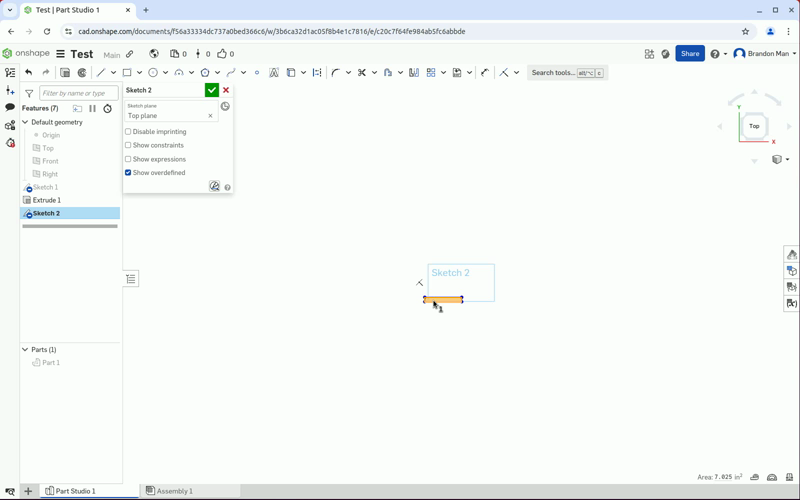
mouse_move(73, 352)
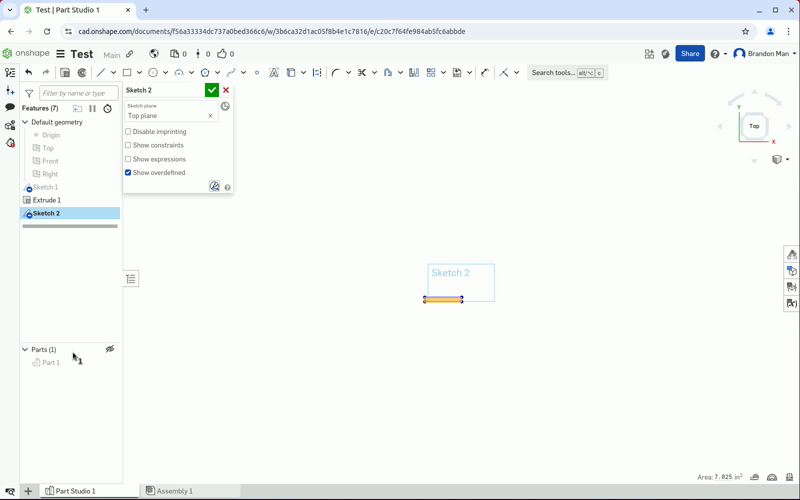
key(shift+y)
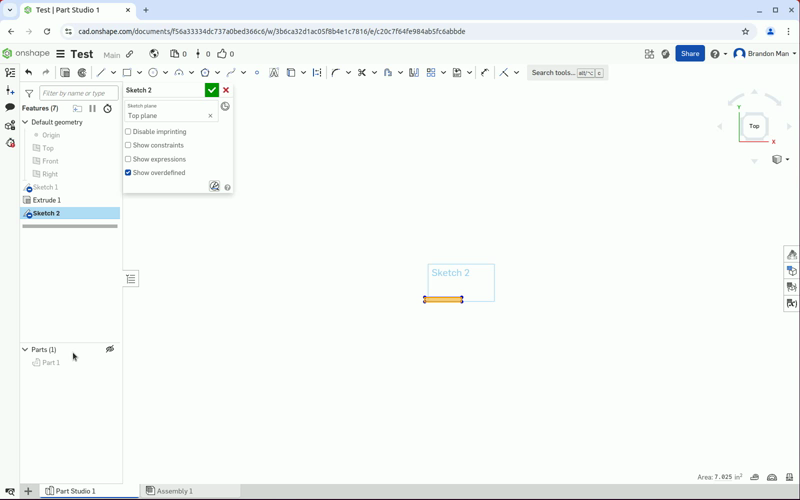
key(shift+e)
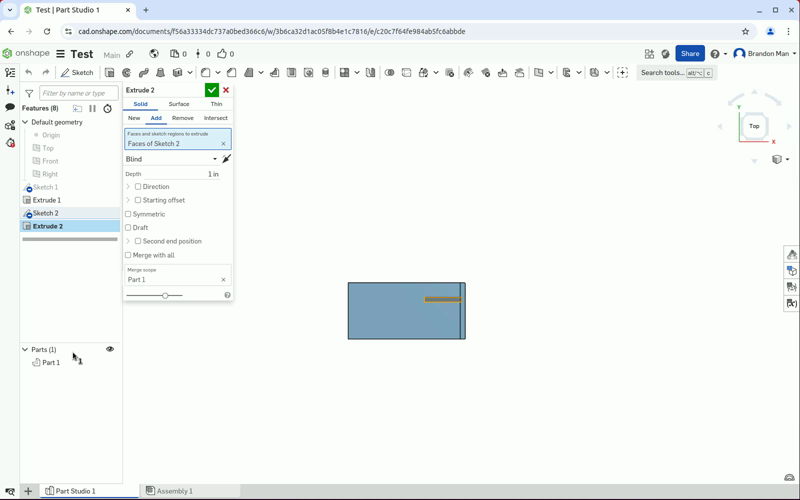
mouse_move(143, 106)
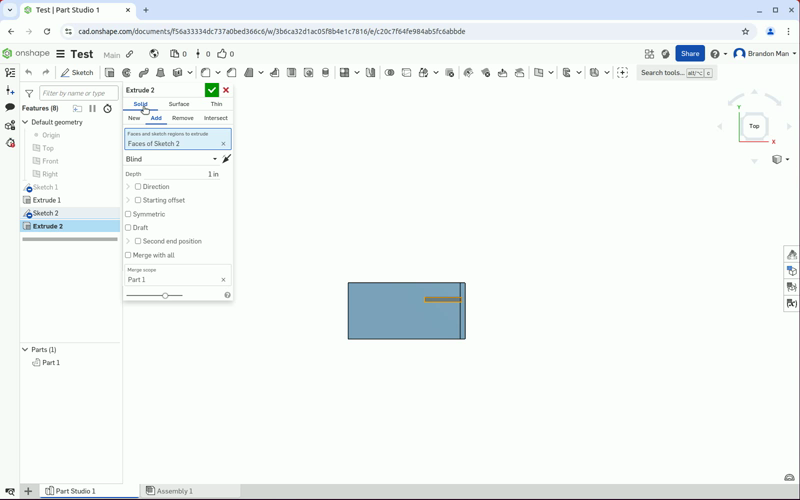
click(143, 106)
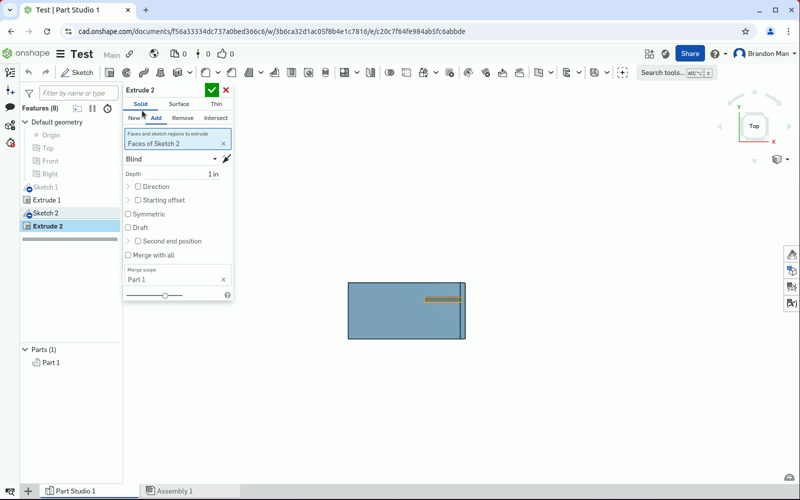
mouse_move(137, 120)
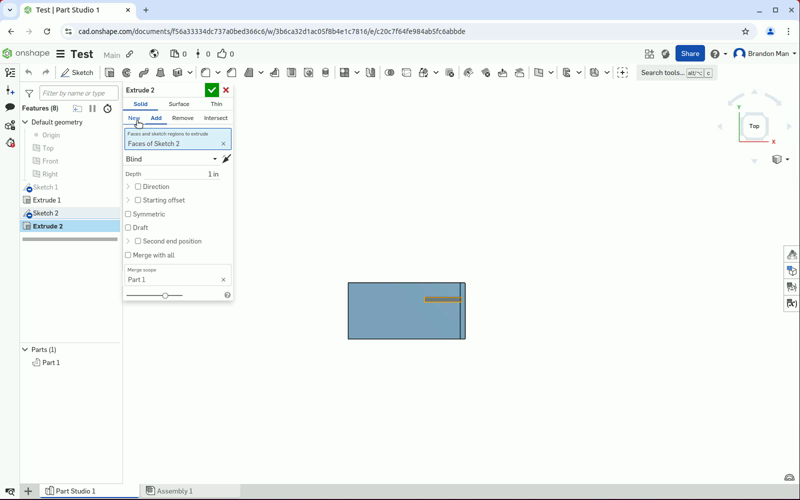
click(137, 120)
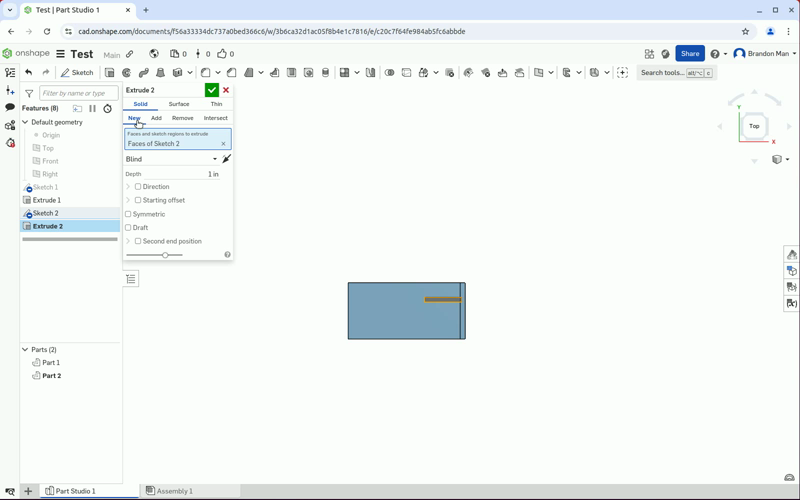
key(tab, 4)
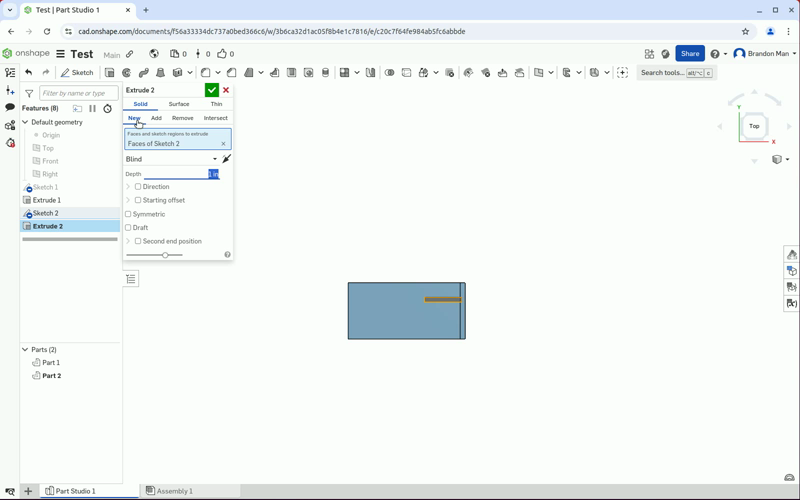
text(7.462)
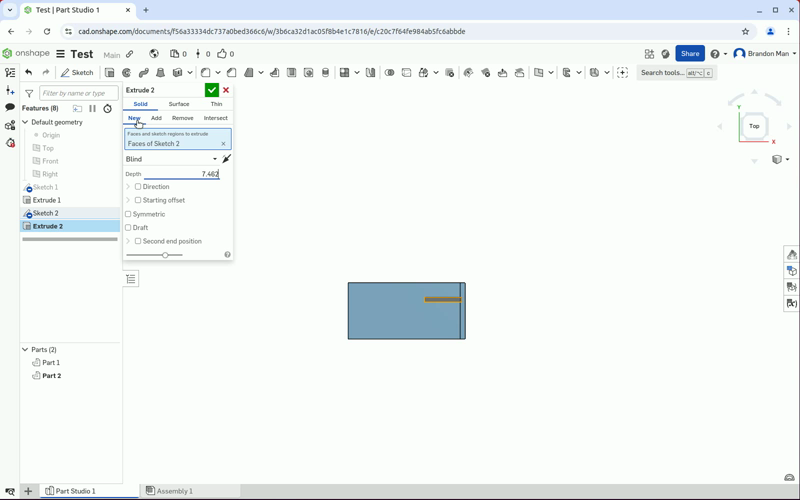
key(enter)
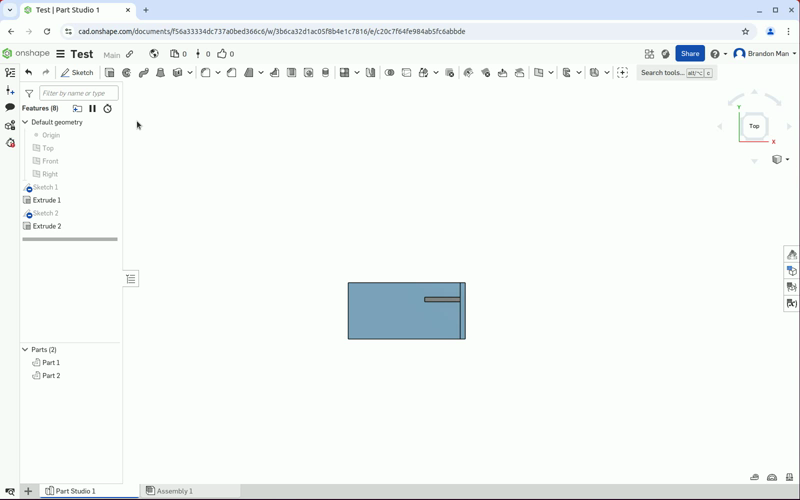
key(shift+h)
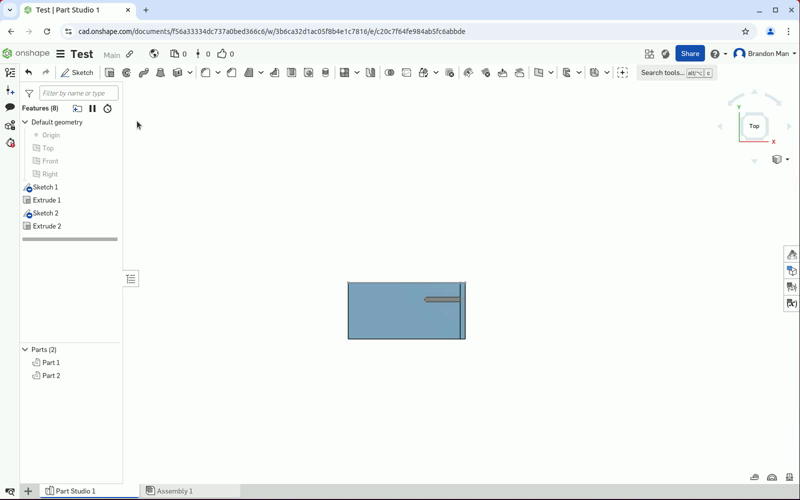
key(shift+h)
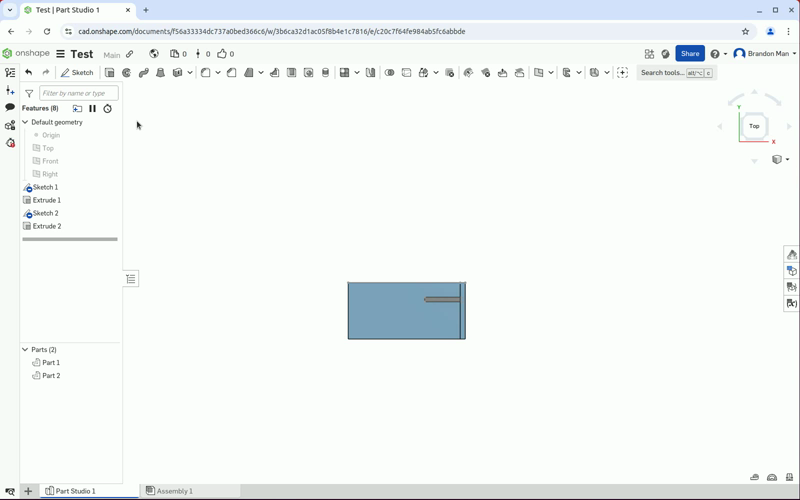
key(shift+7)
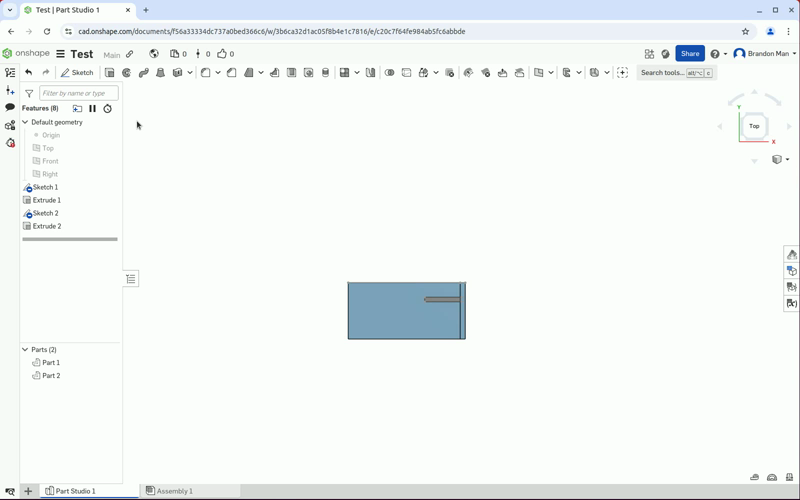
key(up, 3)
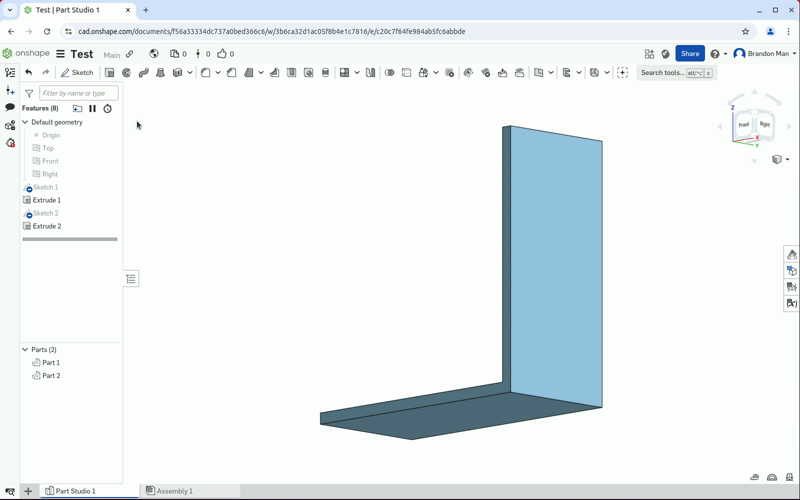
key(left, 3)
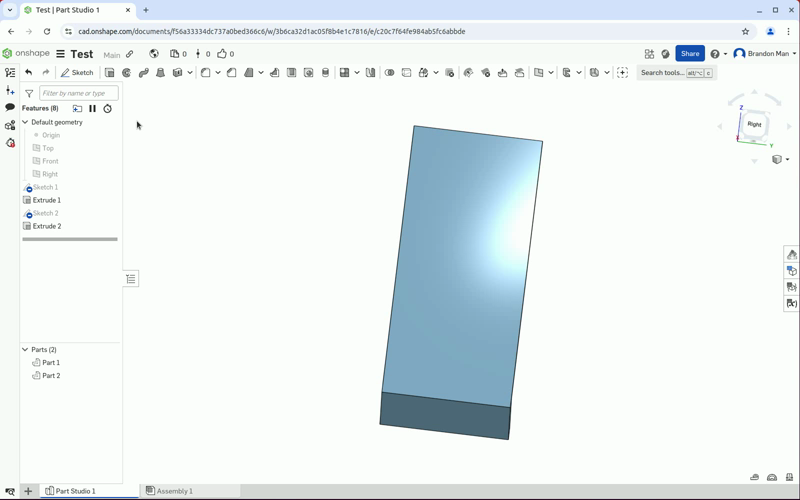
key(right, 3)
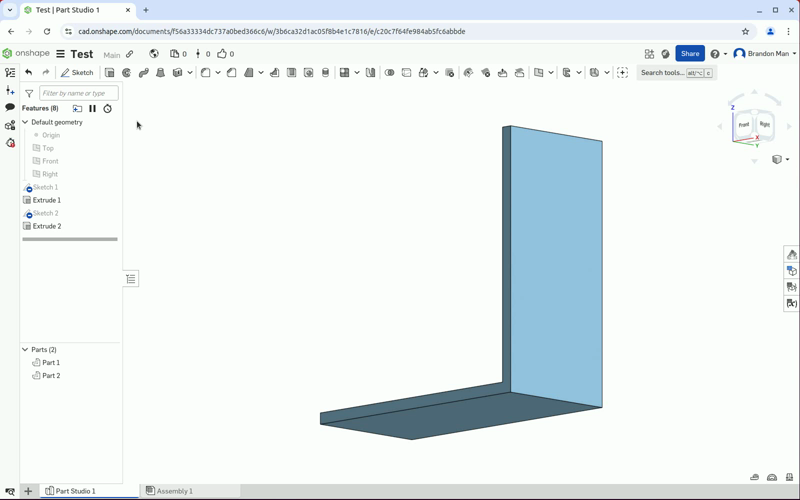
key(down, 3)
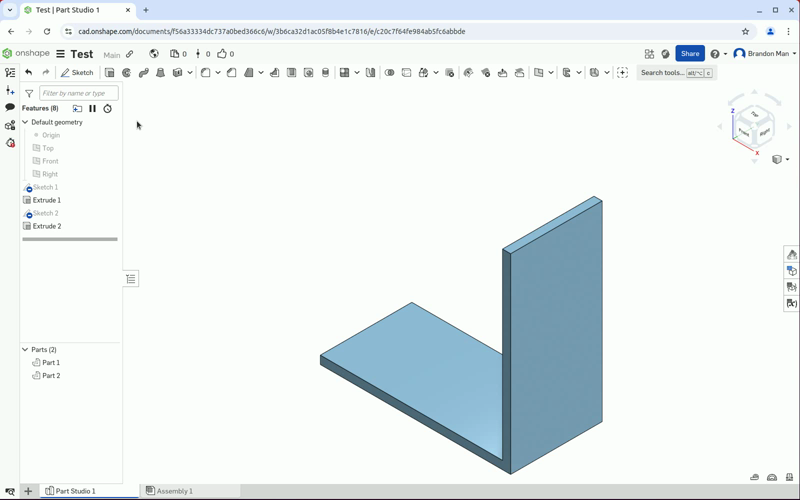
mouse_move(73, 189)
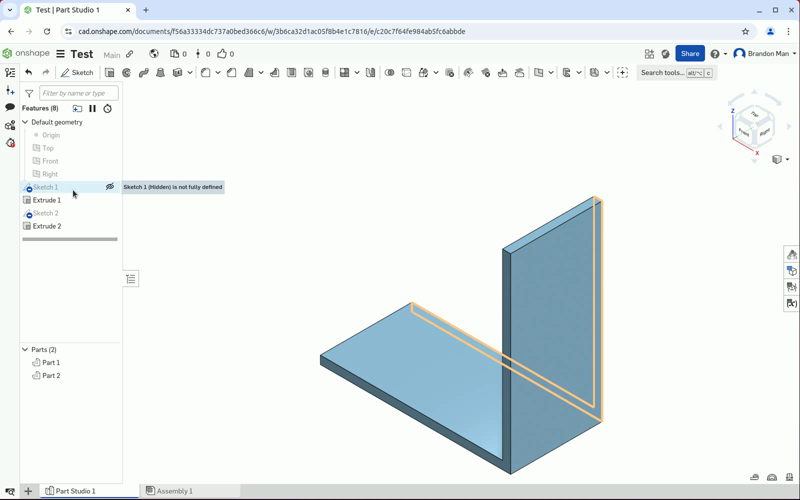
click(73, 189)